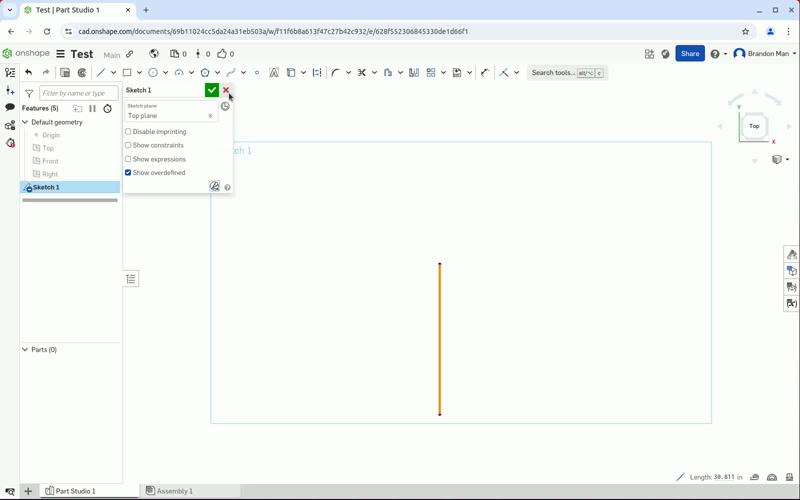
key(shift+h)
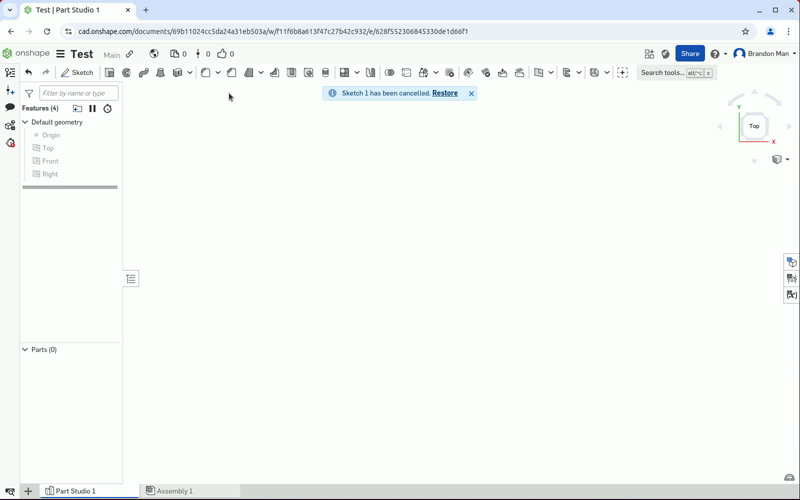
mouse_move(73, 352)
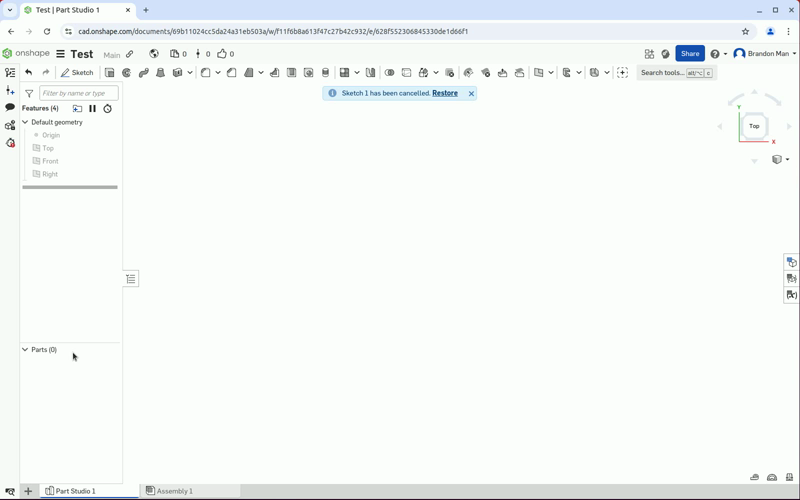
key(y)
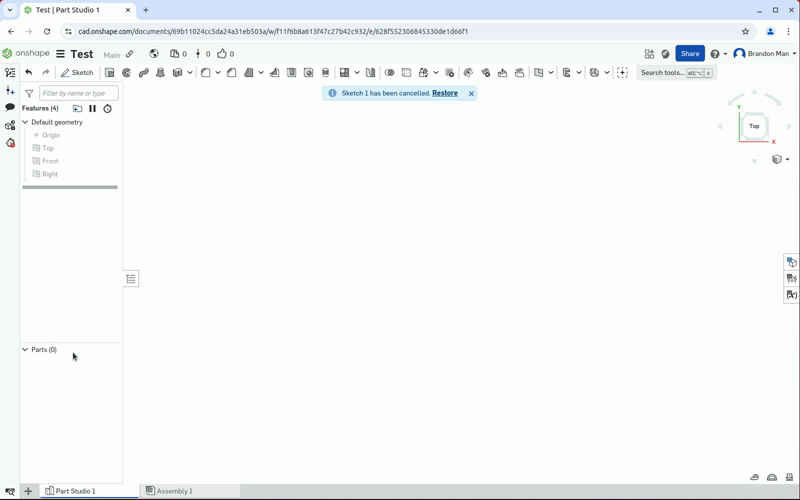
key(shift+p)
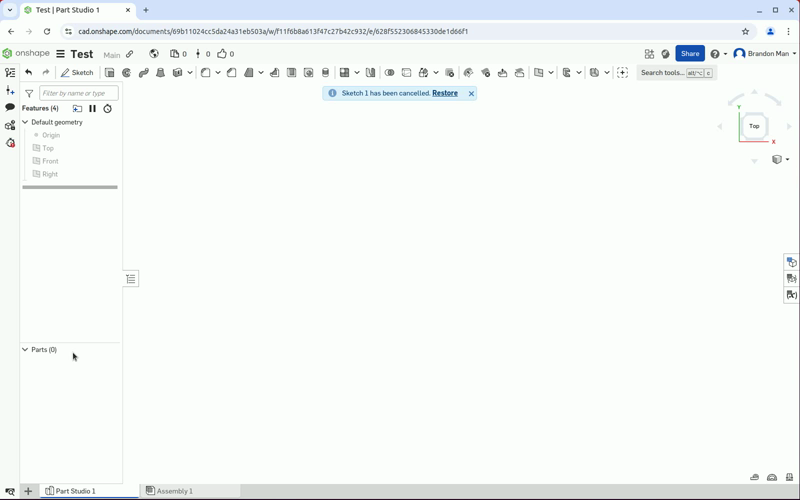
key(space)
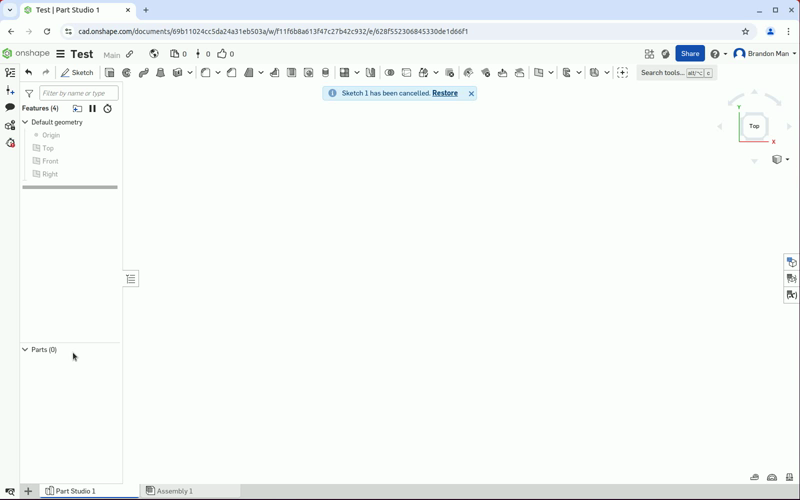
key_down(shift)
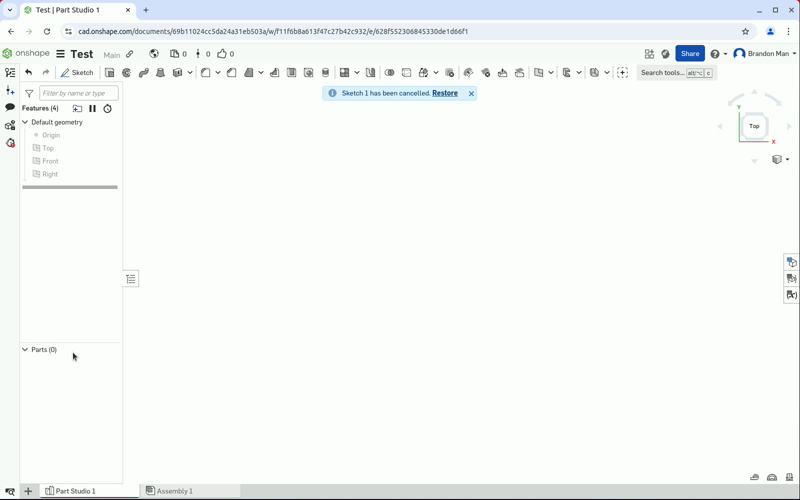
key(up)
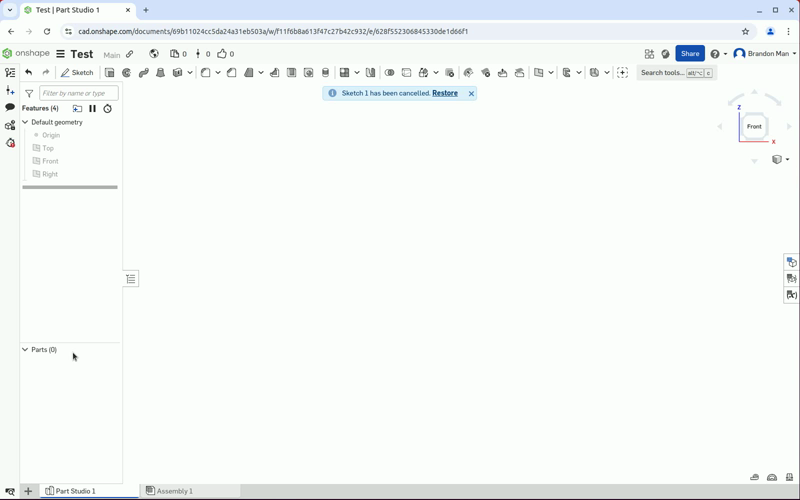
key_up(shift)
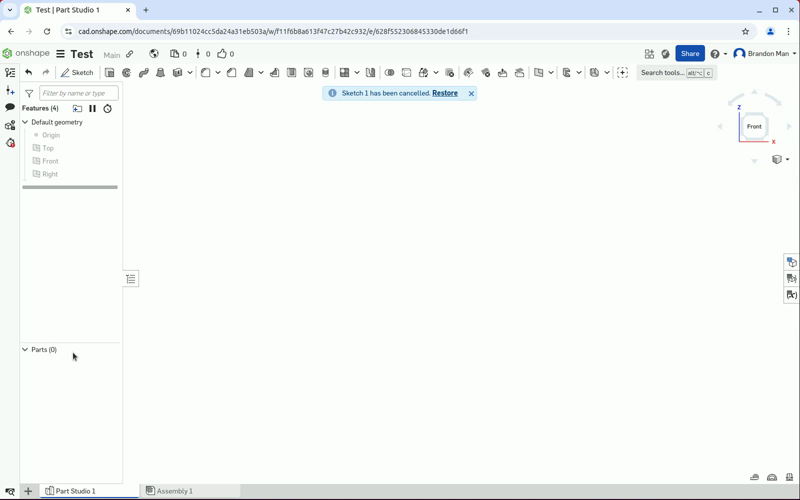
mouse_move(73, 352)
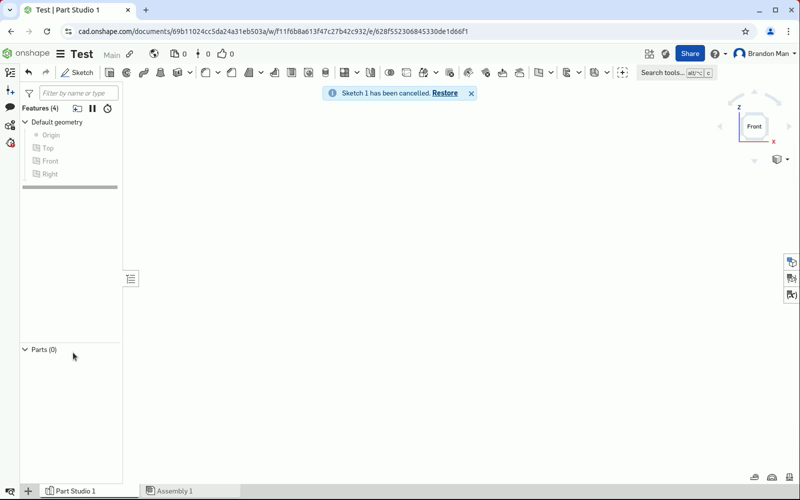
key(shift+y)
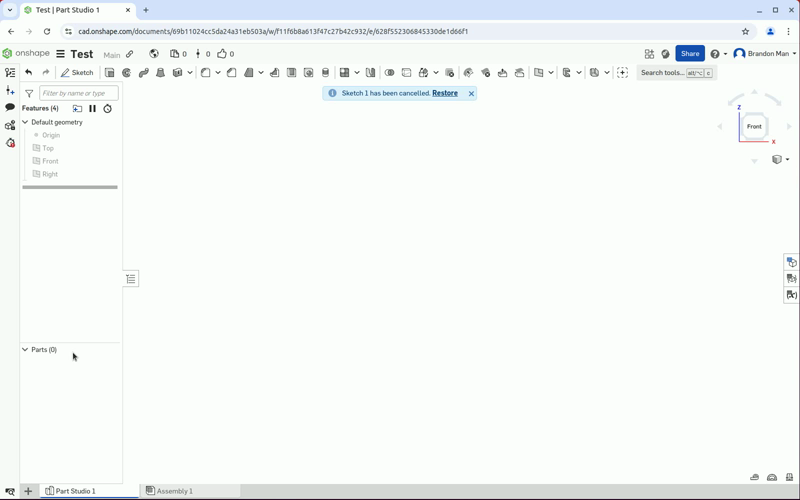
key(shift+s)
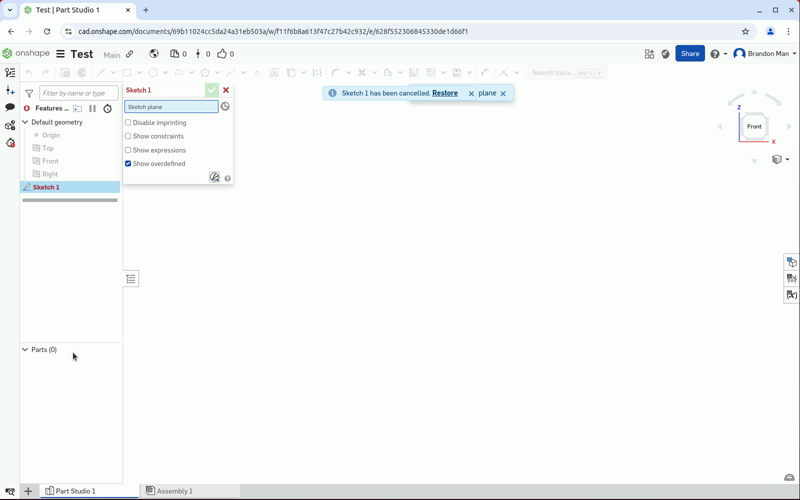
mouse_move(73, 163)
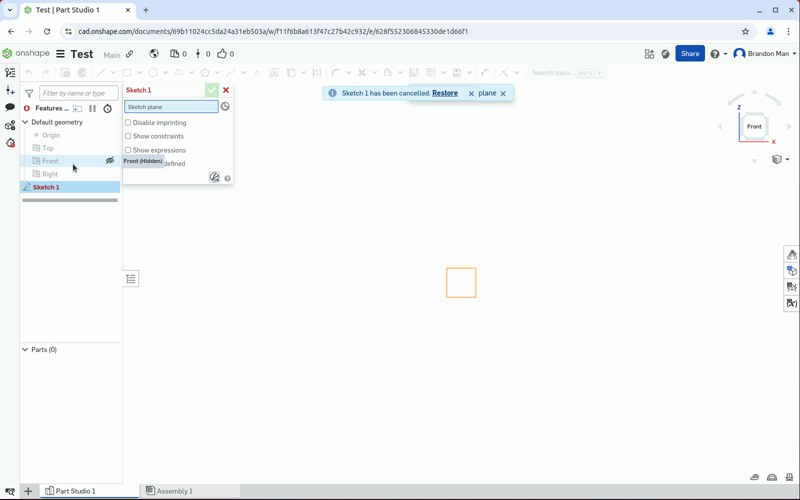
click(73, 163)
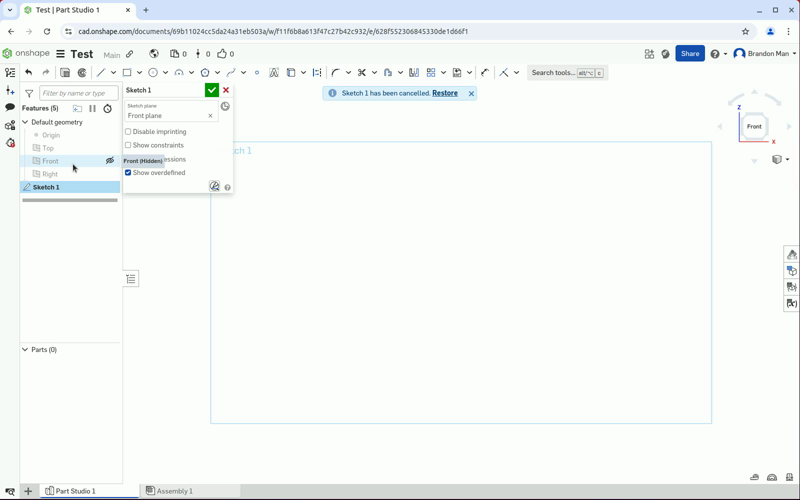
mouse_move(73, 352)
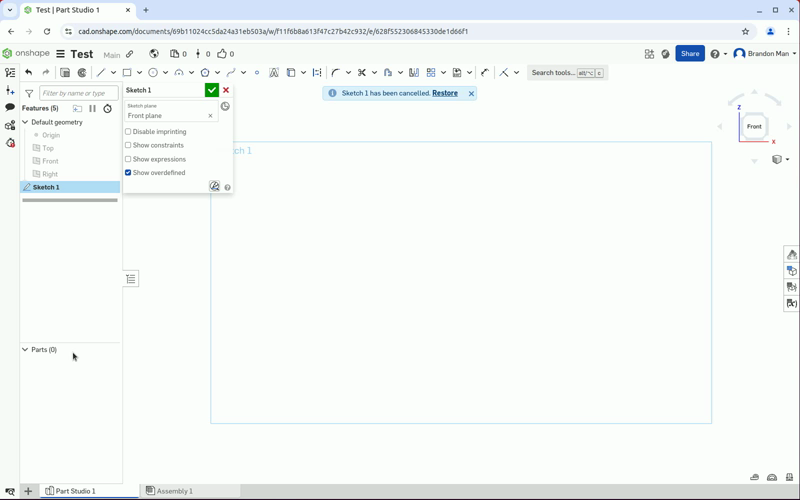
key(y)
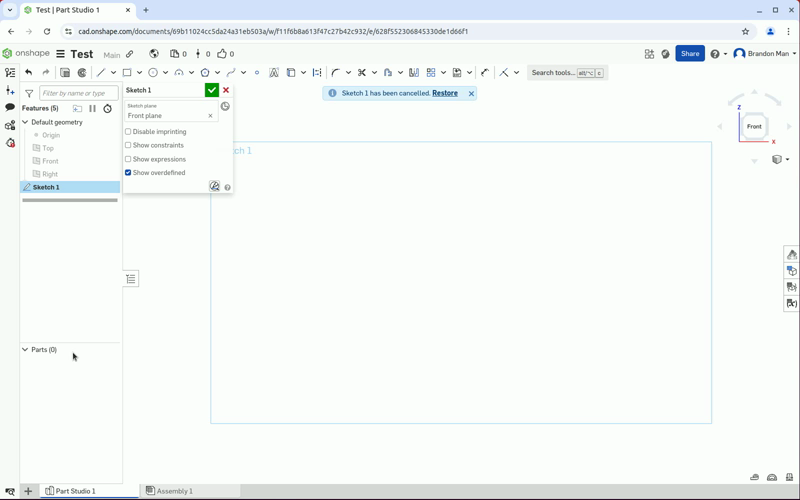
key(l)
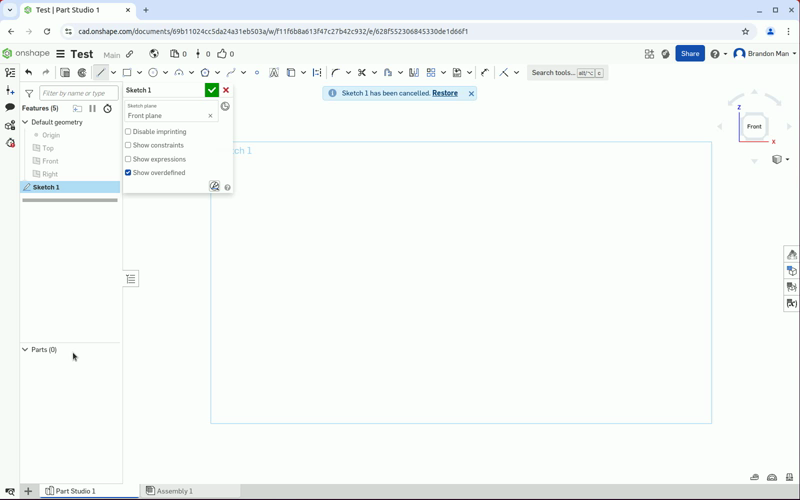
key_down(shift)
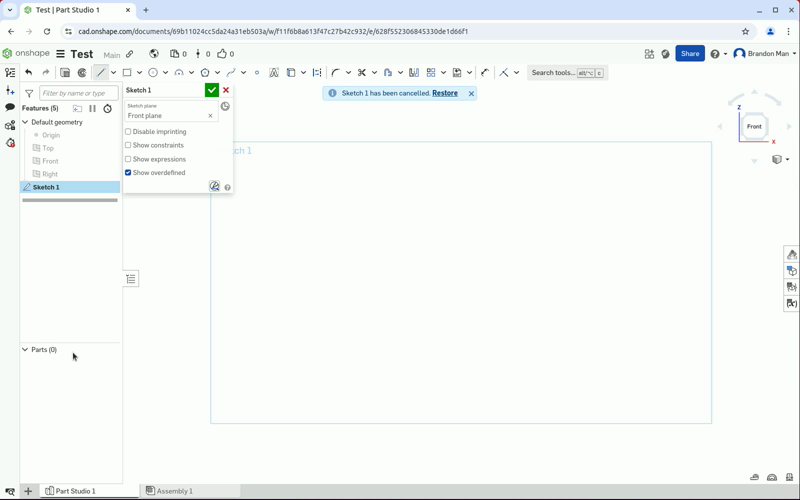
mouse_move(447, 273)
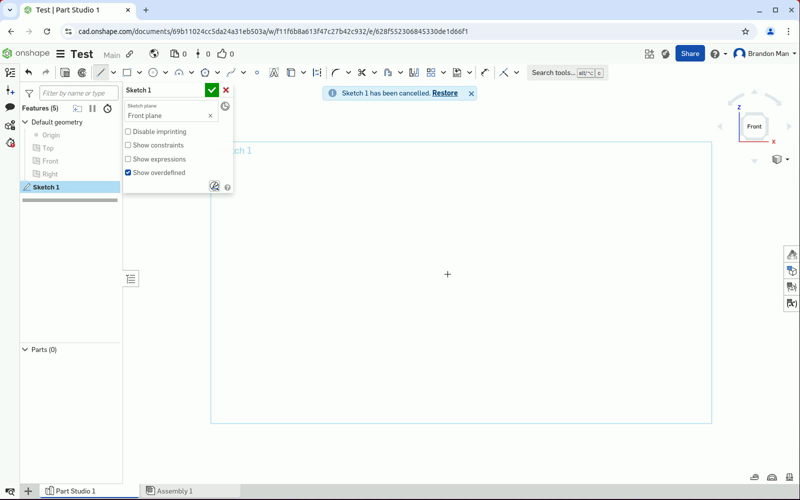
click(447, 273)
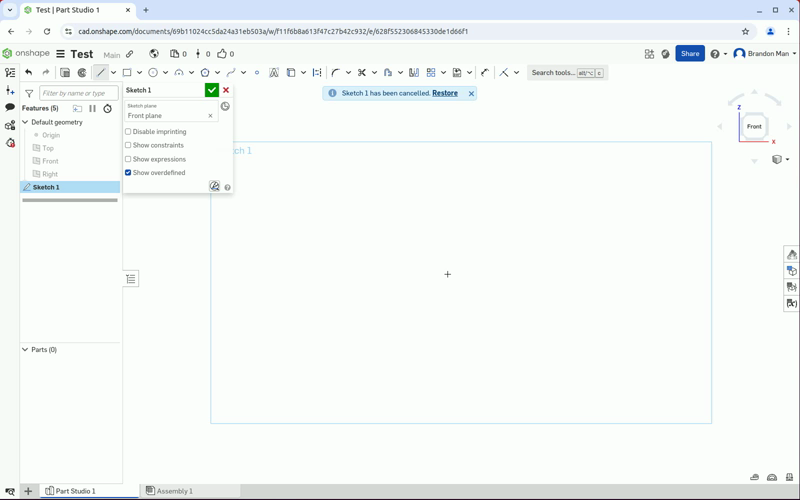
key_up(shift)
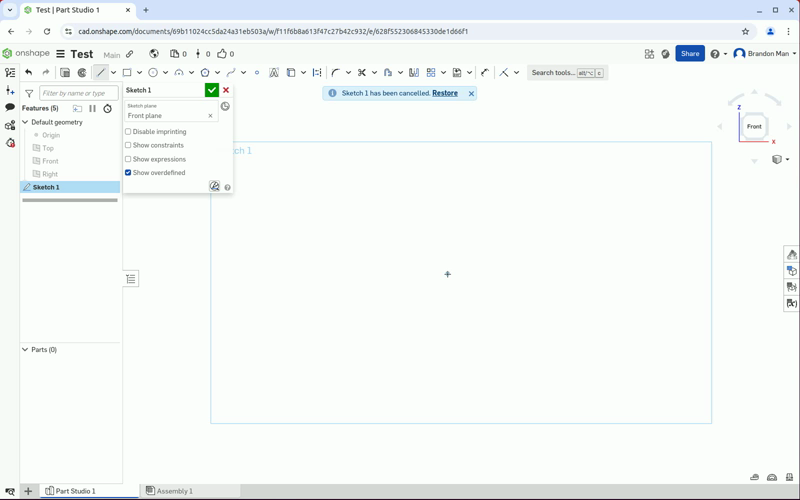
key_down(shift)
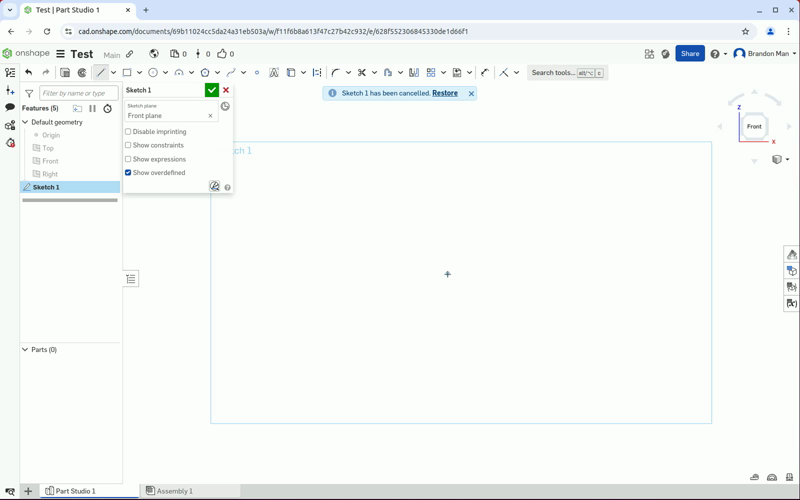
mouse_move(551, 273)
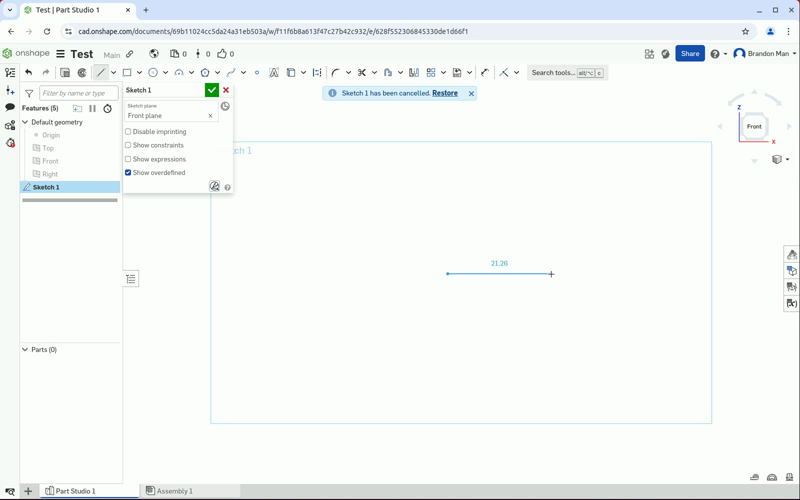
click(551, 273)
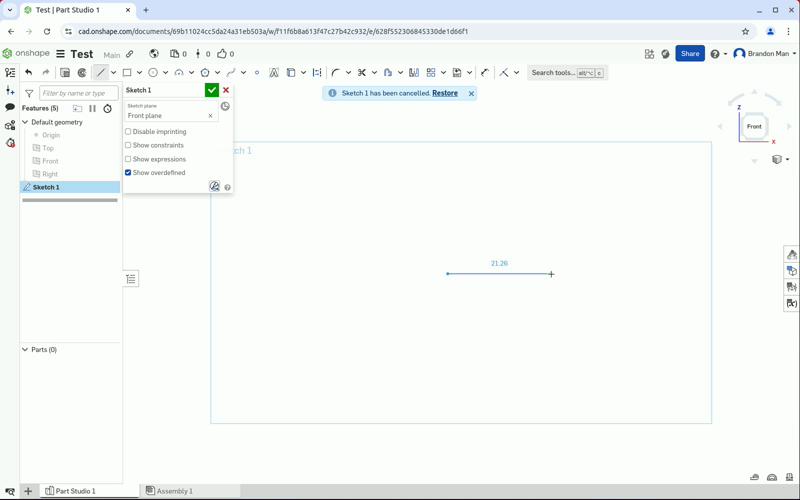
key_up(shift)
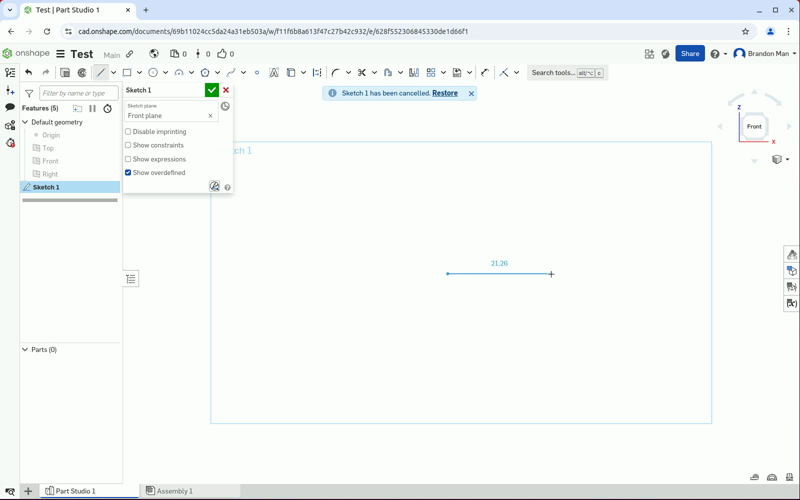
key_down(shift)
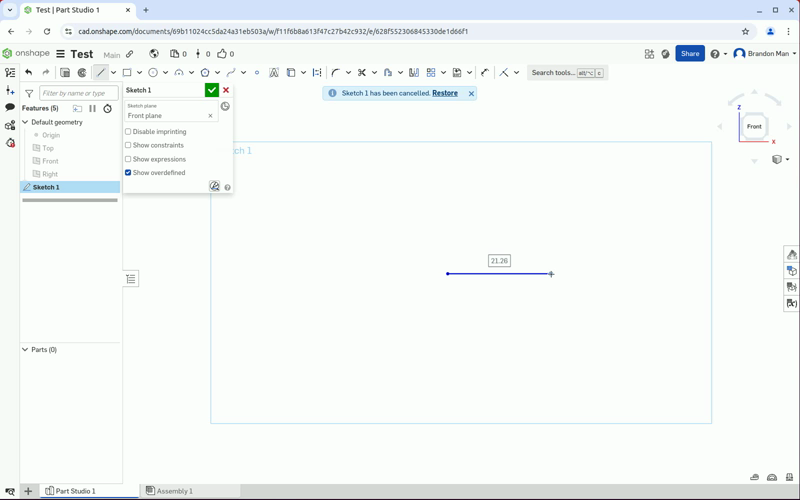
mouse_move(551, 170)
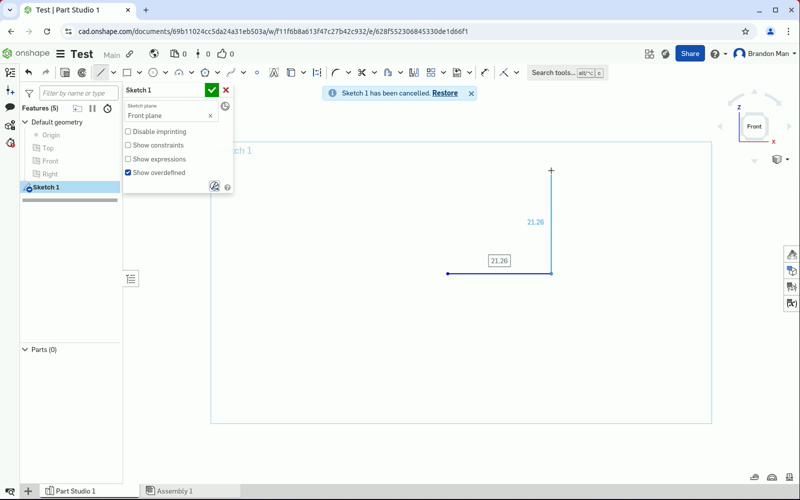
click(551, 170)
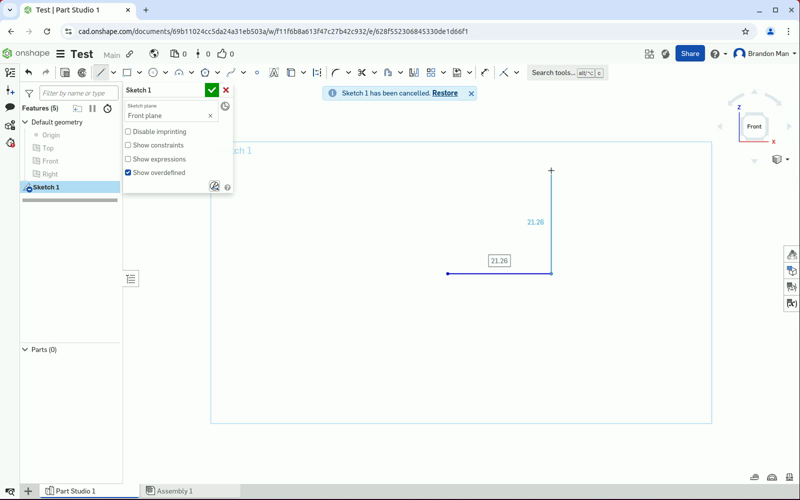
key_up(shift)
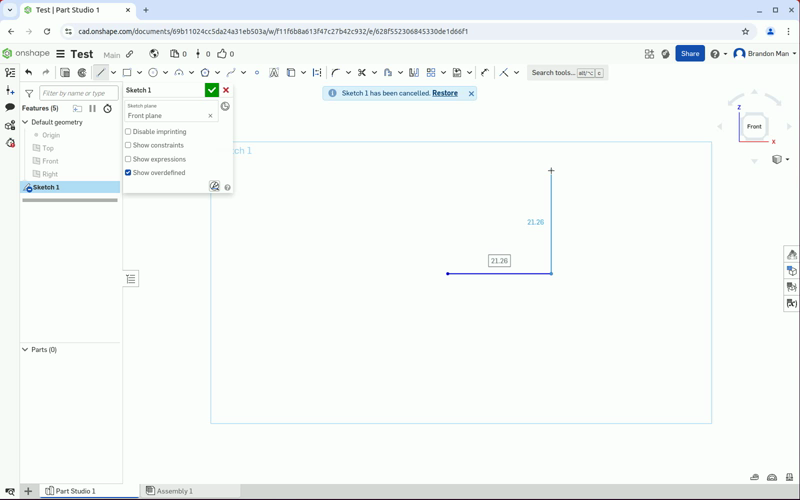
key_down(shift)
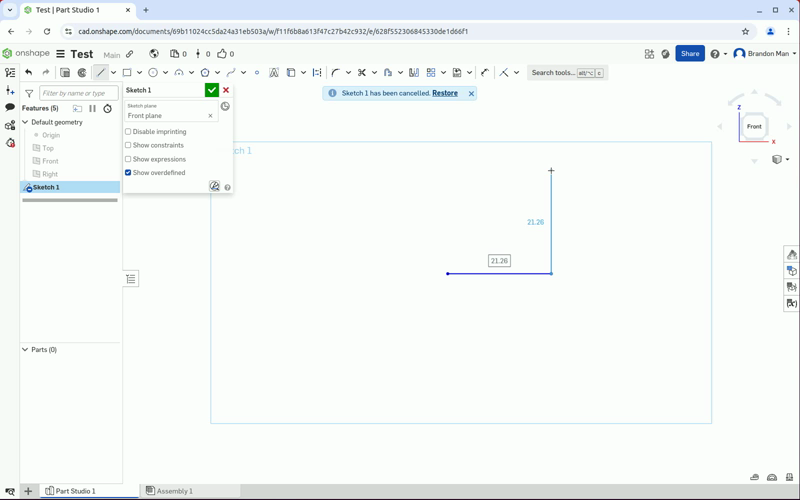
mouse_move(447, 170)
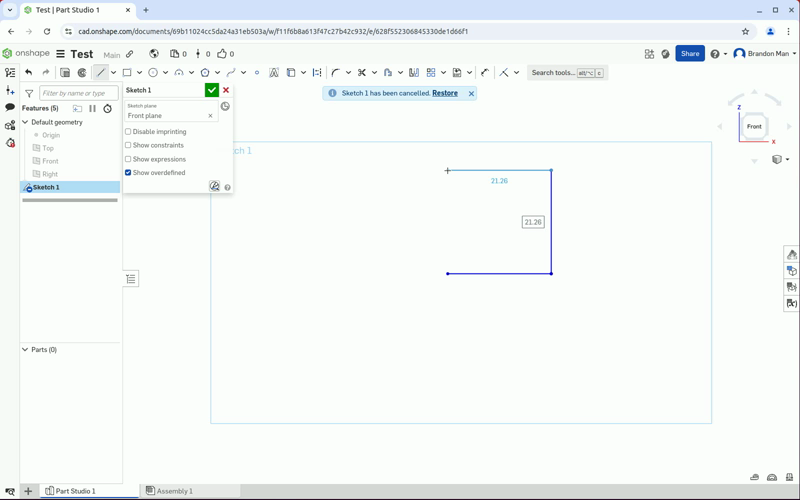
click(447, 170)
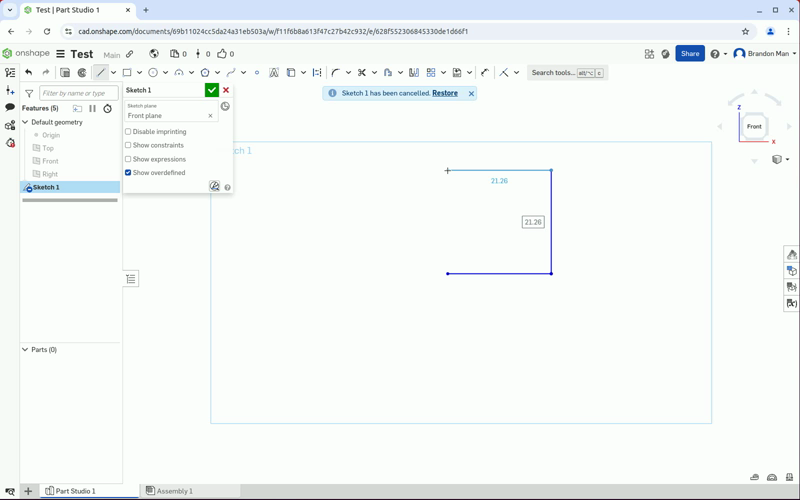
key_up(shift)
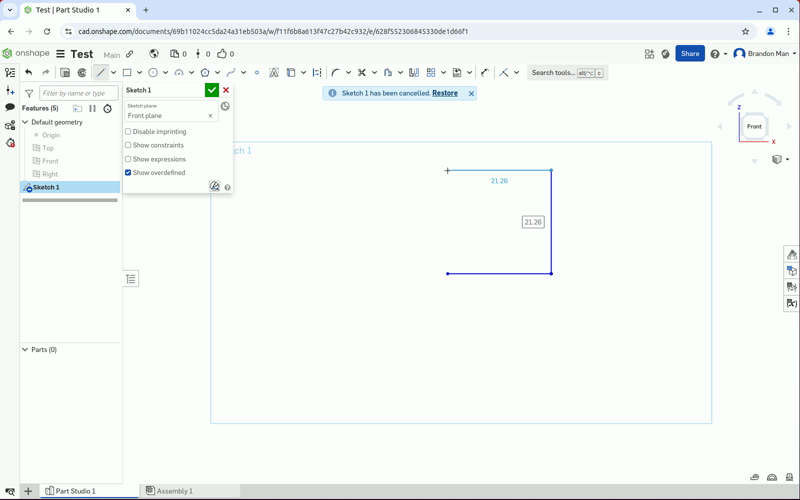
key_down(shift)
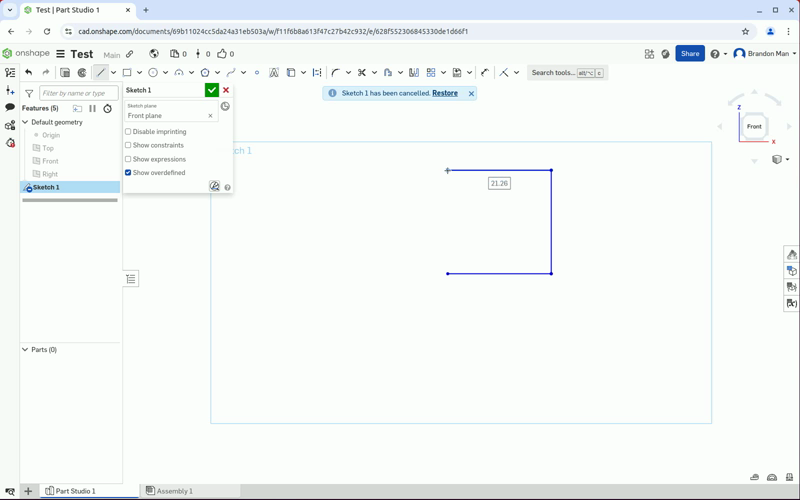
mouse_move(447, 273)
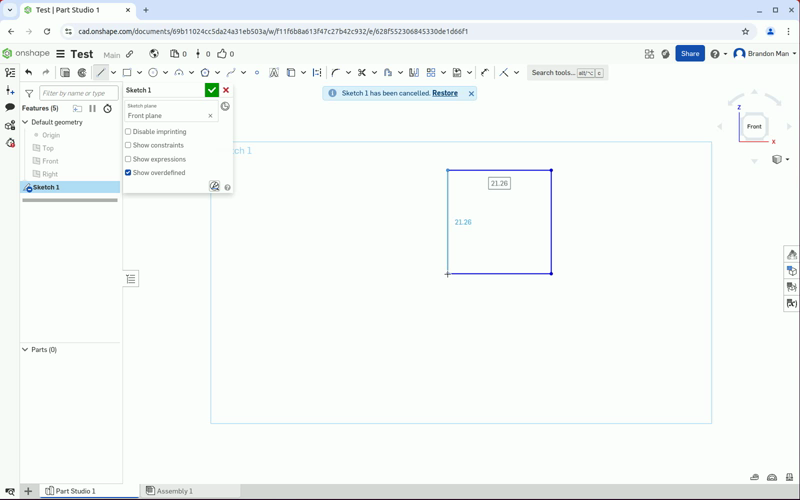
key_up(shift)
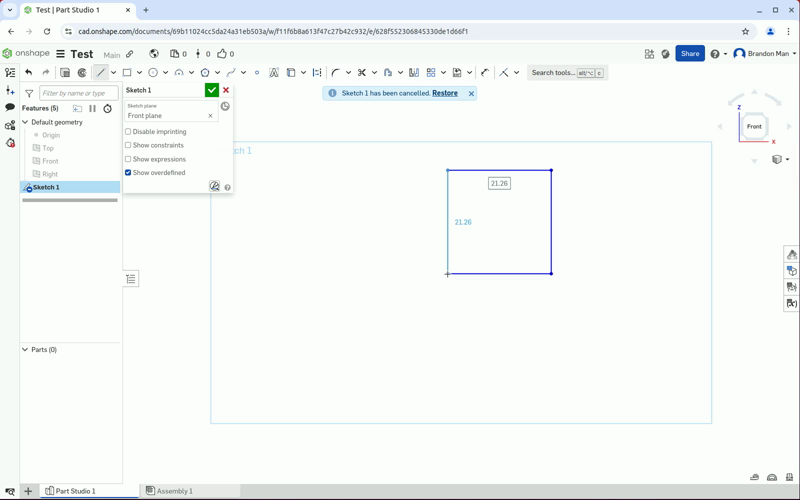
click(447, 273)
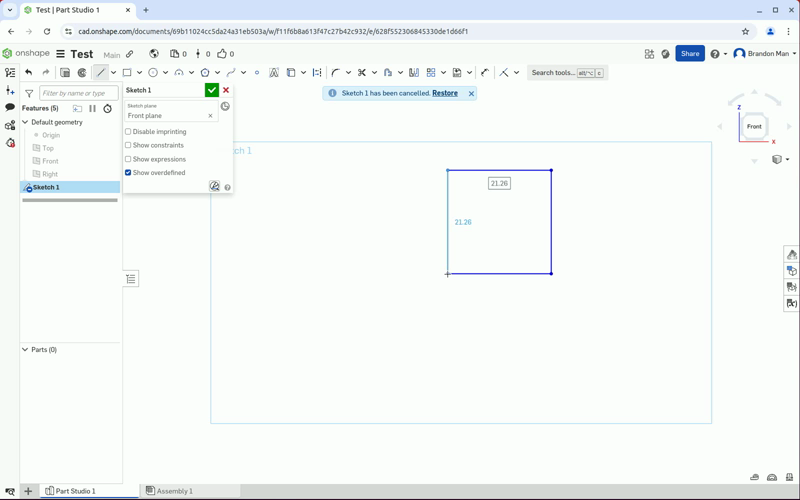
key(esc)
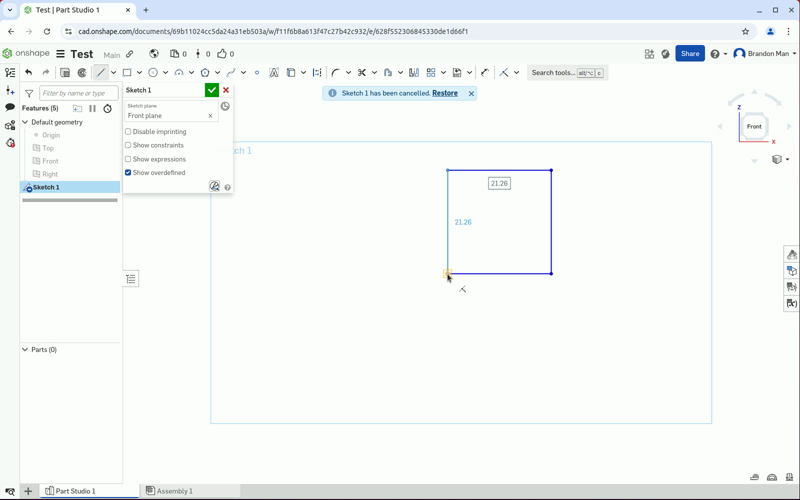
key(l)
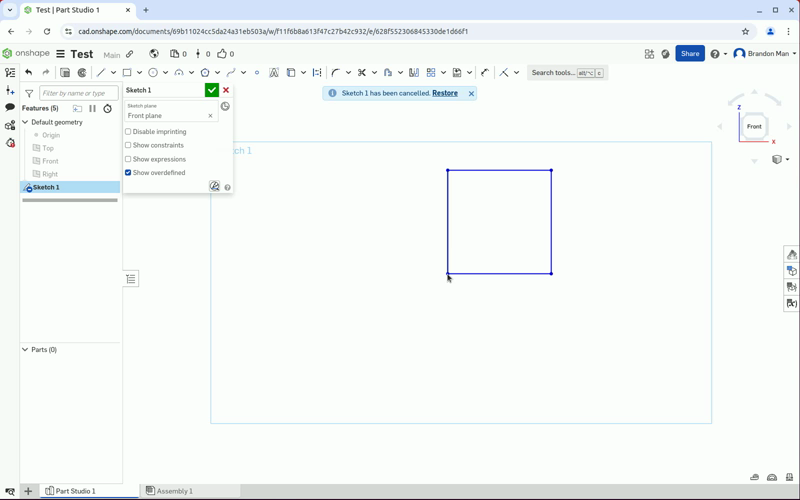
key_down(shift)
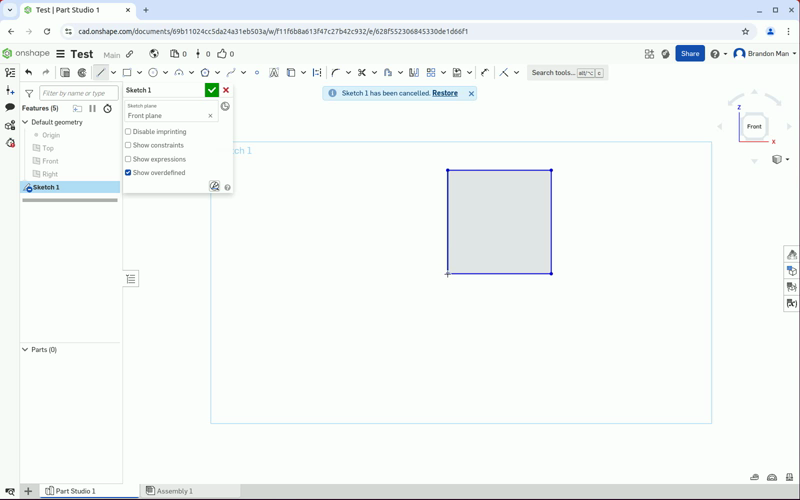
mouse_move(460, 234)
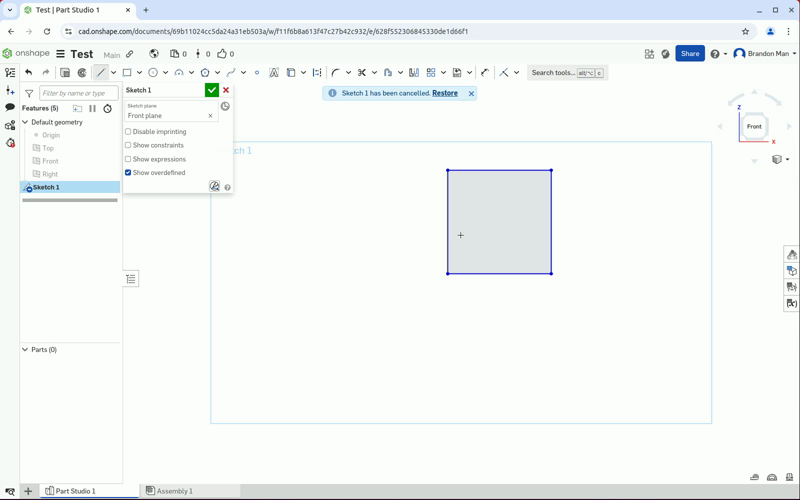
click(460, 234)
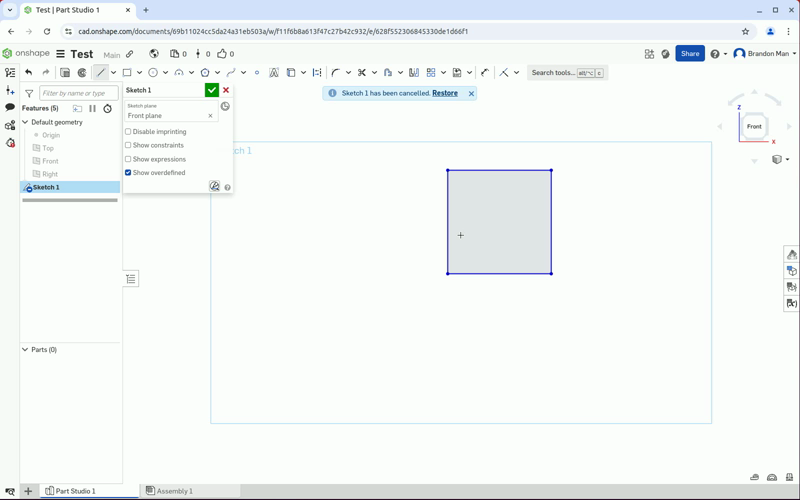
key_up(shift)
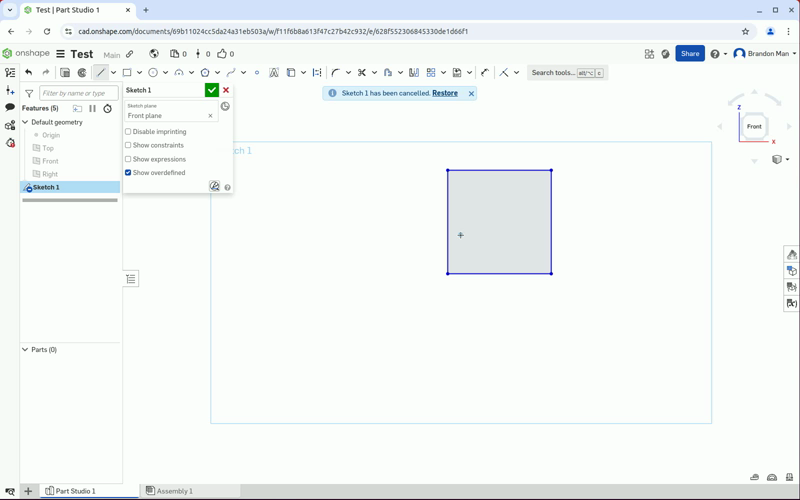
key_down(shift)
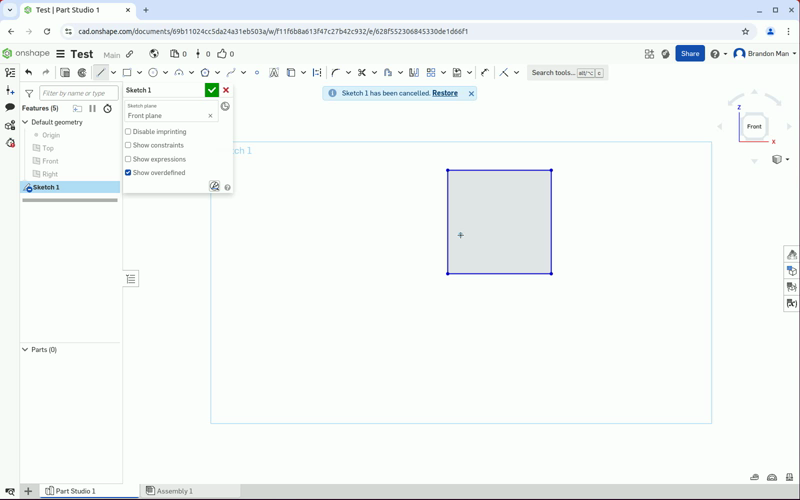
mouse_move(538, 234)
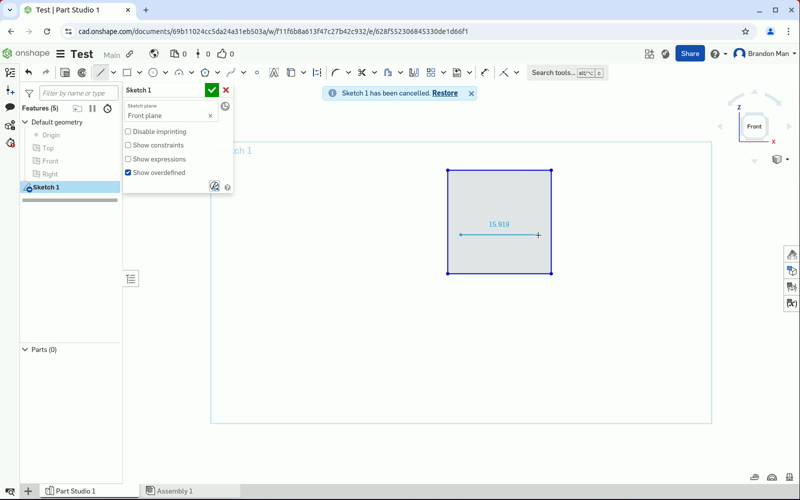
click(538, 234)
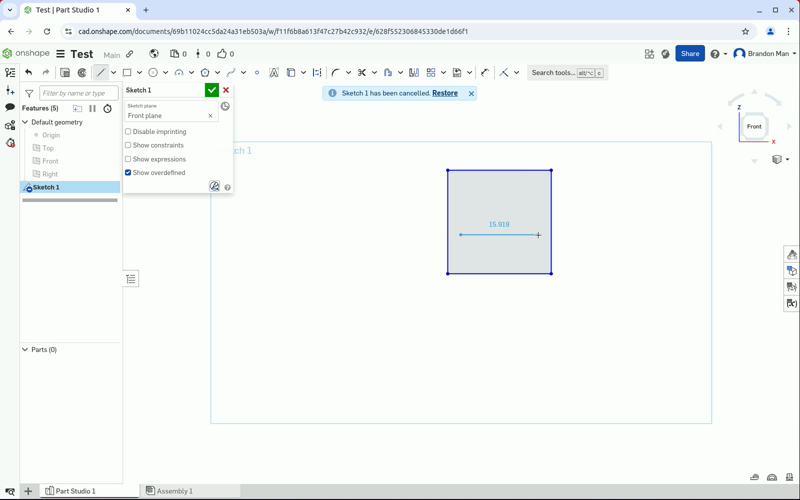
key_up(shift)
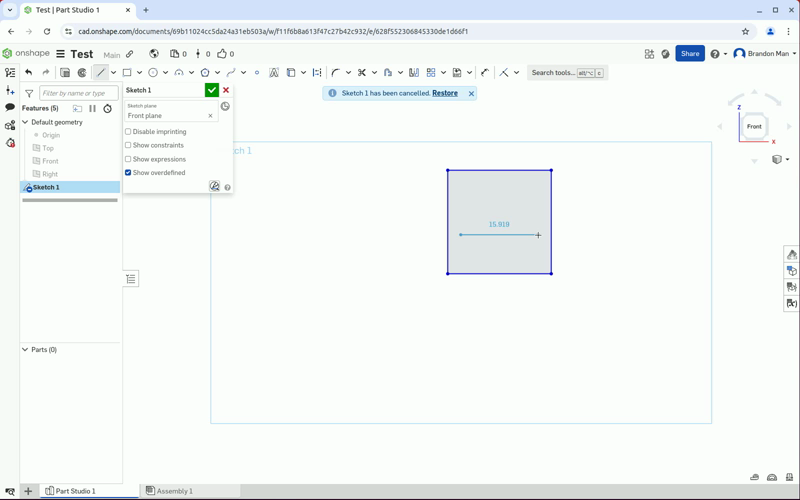
key_down(shift)
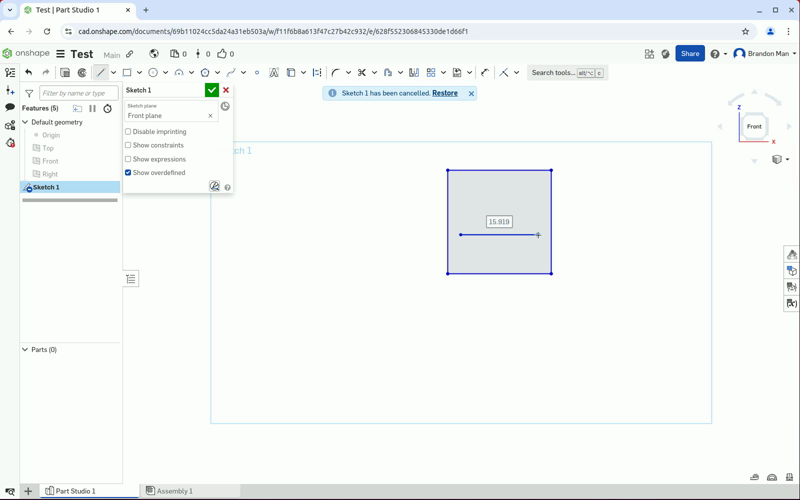
mouse_move(568, 234)
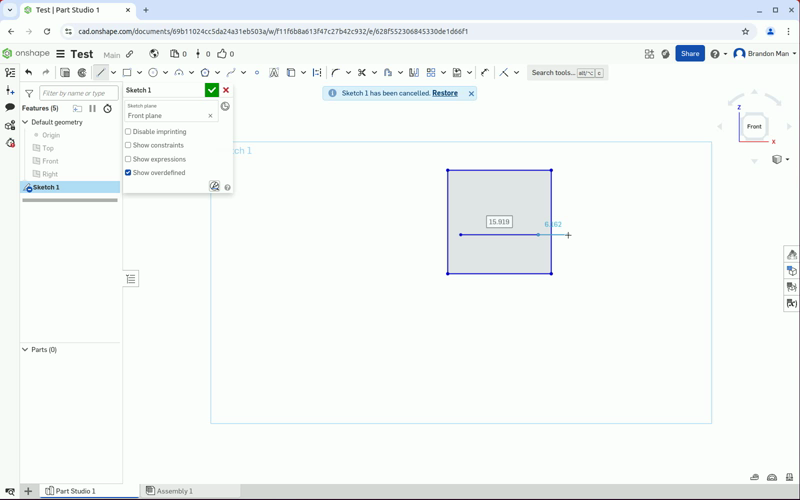
mouse_move(538, 200)
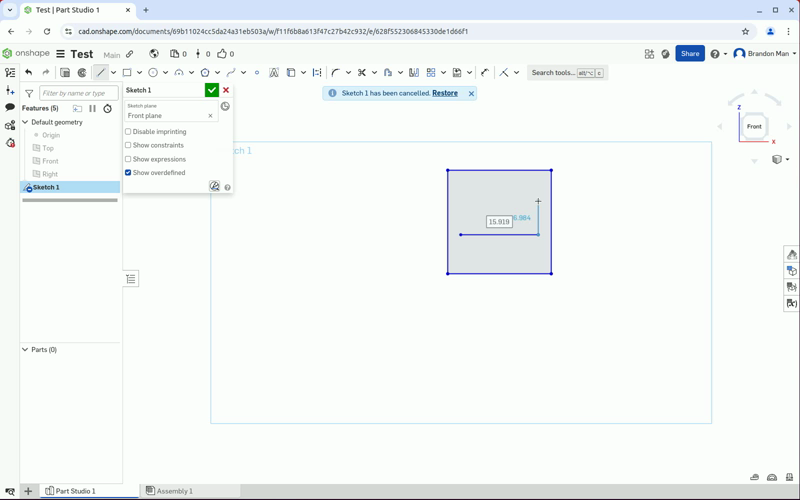
click(538, 200)
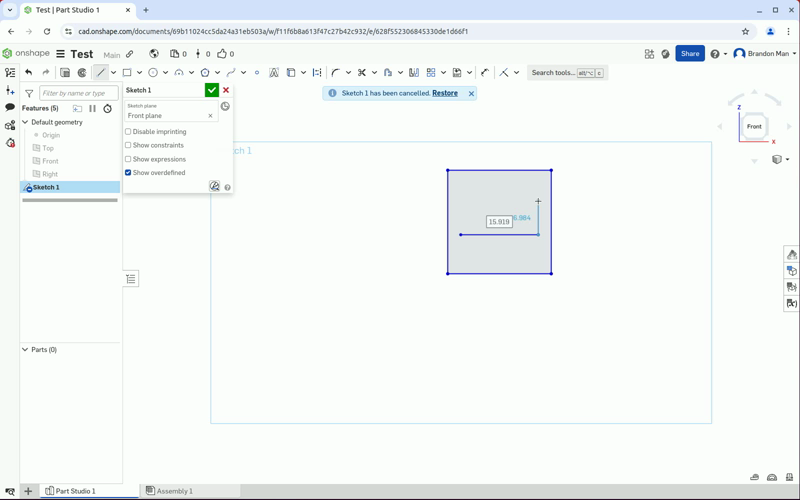
key_up(shift)
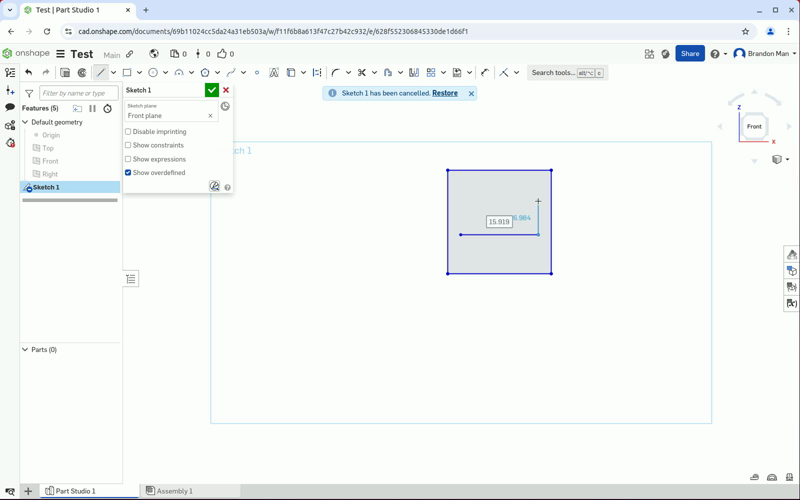
key_down(shift)
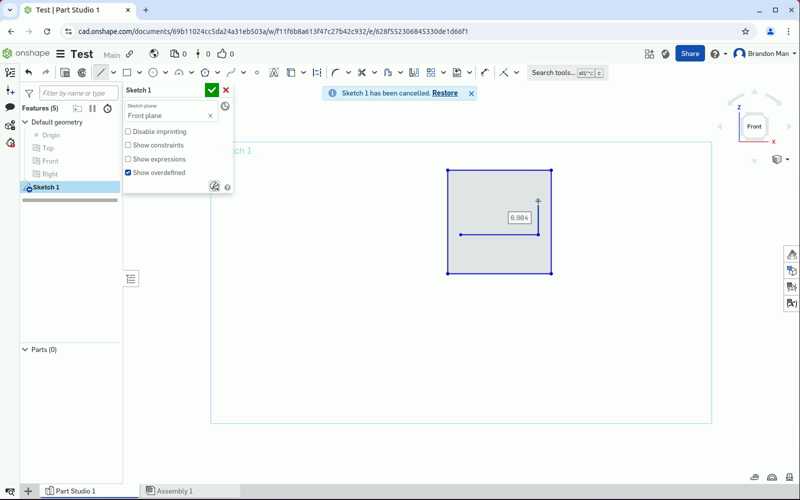
mouse_move(460, 200)
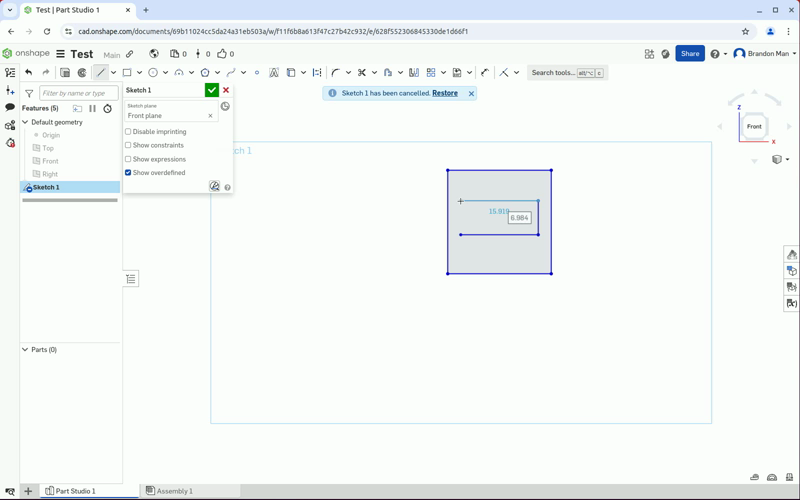
click(460, 200)
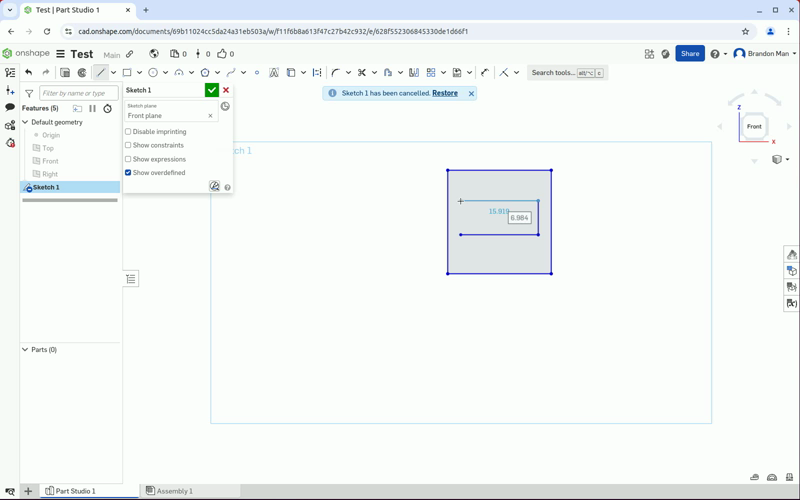
key_up(shift)
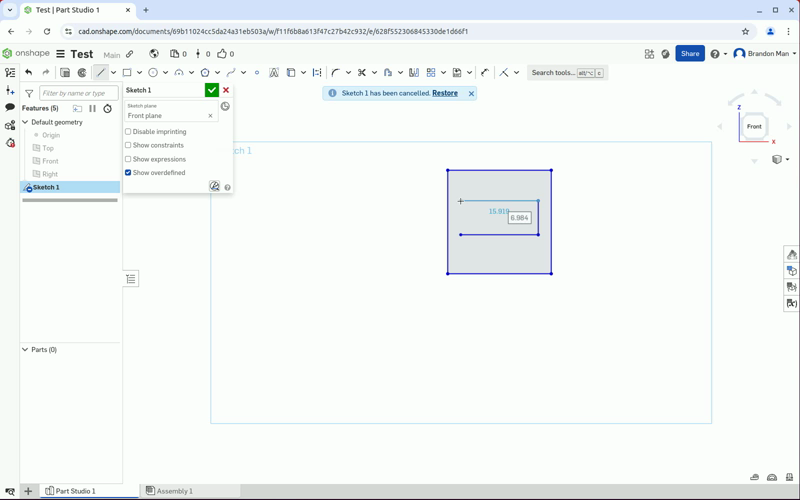
mouse_move(490, 200)
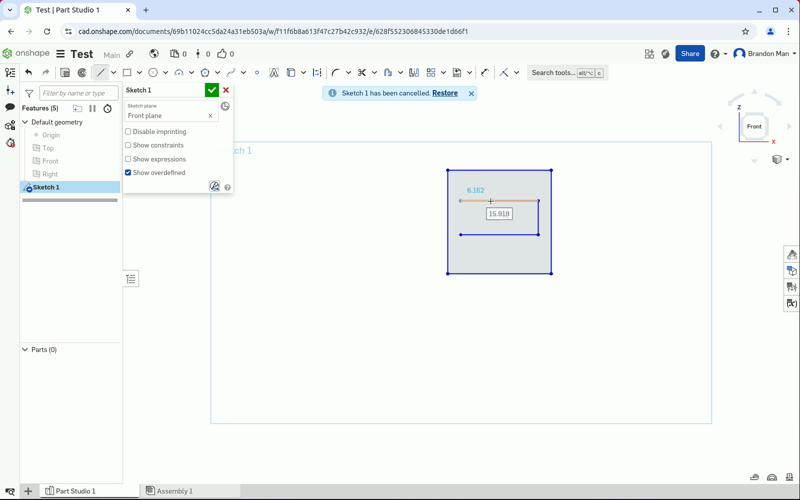
key_down(shift)
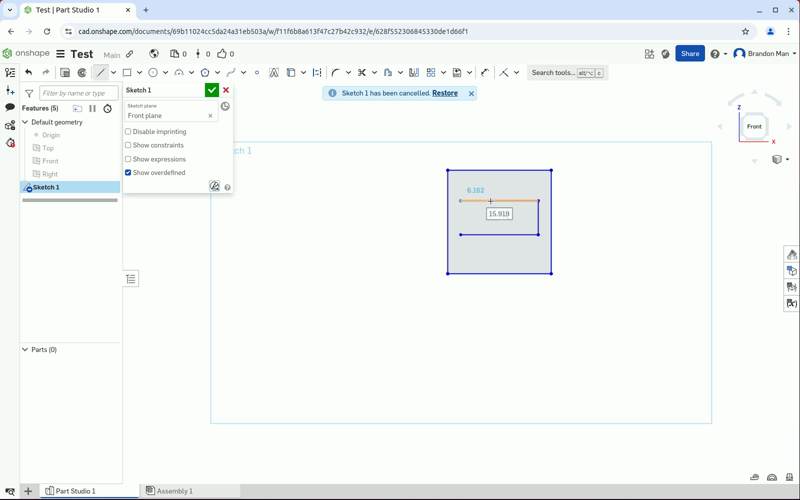
mouse_move(460, 234)
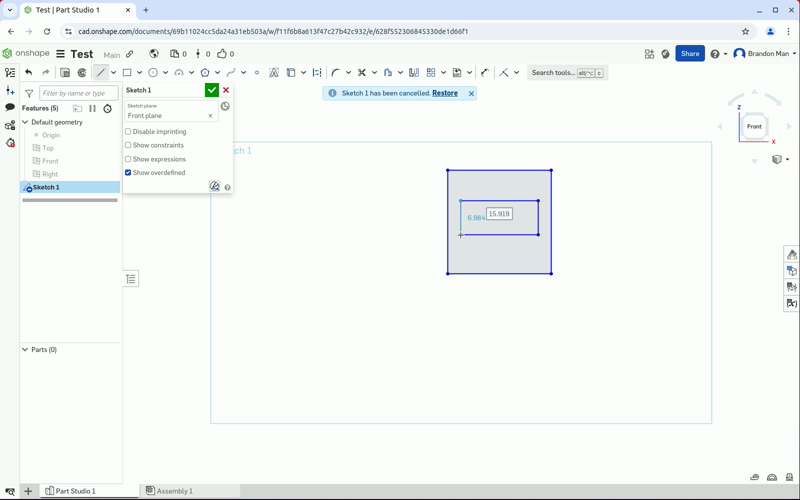
key_up(shift)
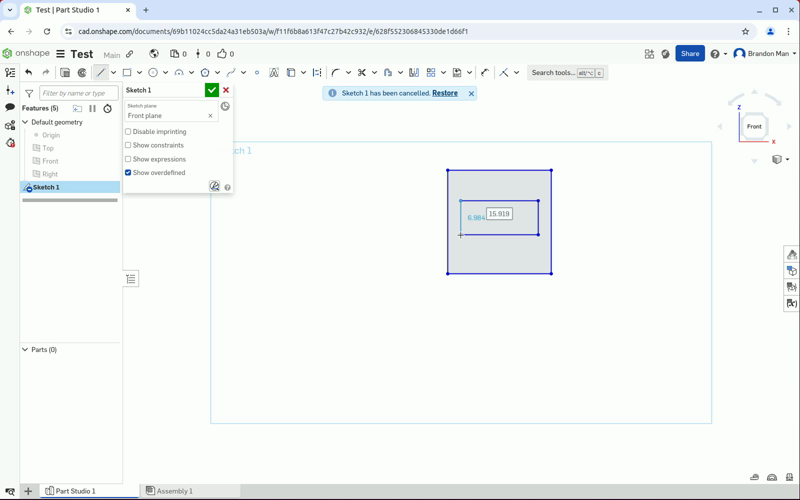
click(460, 234)
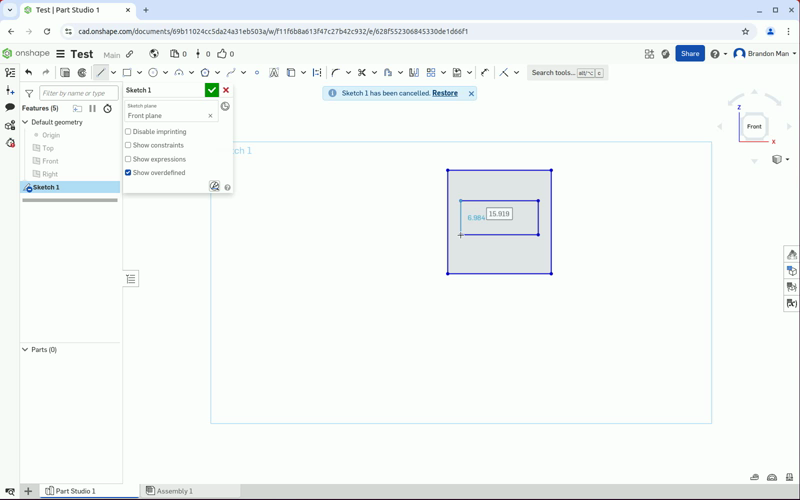
key(esc)
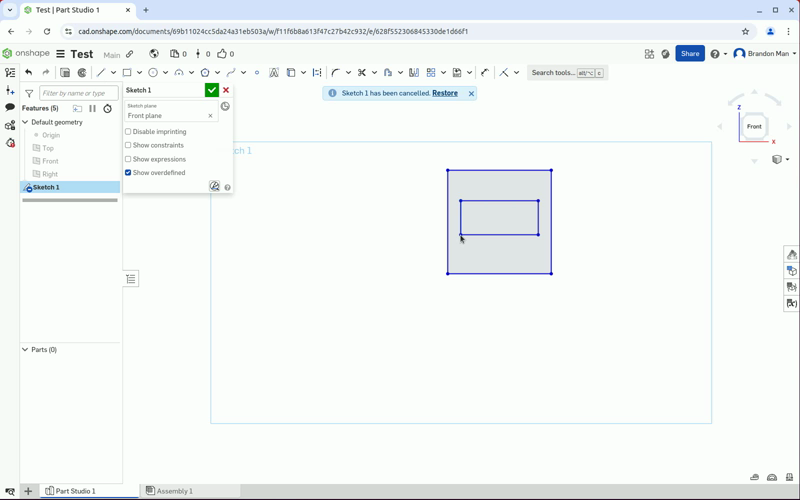
mouse_move(482, 190)
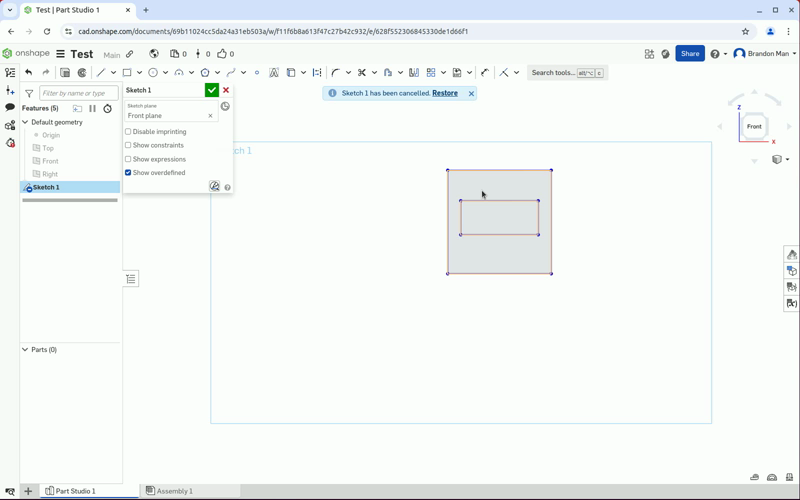
click(482, 190)
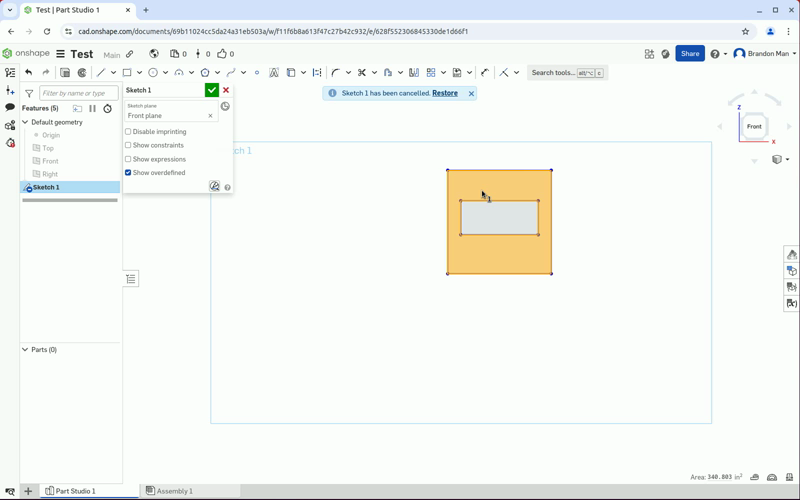
mouse_move(73, 352)
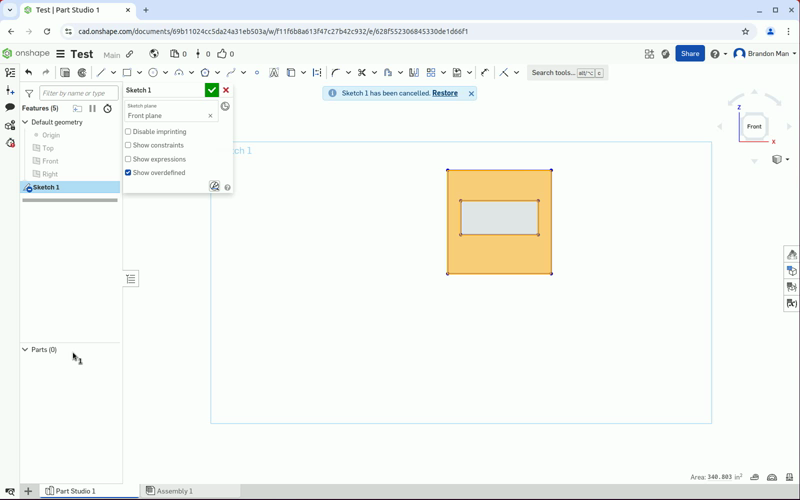
key(shift+y)
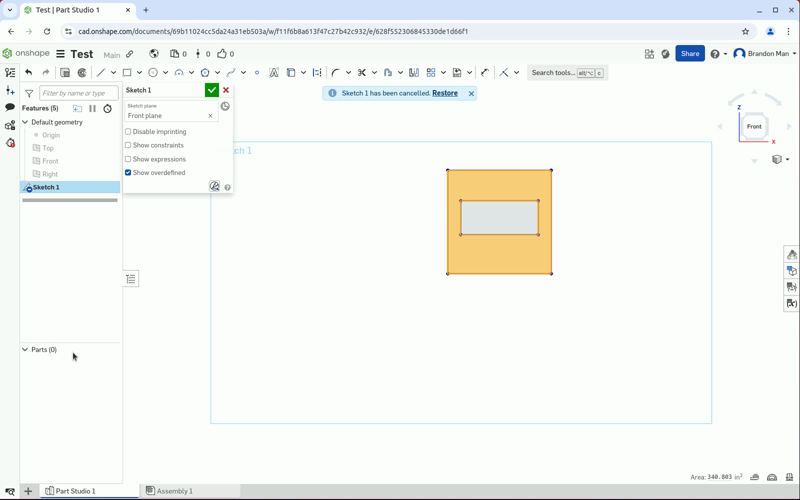
key(shift+e)
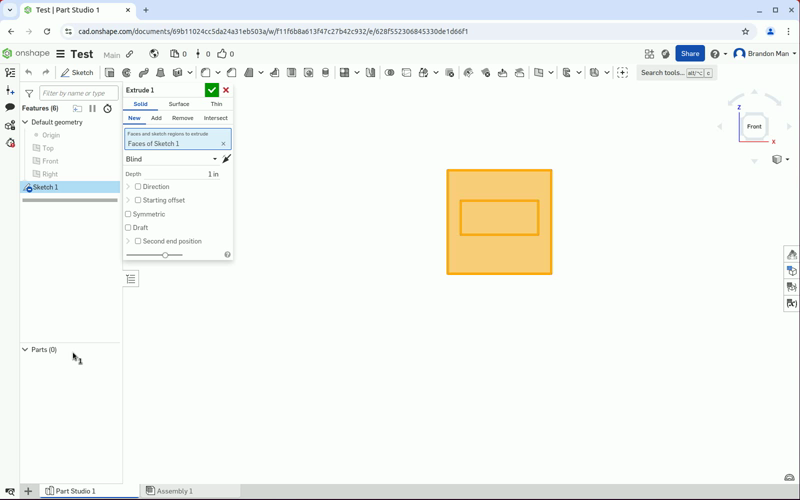
mouse_move(143, 106)
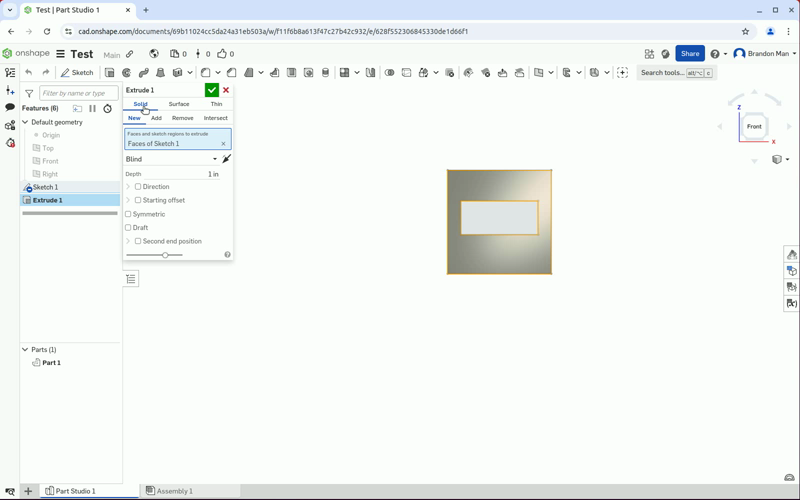
click(143, 106)
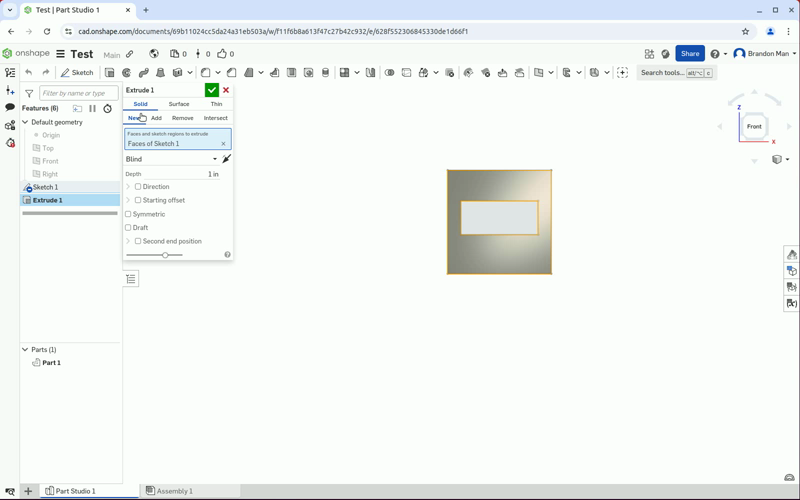
mouse_move(137, 120)
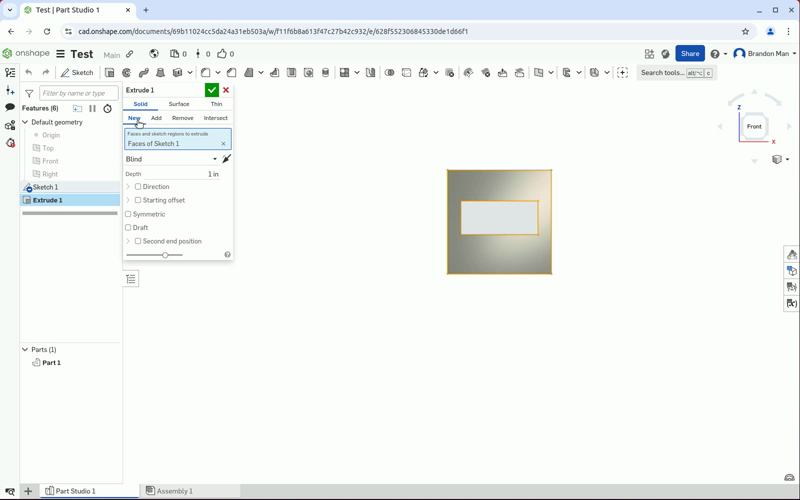
click(137, 120)
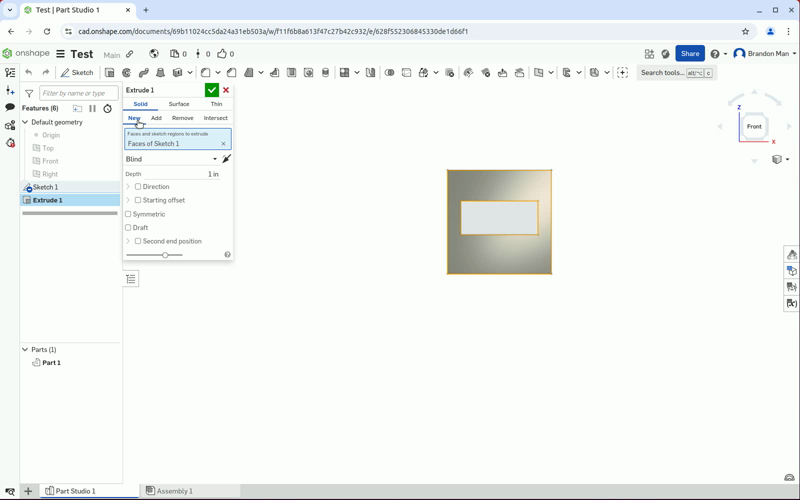
key(tab, 4)
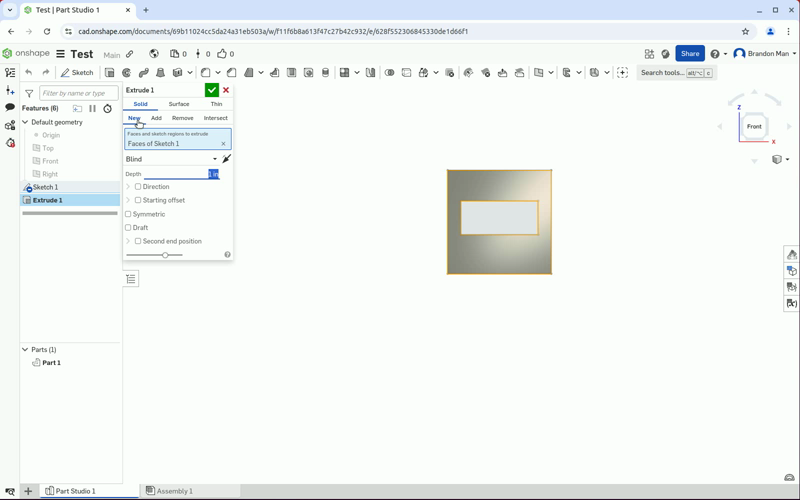
text(6.981)
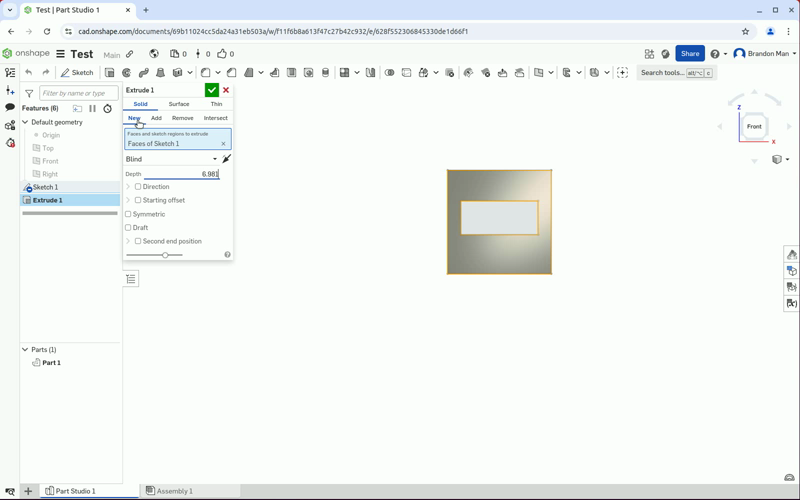
key(enter)
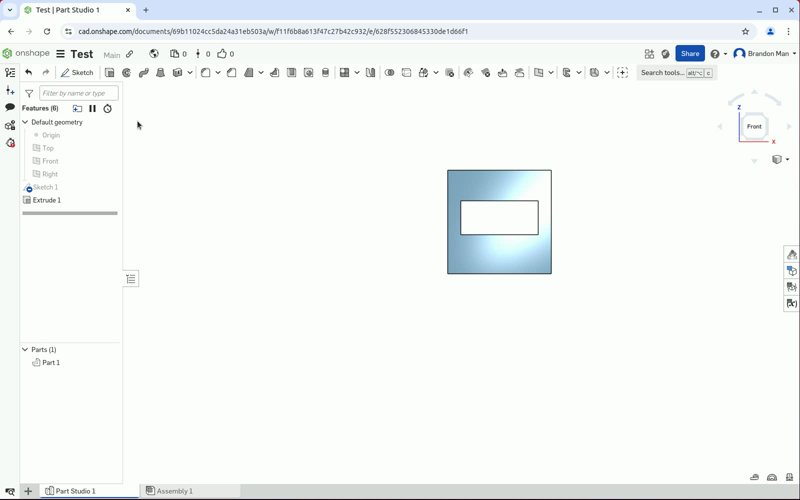
key(shift+h)
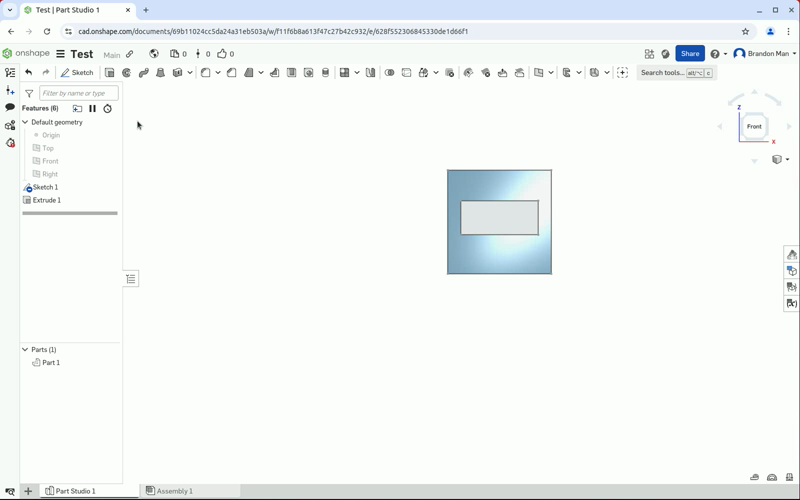
key(shift+h)
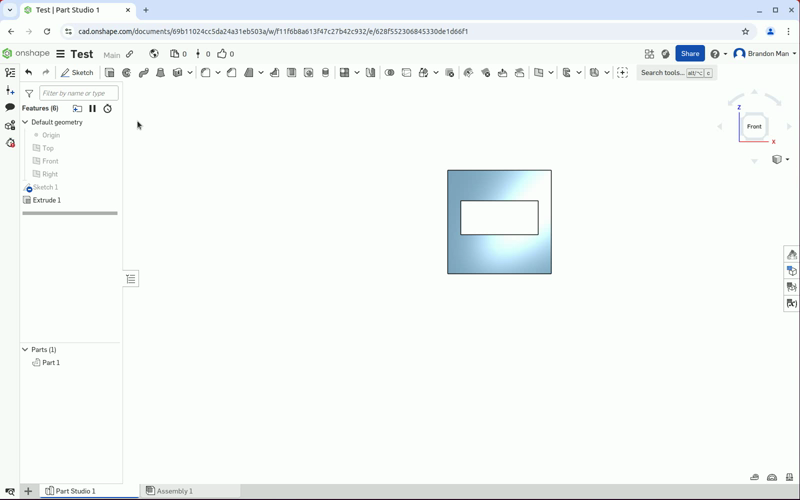
mouse_move(73, 189)
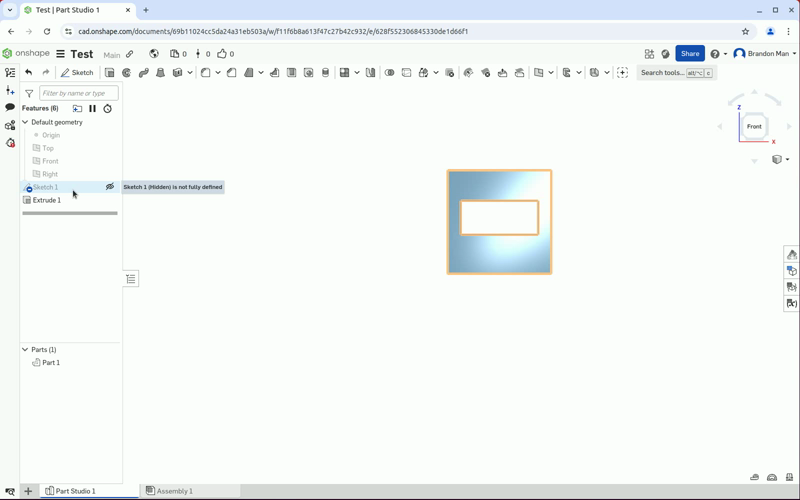
click(73, 189)
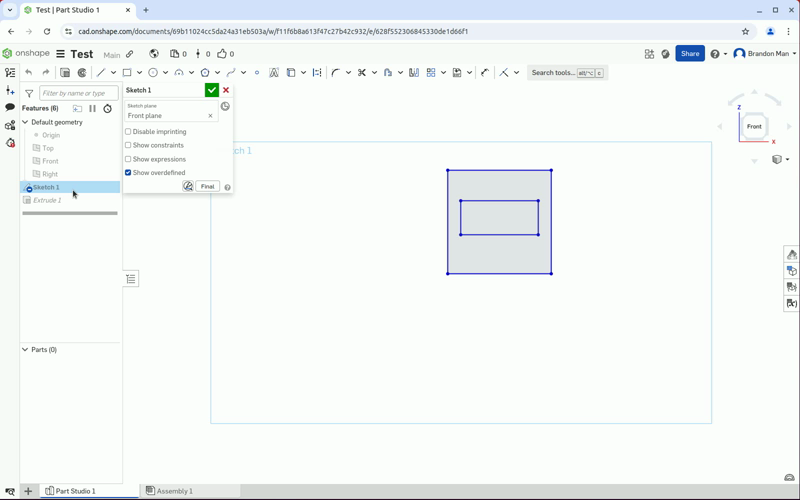
mouse_move(229, 92)
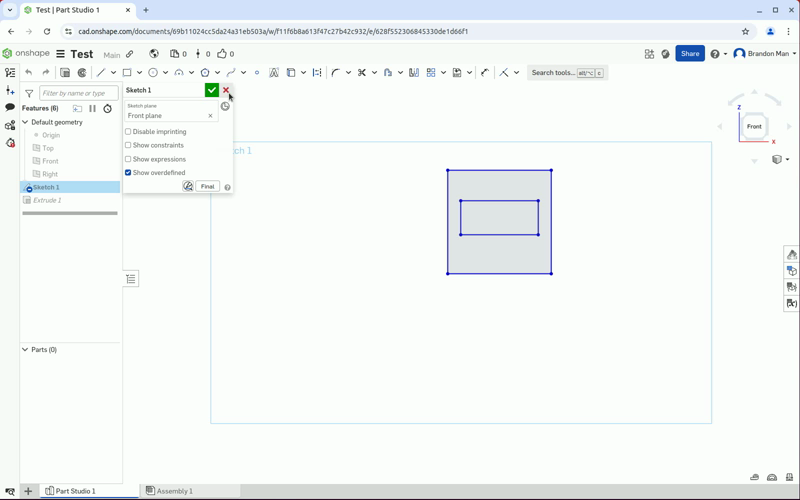
click(229, 92)
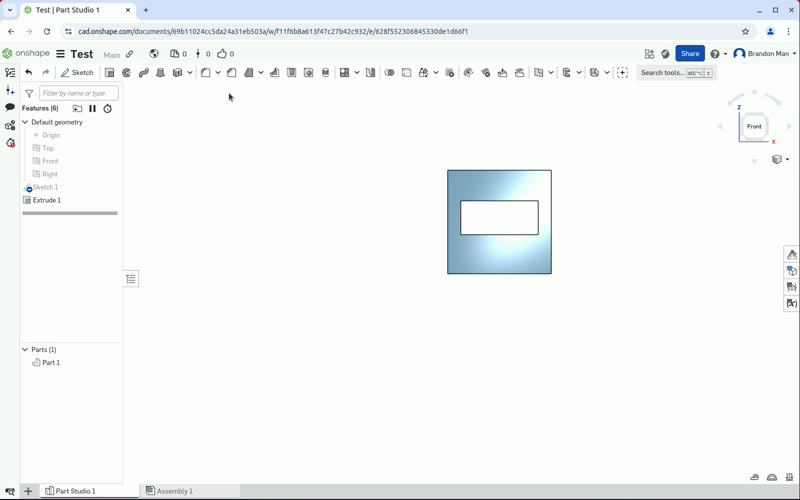
mouse_move(541, 75)
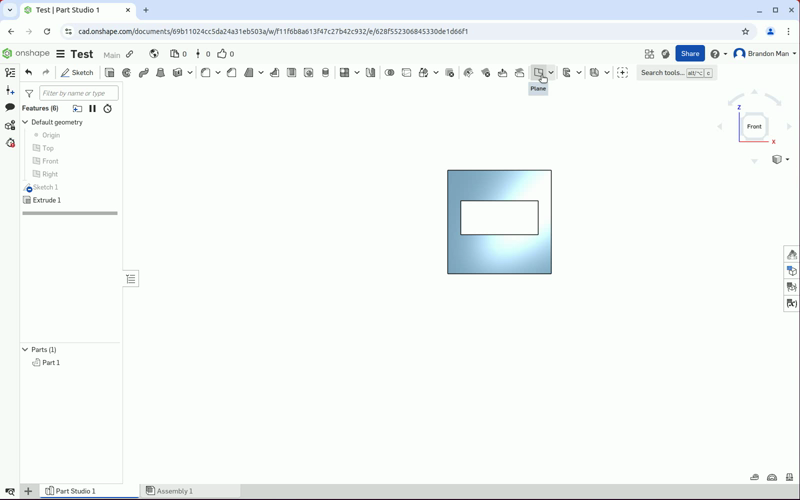
click(541, 75)
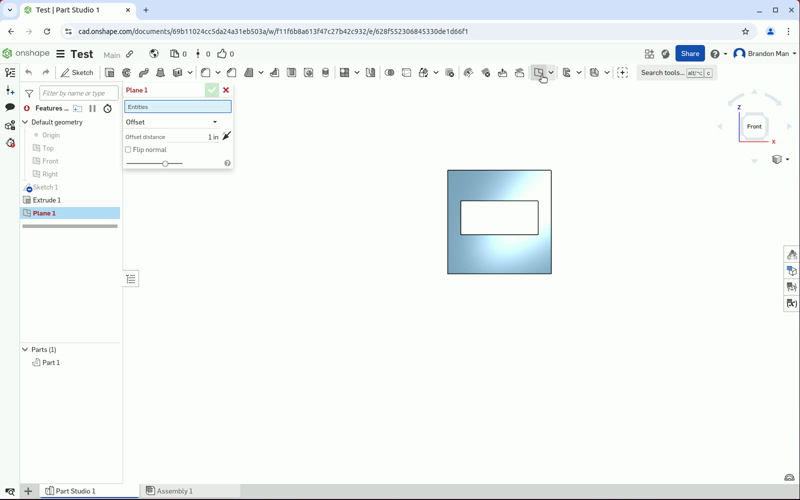
mouse_move(73, 163)
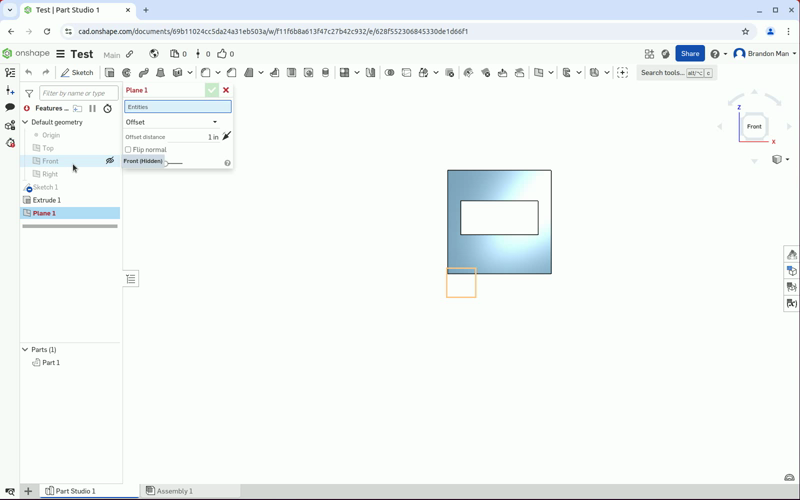
click(73, 163)
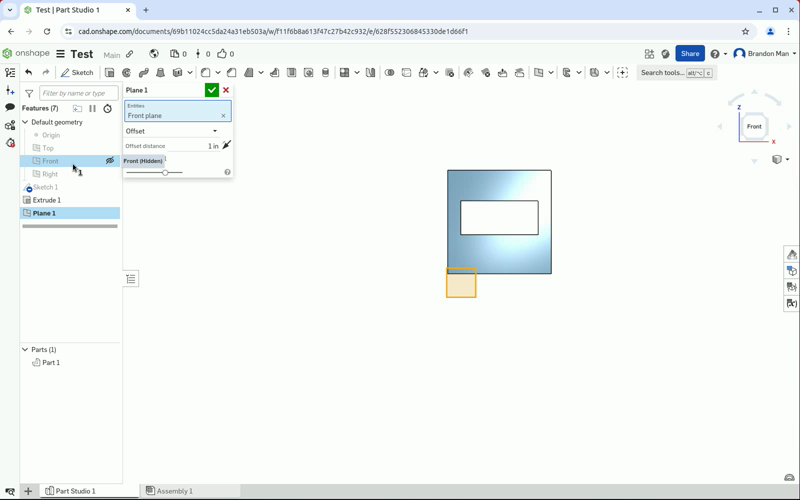
key(tab, 2)
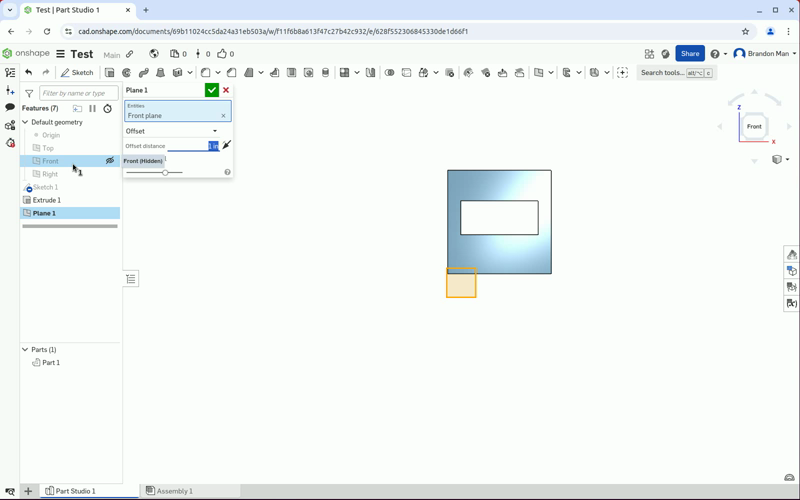
text(6.994)
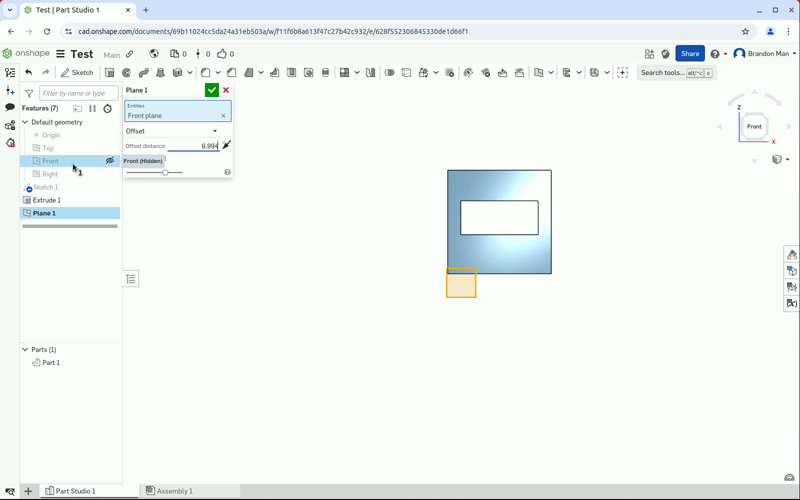
key(enter, 2)
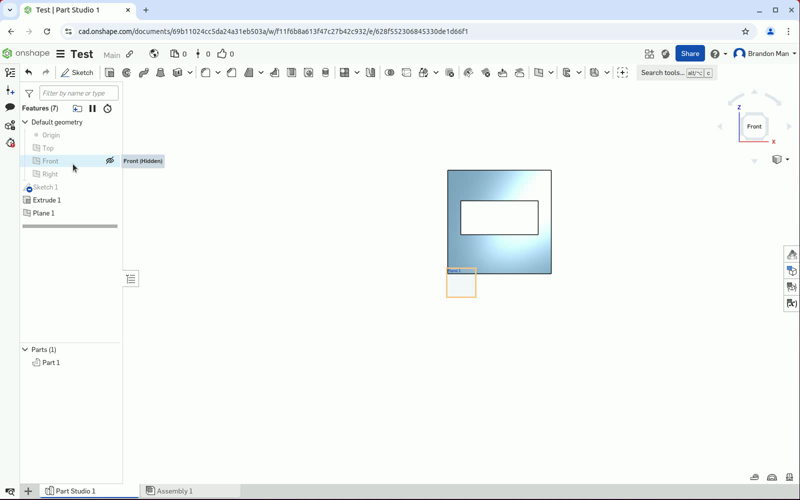
key(shift+s)
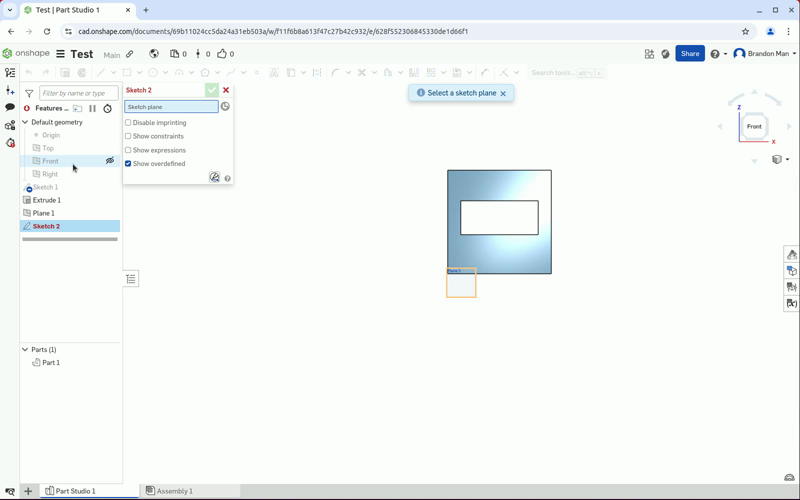
mouse_move(73, 215)
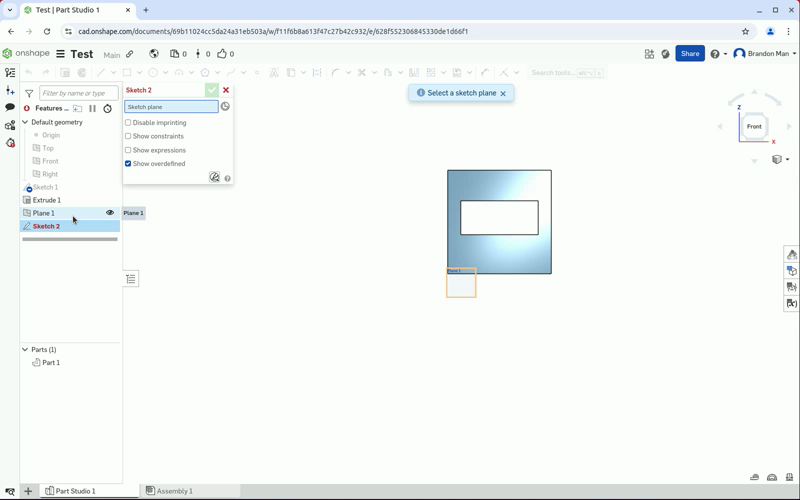
click(73, 215)
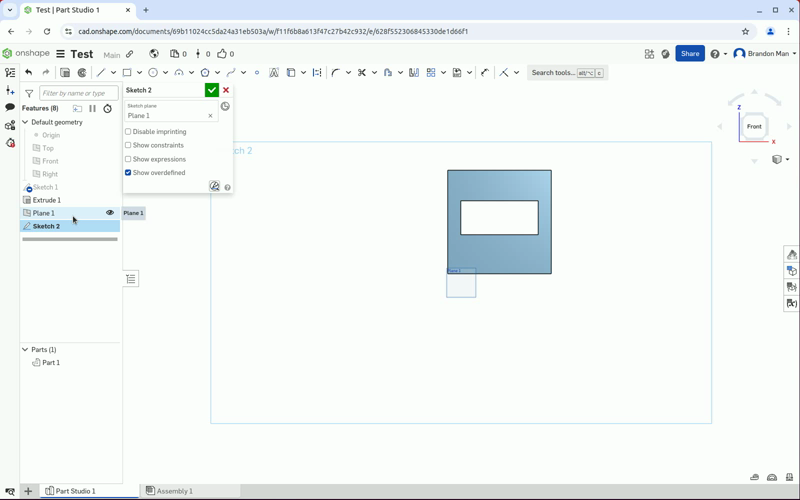
mouse_move(73, 352)
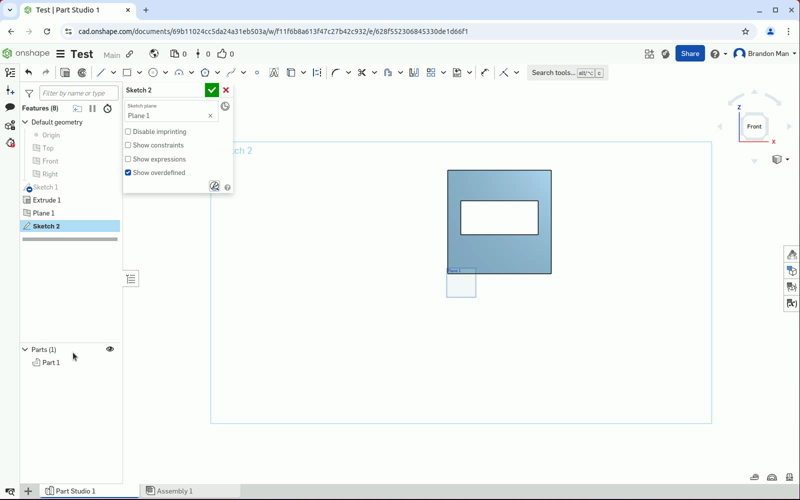
key(y)
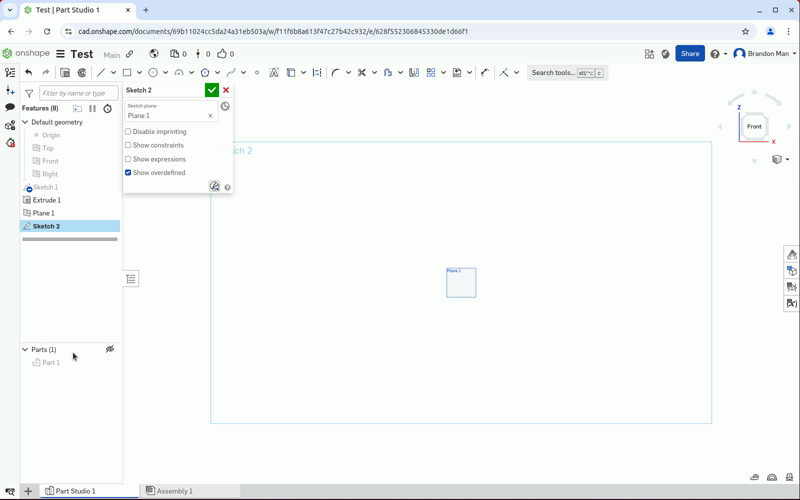
key(l)
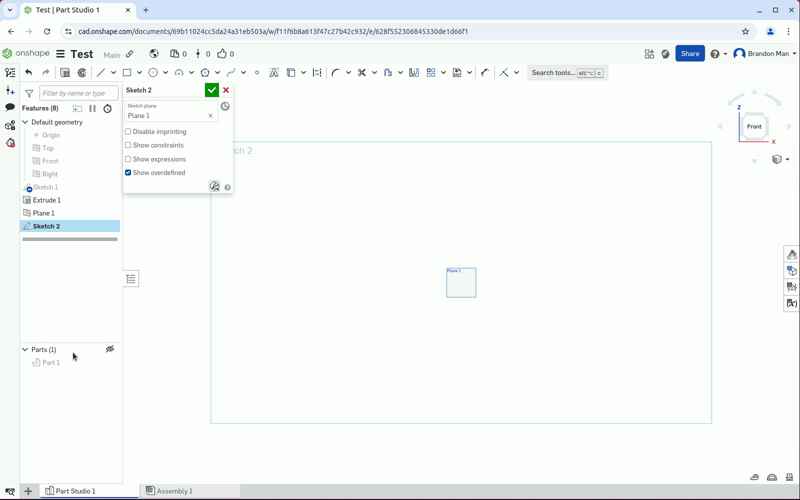
key_down(shift)
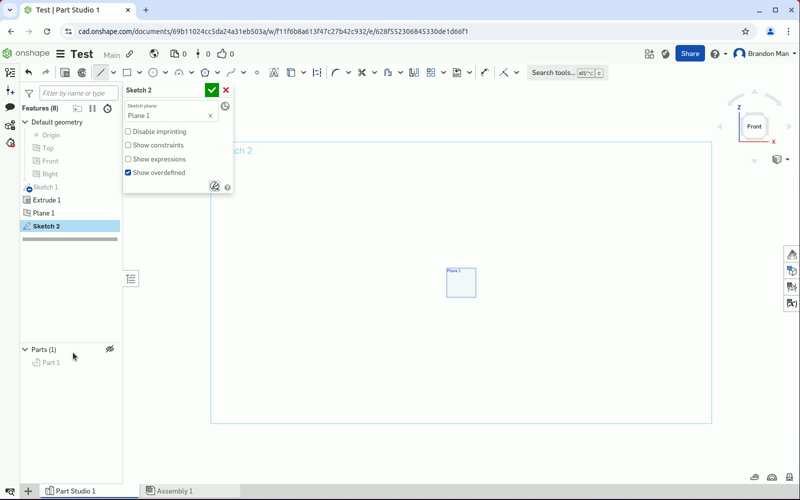
mouse_move(447, 239)
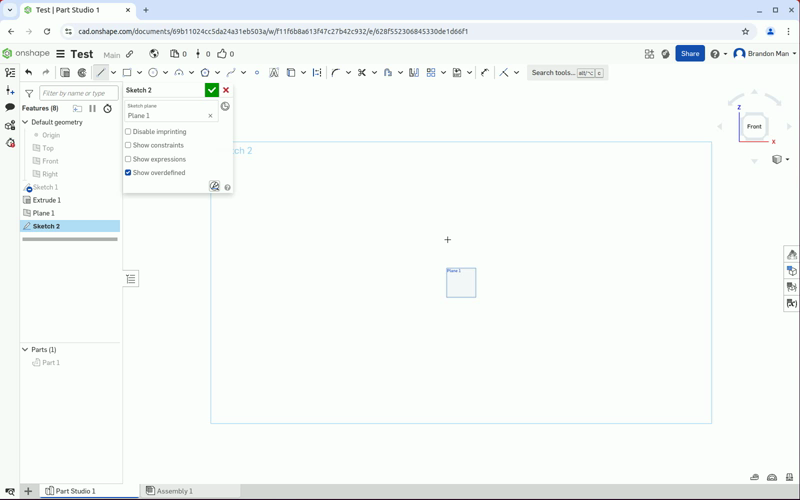
click(447, 239)
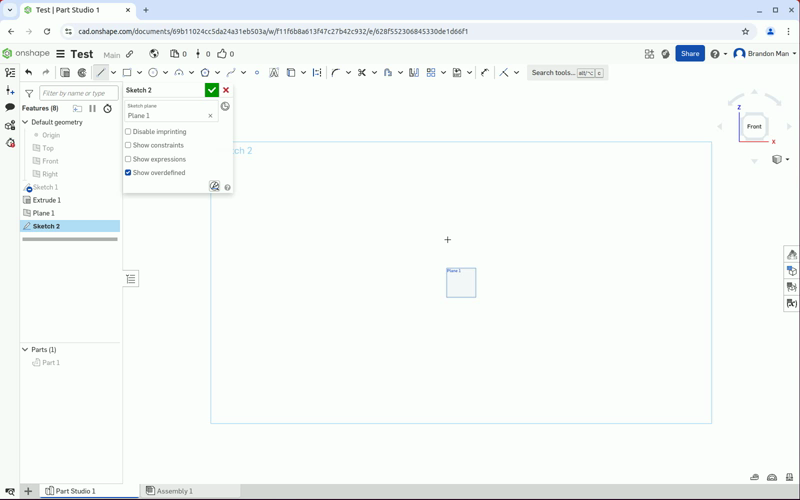
key_up(shift)
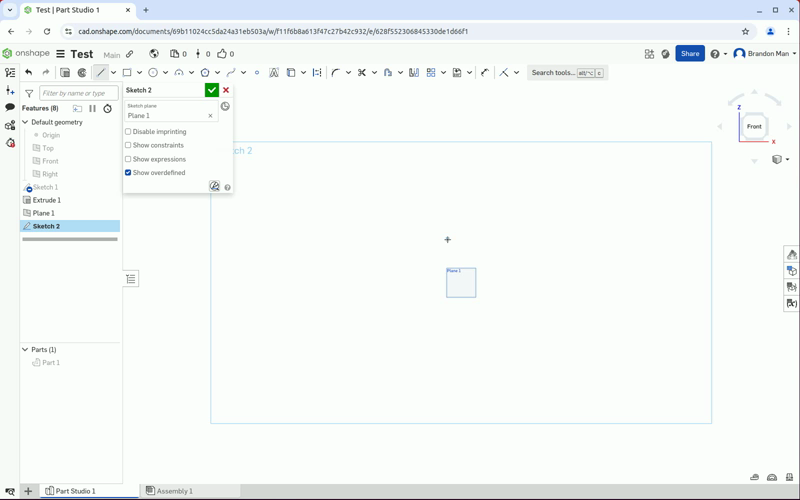
key_down(shift)
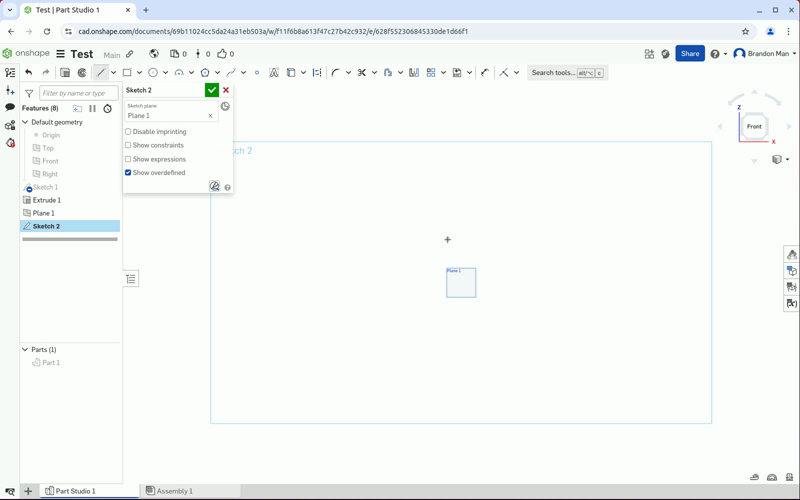
mouse_move(551, 239)
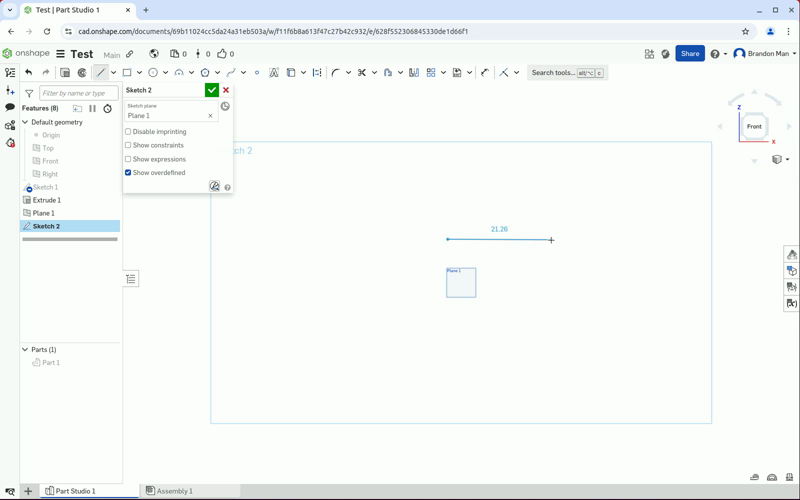
click(551, 239)
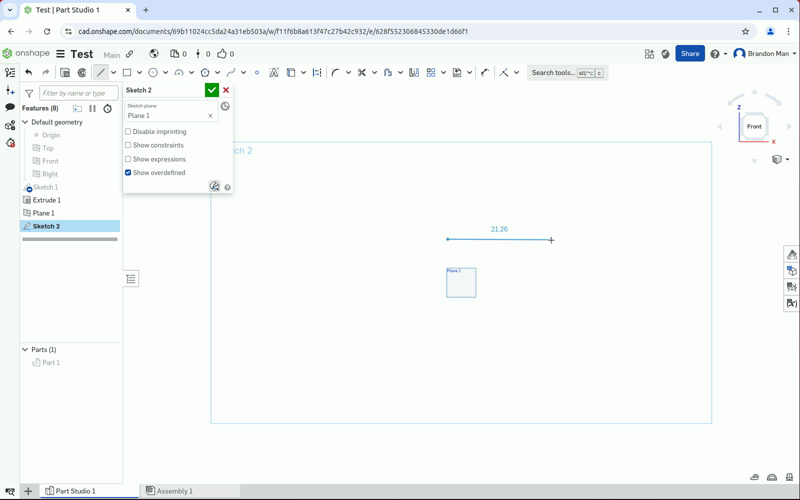
key_up(shift)
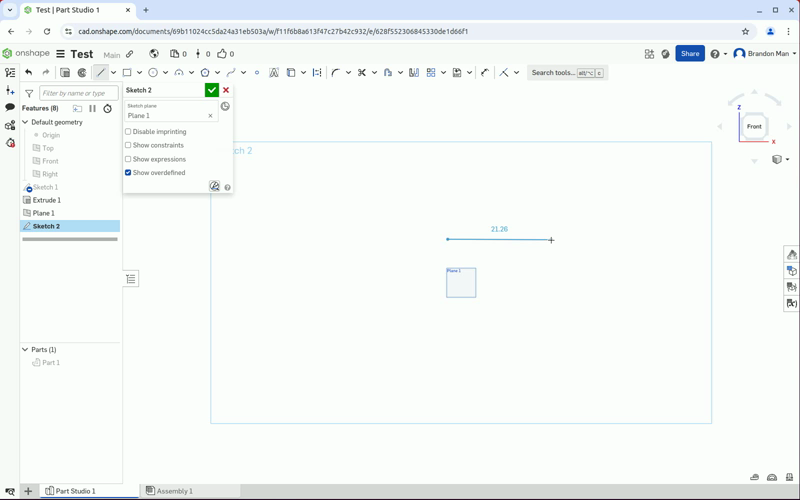
key_down(shift)
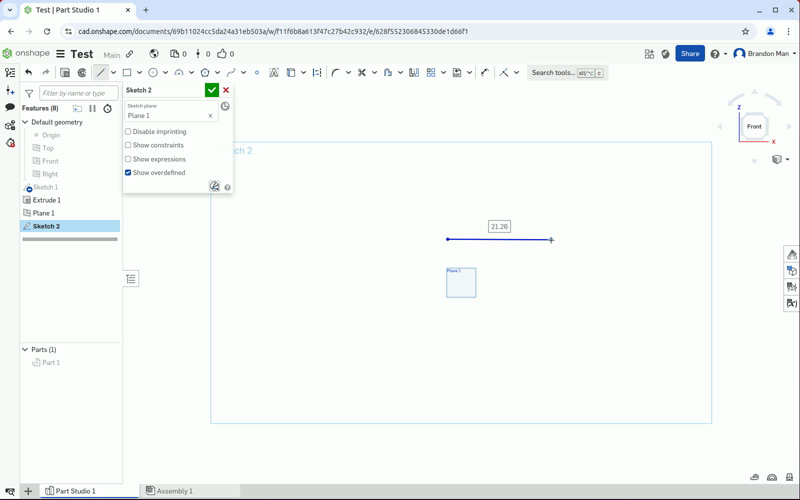
mouse_move(581, 239)
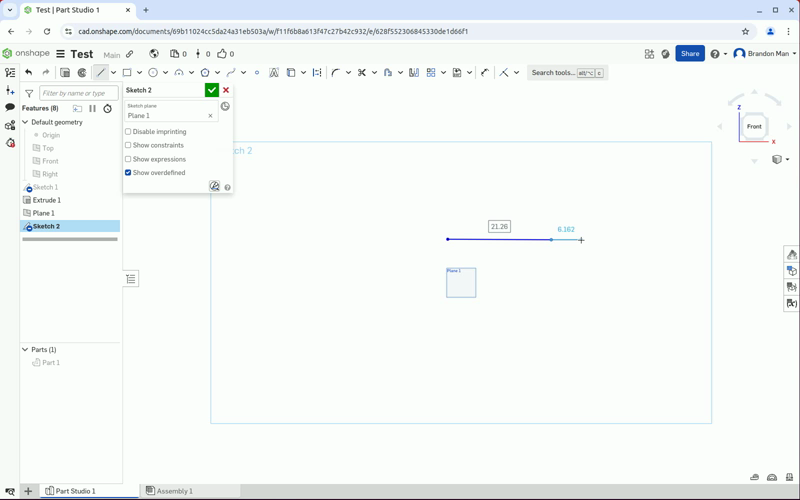
mouse_move(551, 235)
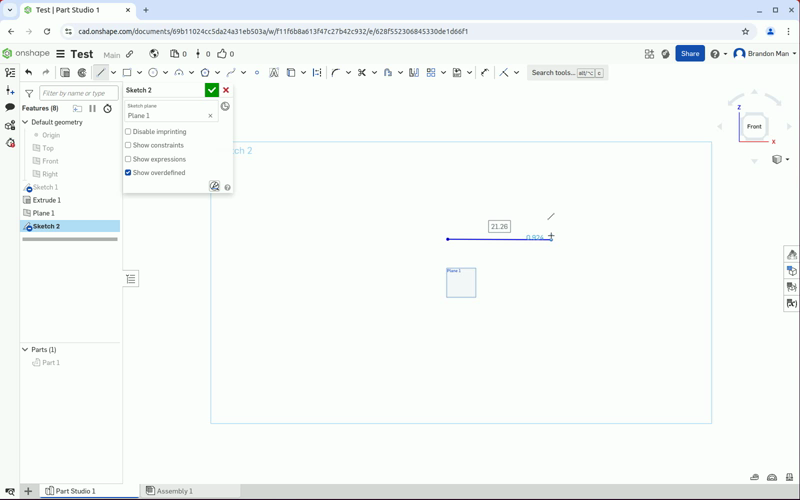
scroll(6)
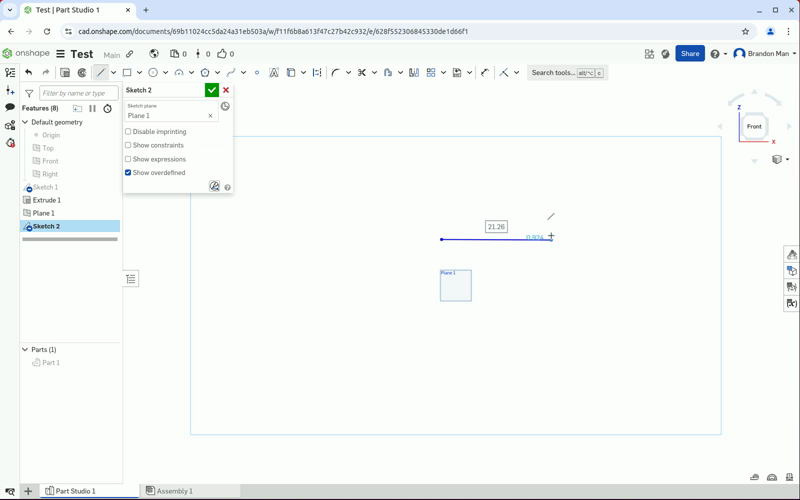
scroll(6)
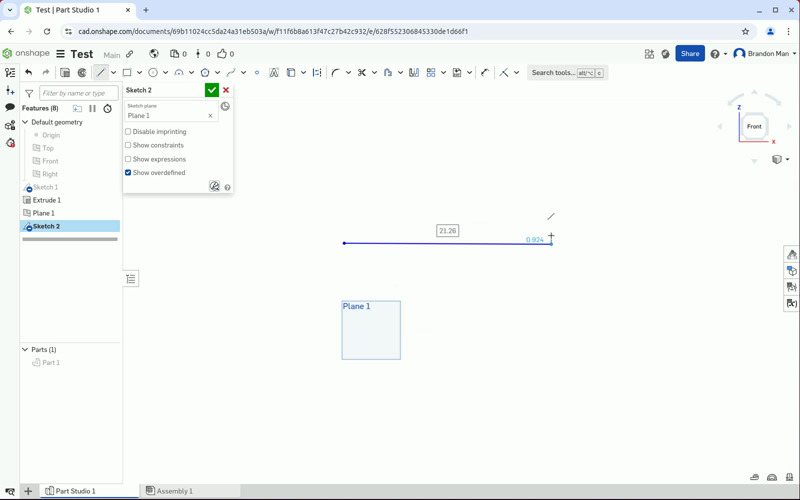
scroll(6)
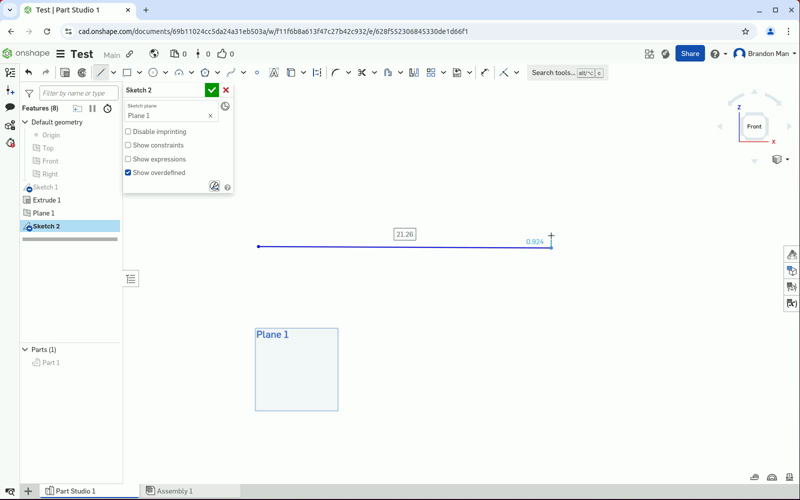
scroll(6)
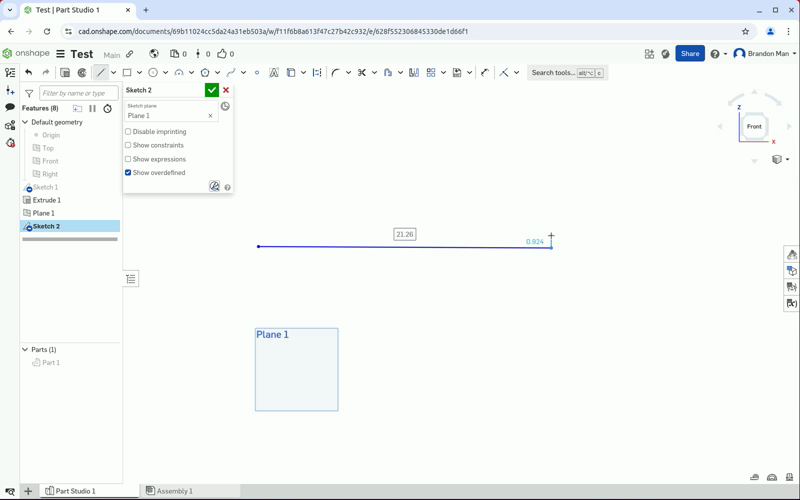
scroll(6)
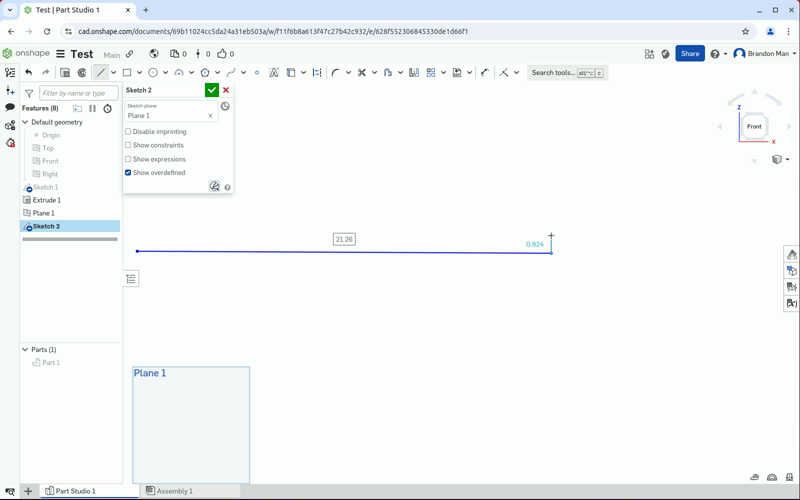
scroll(6)
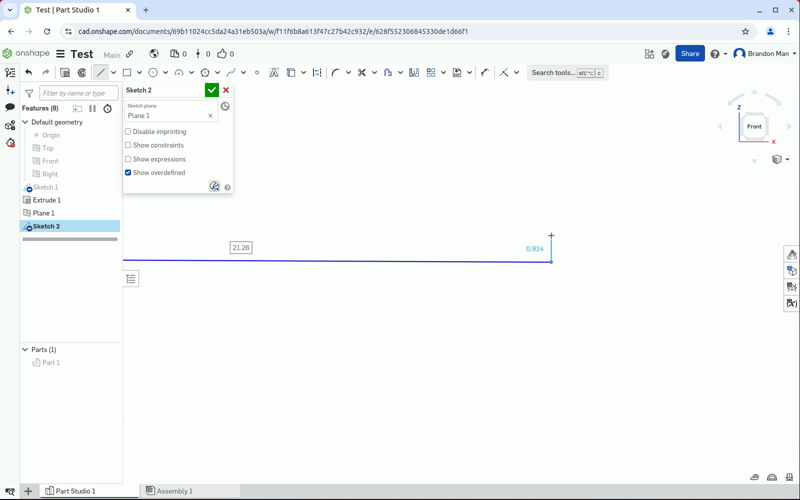
scroll(6)
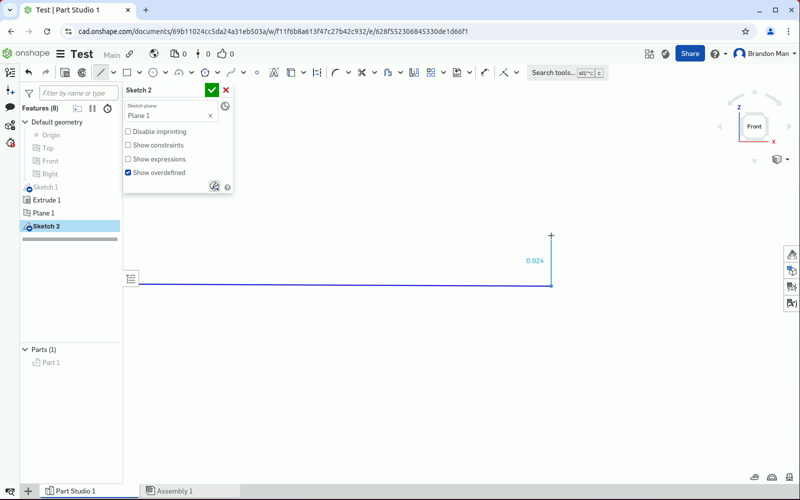
click(551, 235)
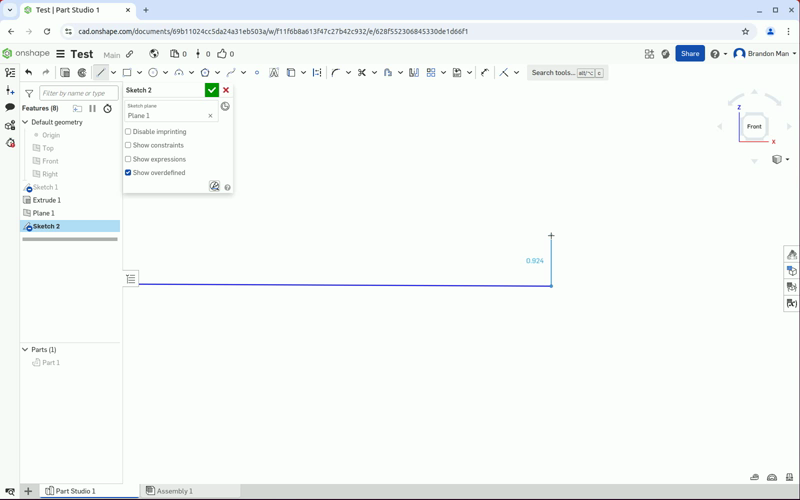
scroll(-6)
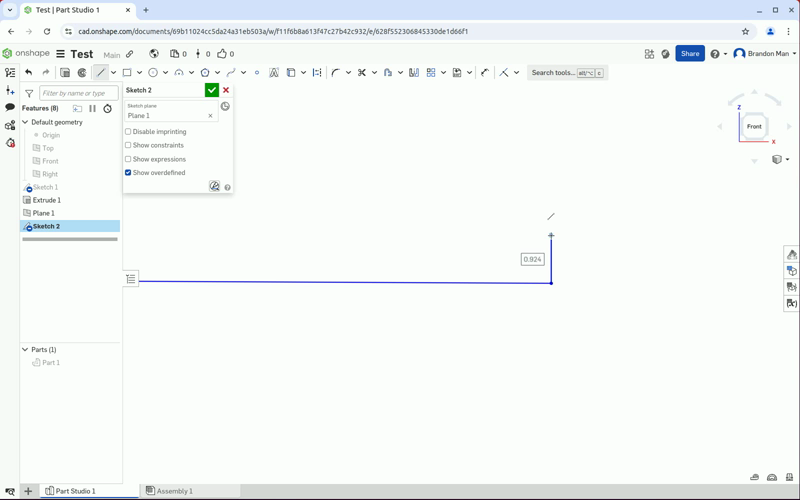
scroll(-6)
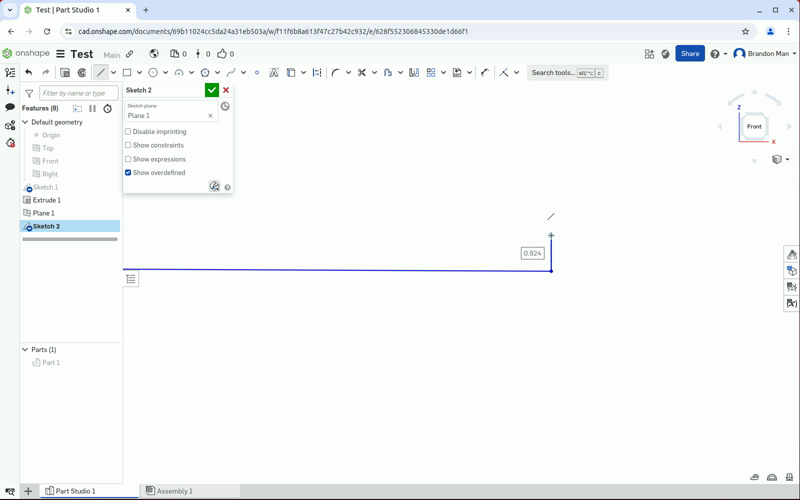
scroll(-6)
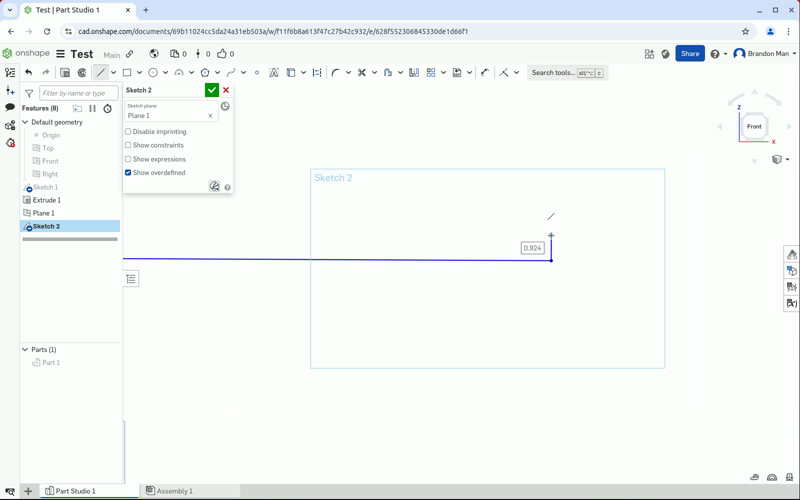
scroll(-6)
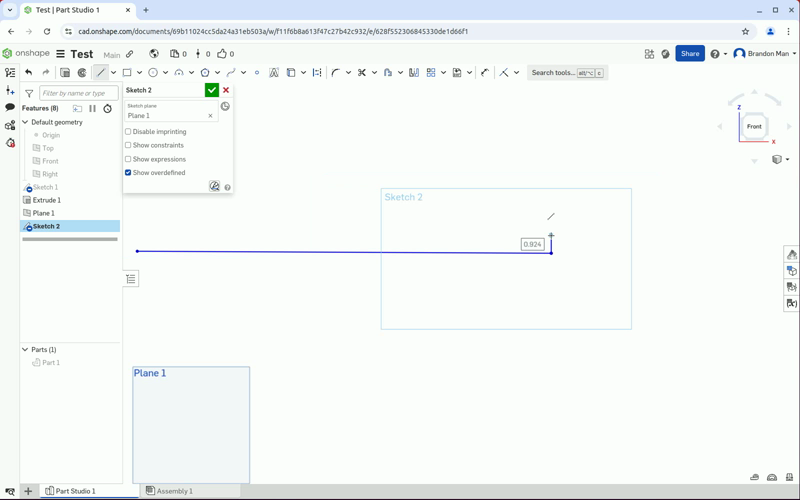
scroll(-6)
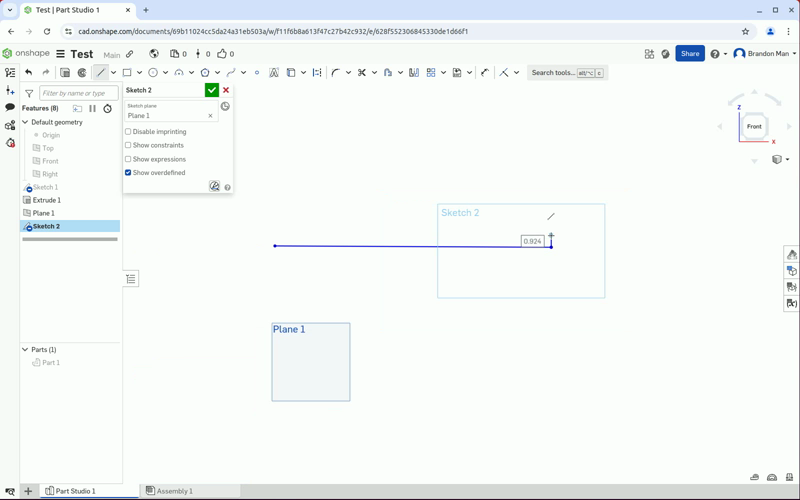
scroll(-6)
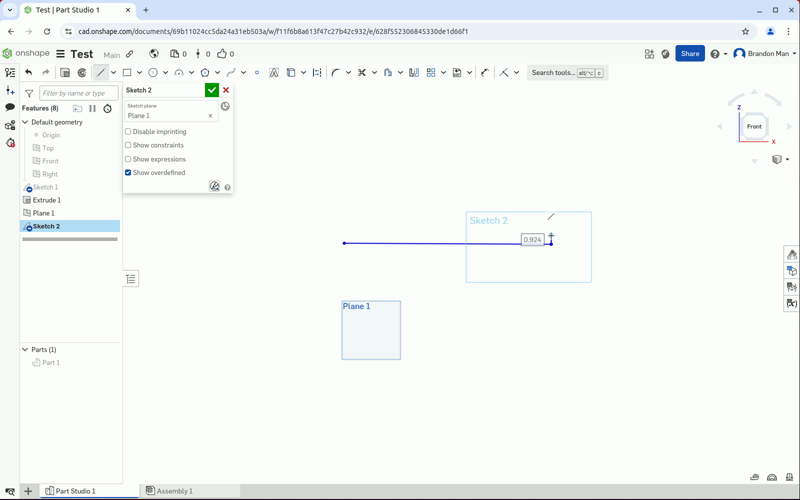
scroll(-6)
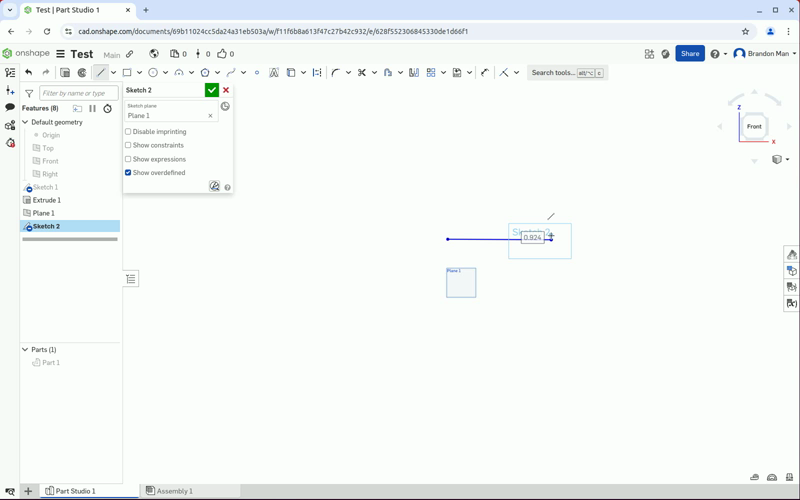
key_up(shift)
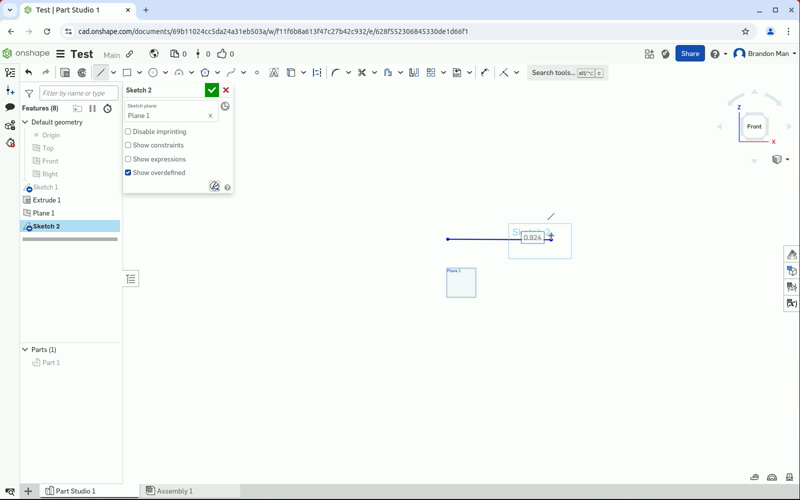
key_down(shift)
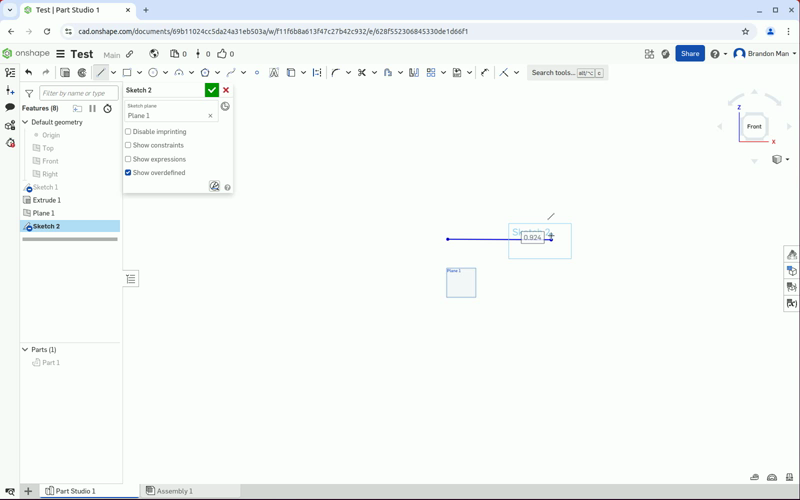
mouse_move(581, 235)
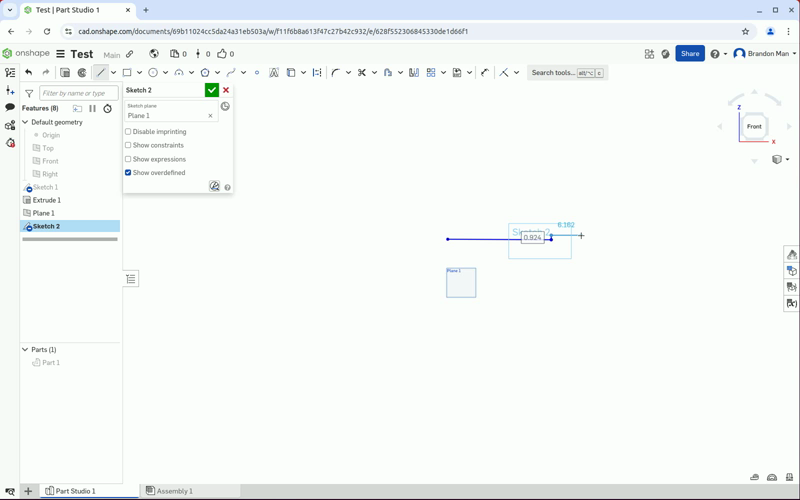
mouse_move(538, 235)
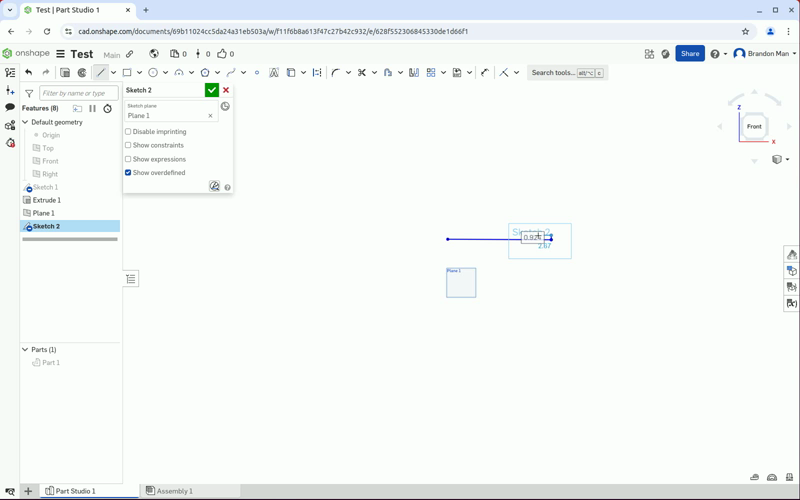
click(538, 235)
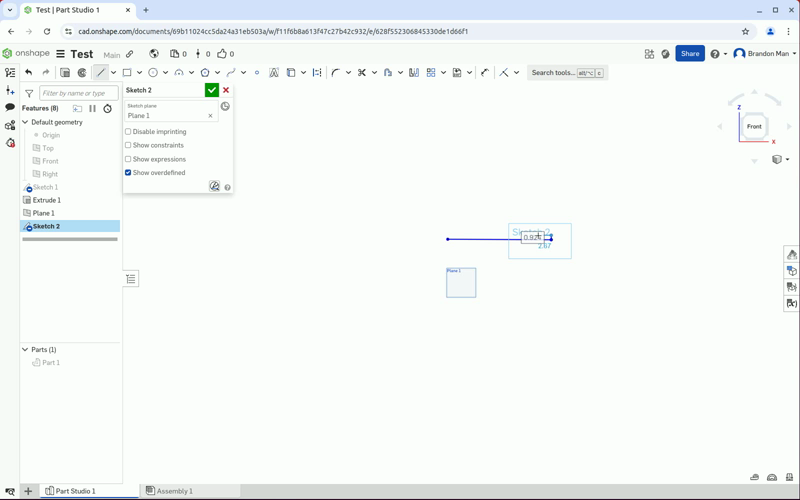
key_up(shift)
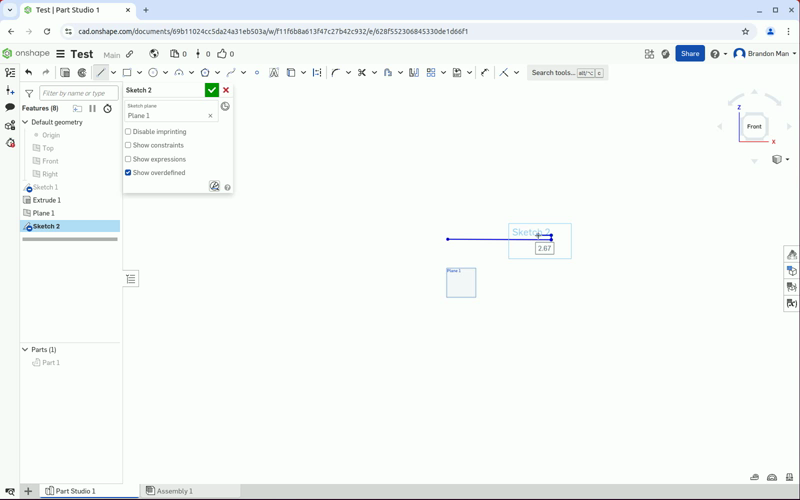
key_down(shift)
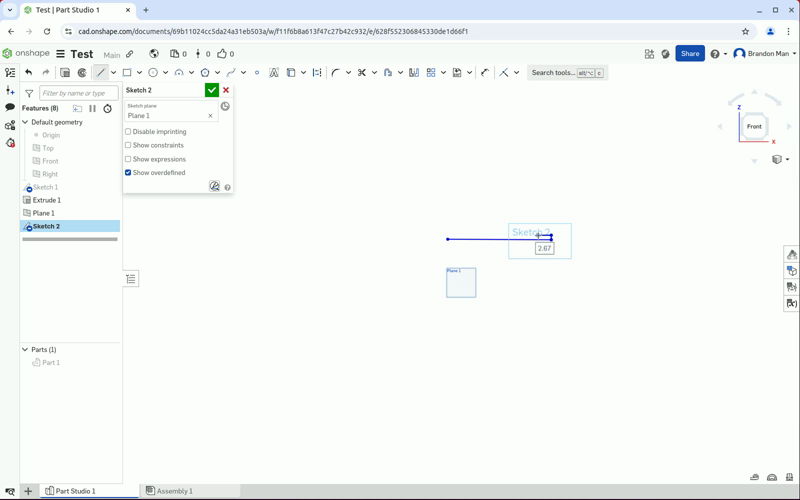
mouse_move(460, 235)
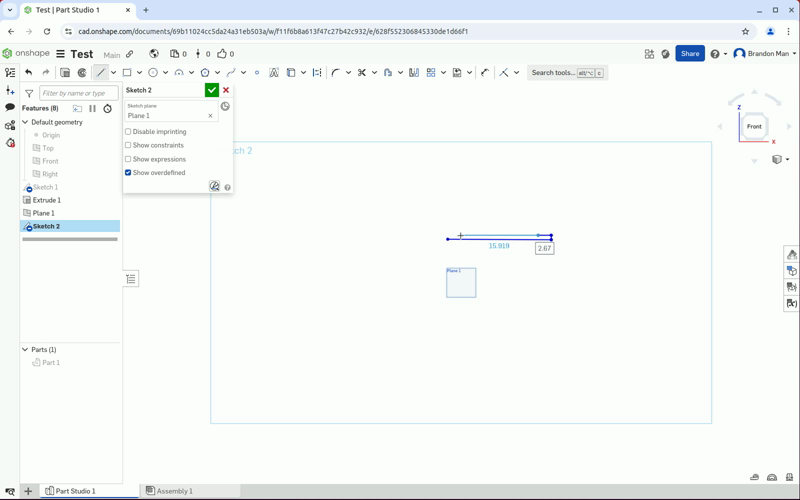
click(460, 235)
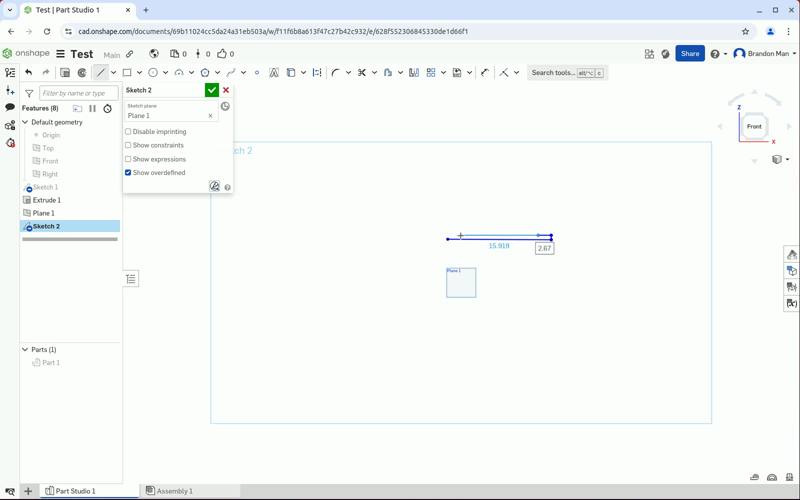
key_up(shift)
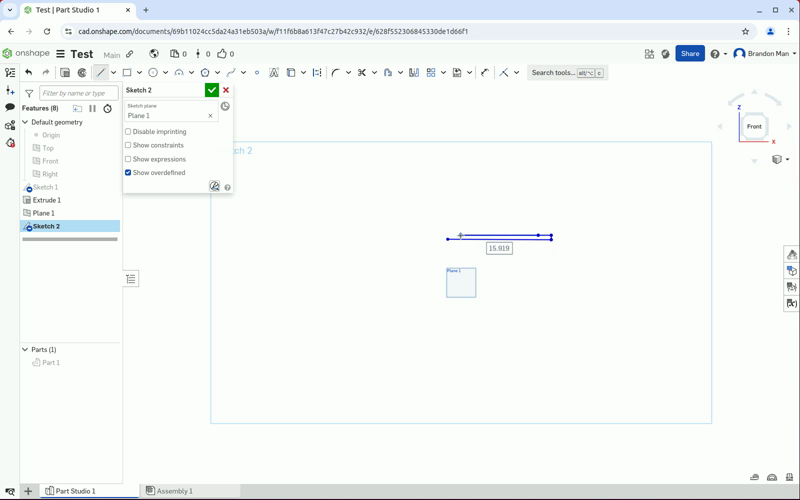
key_down(shift)
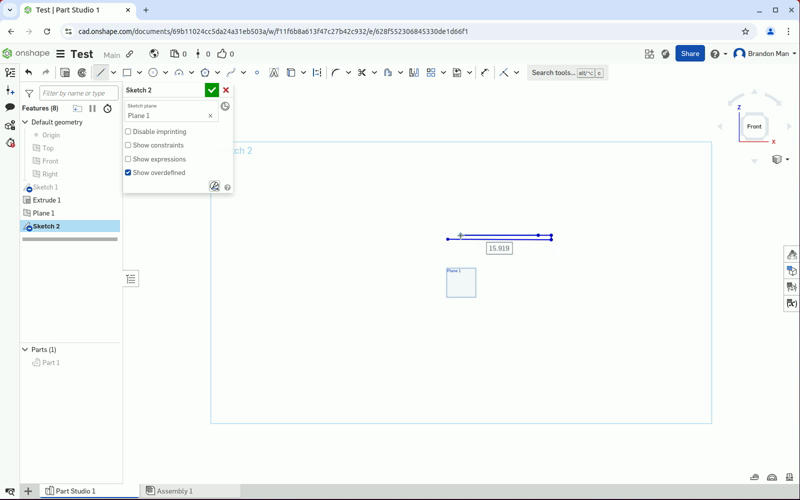
mouse_move(490, 235)
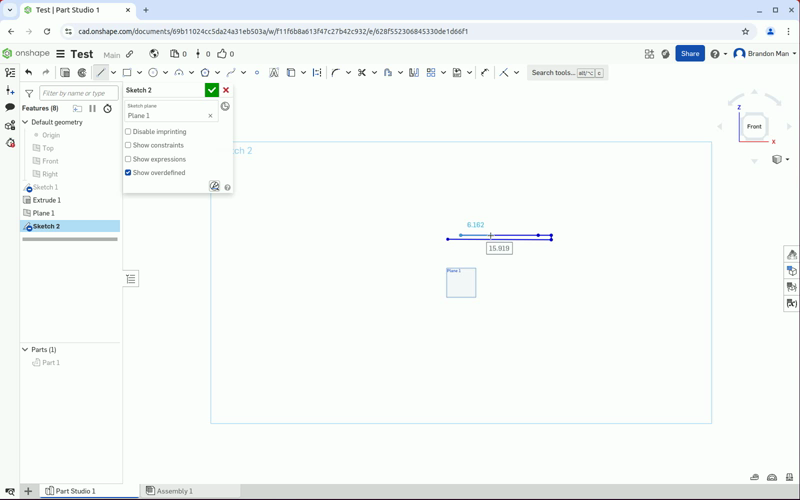
mouse_move(447, 235)
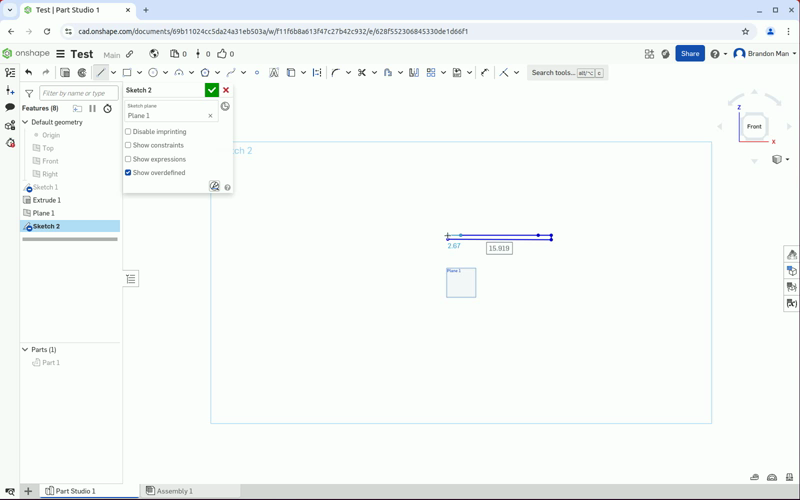
scroll(6)
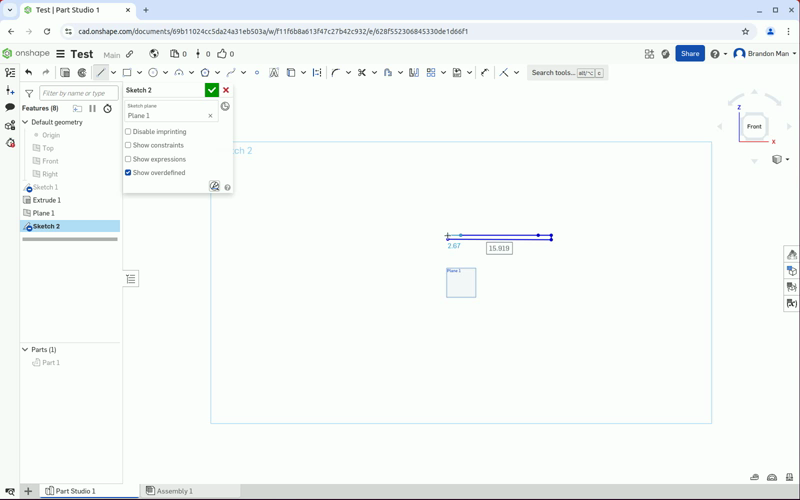
scroll(6)
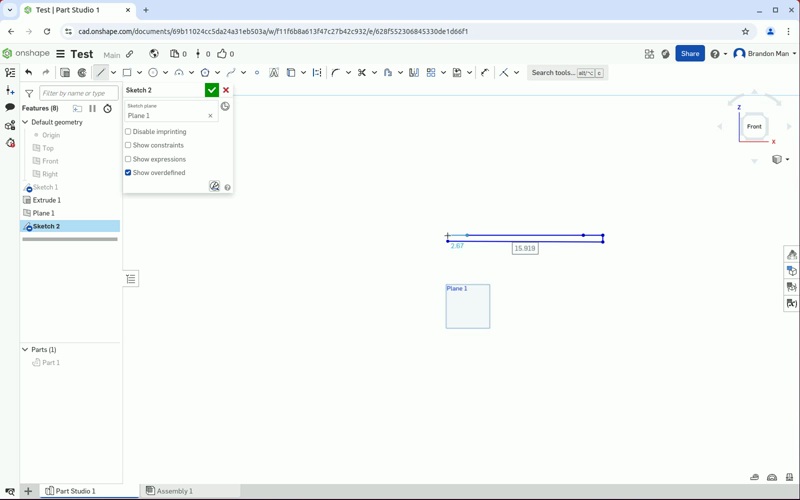
scroll(6)
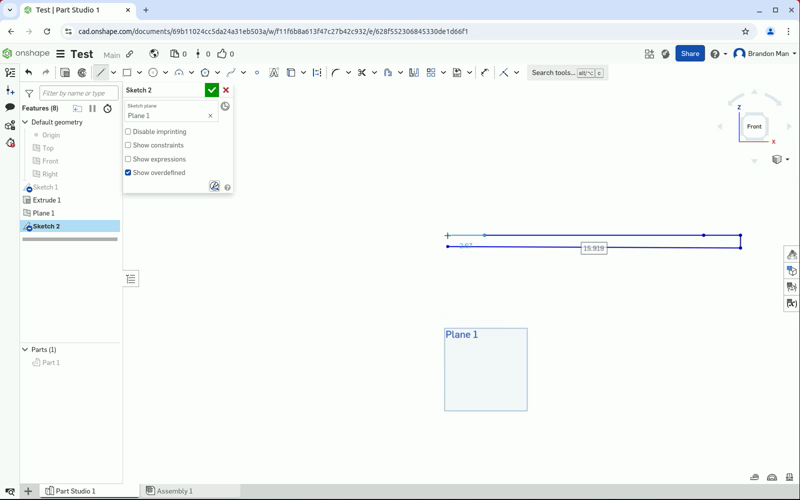
scroll(6)
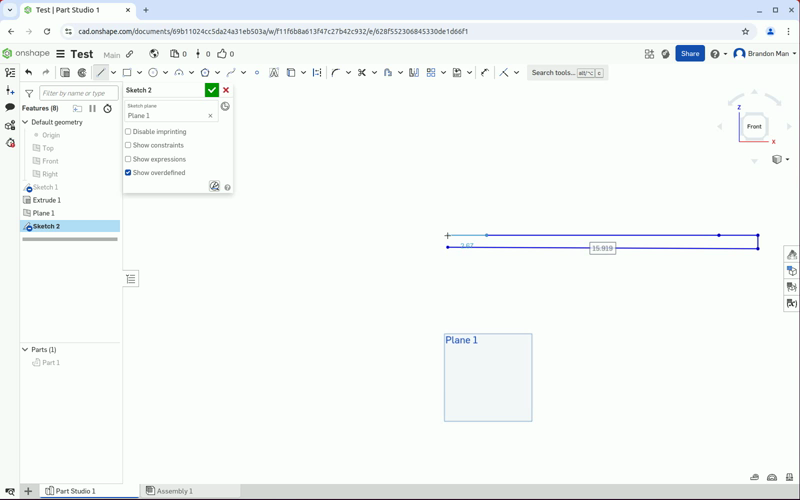
scroll(6)
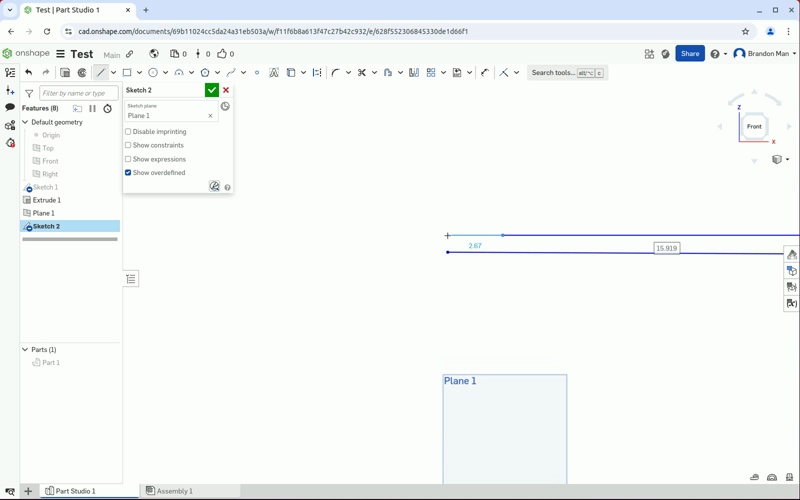
scroll(6)
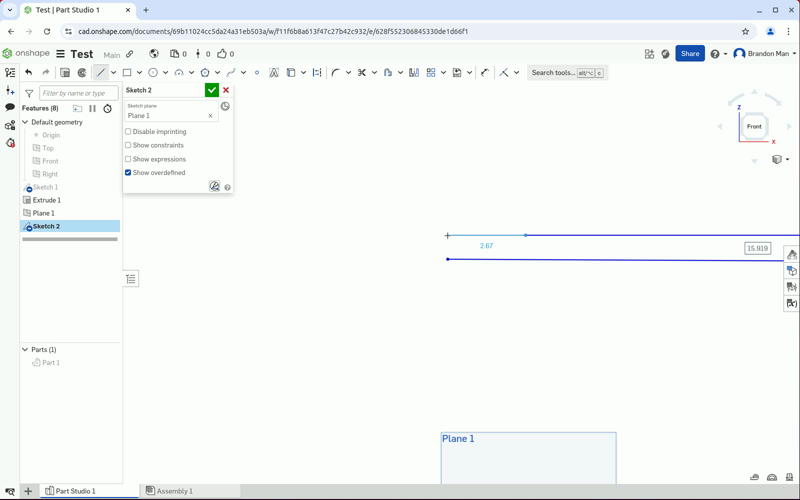
scroll(6)
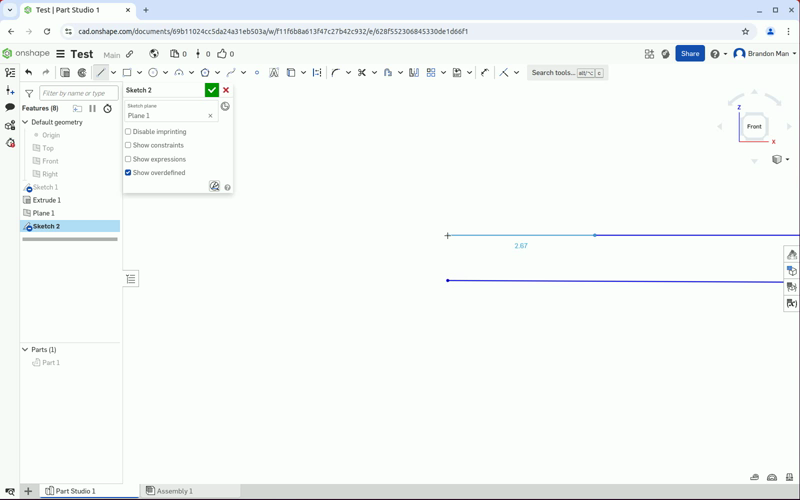
click(447, 235)
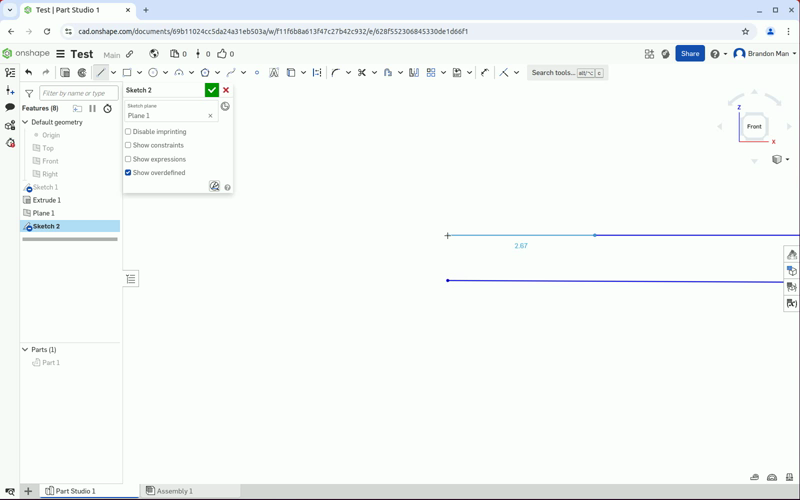
scroll(-6)
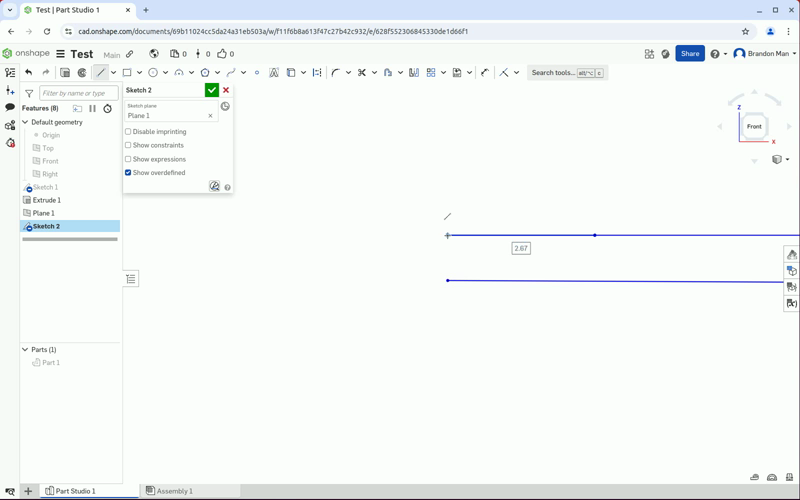
scroll(-6)
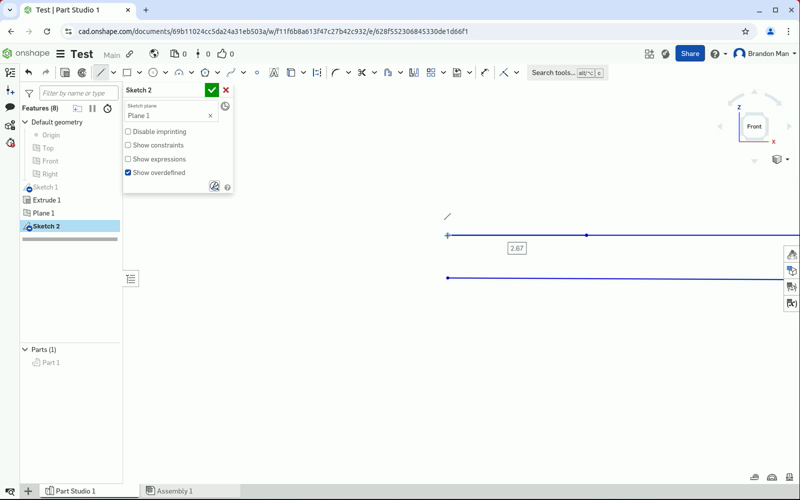
scroll(-6)
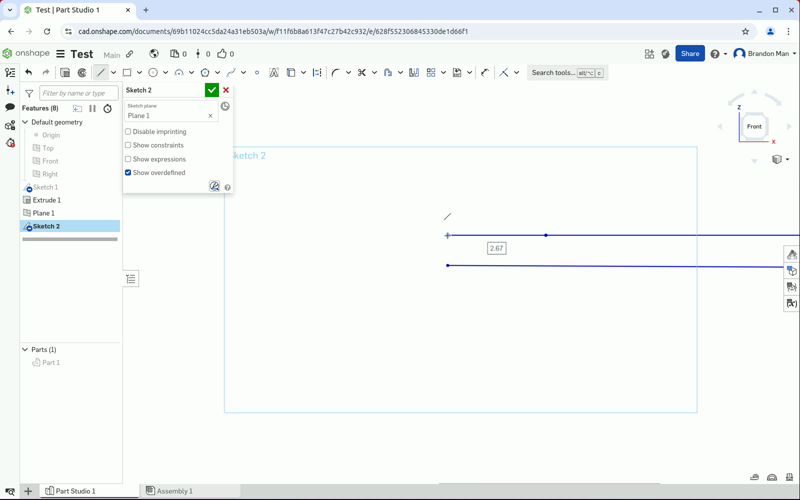
scroll(-6)
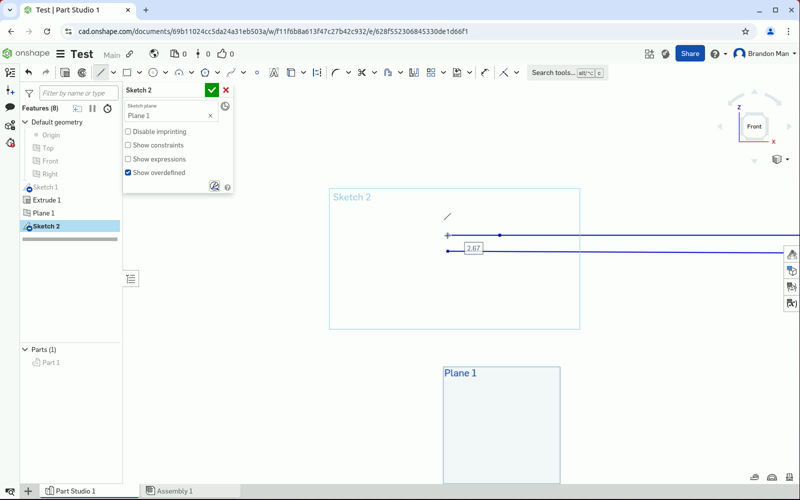
scroll(-6)
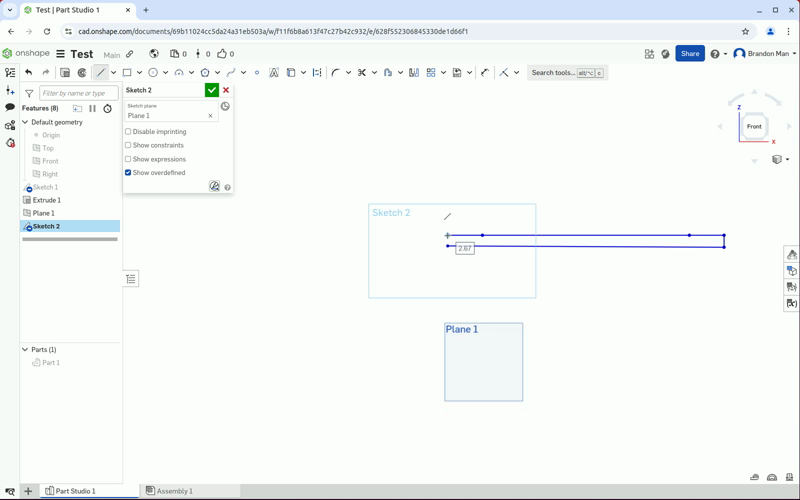
scroll(-6)
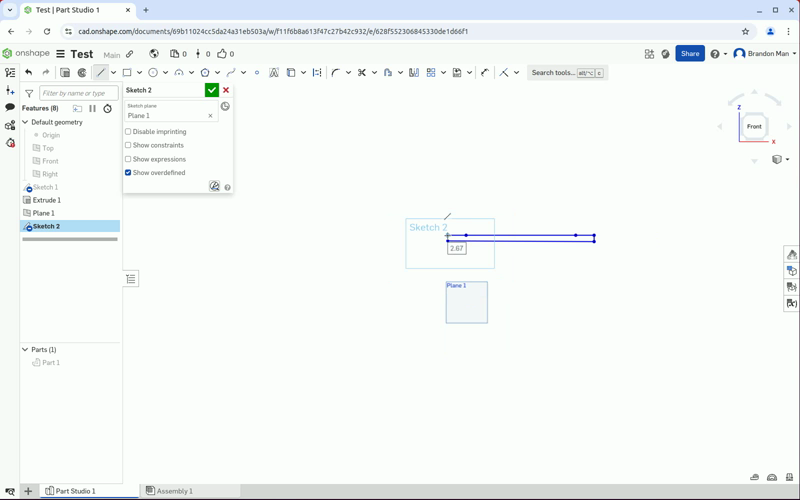
scroll(-6)
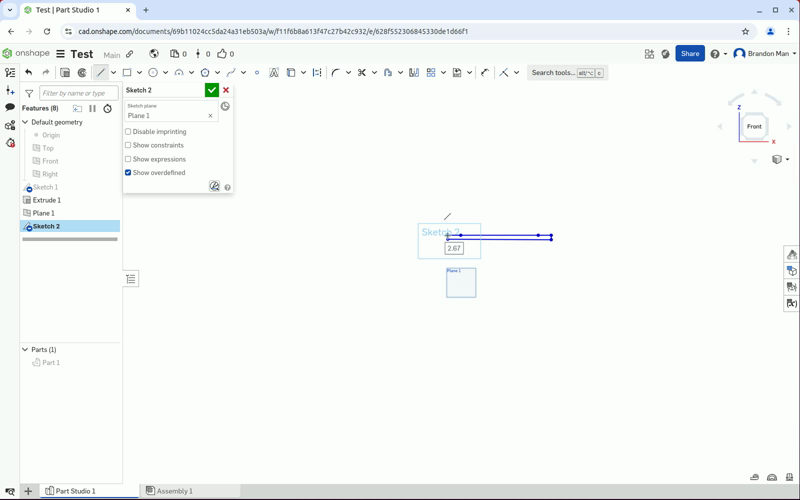
key_up(shift)
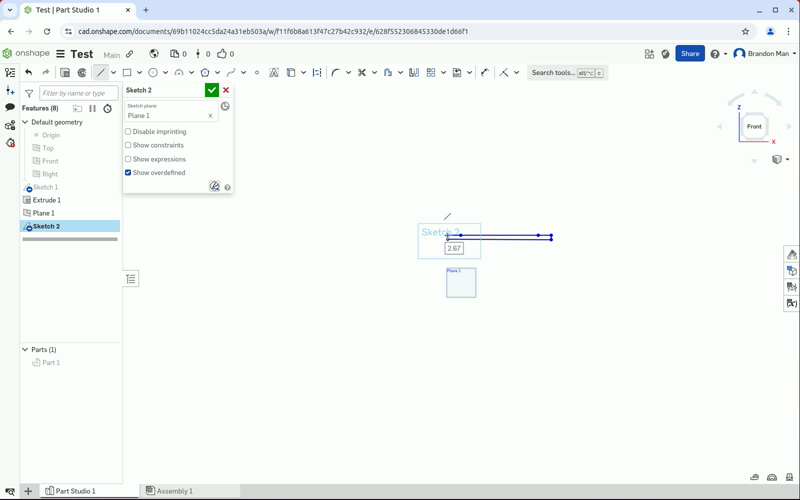
mouse_move(477, 235)
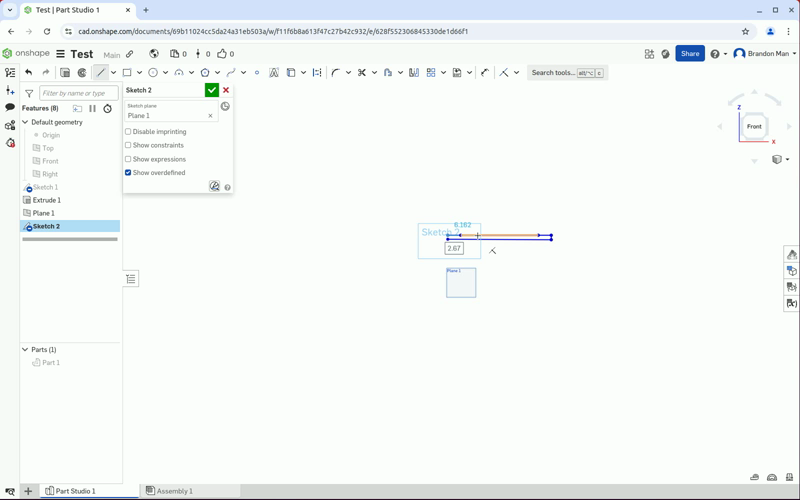
key_down(shift)
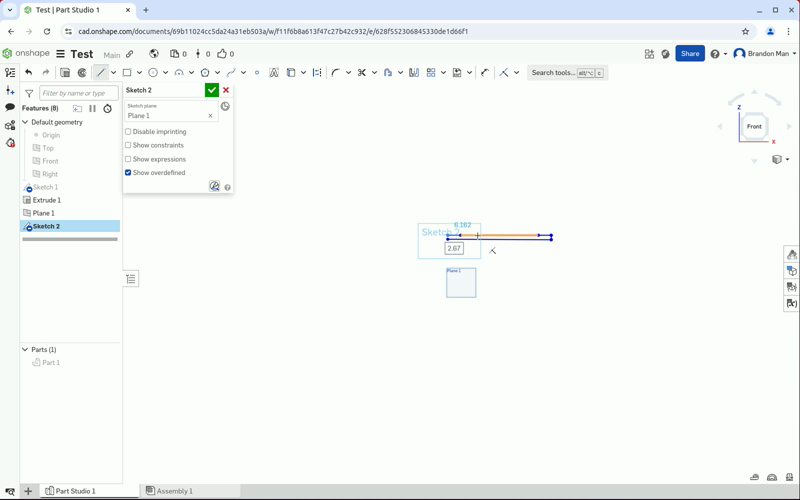
mouse_move(447, 239)
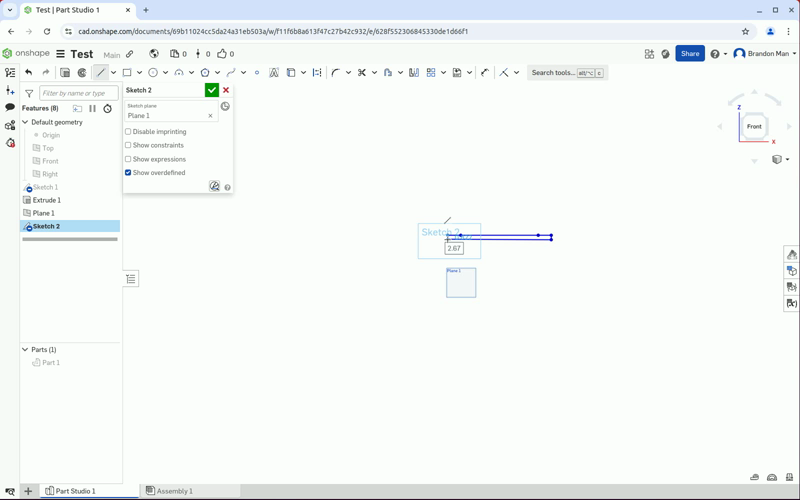
scroll(6)
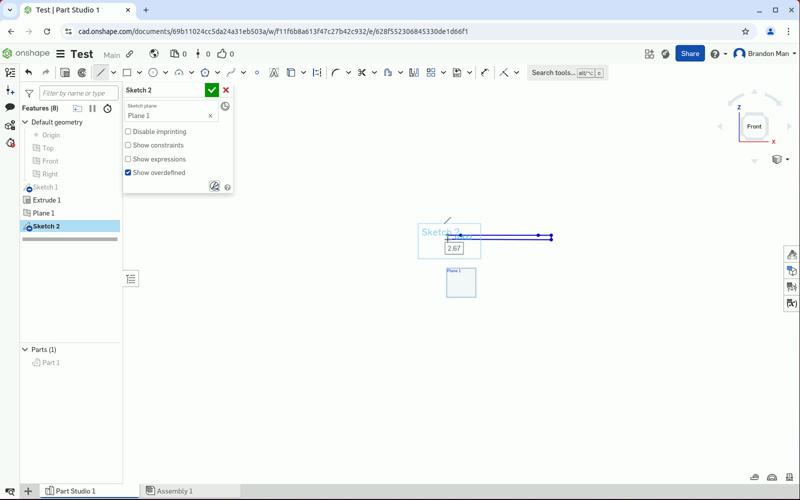
scroll(6)
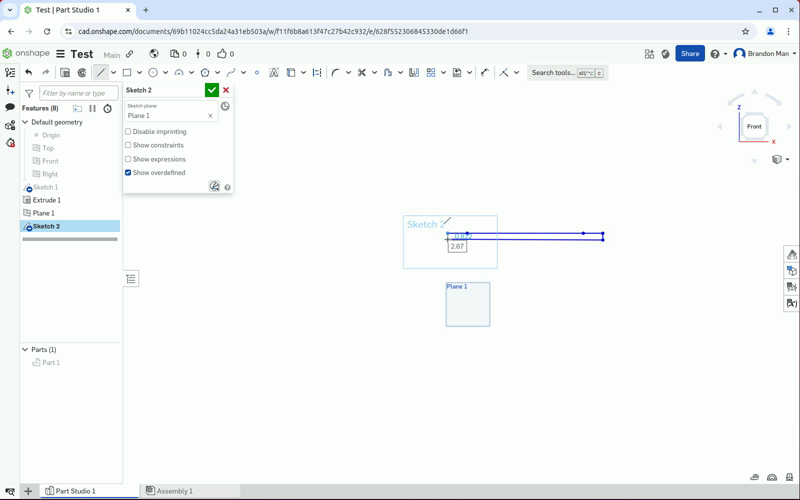
scroll(6)
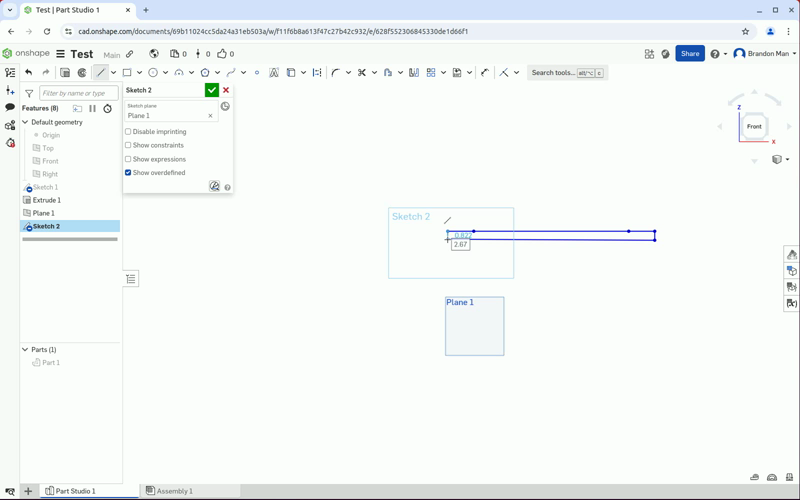
scroll(6)
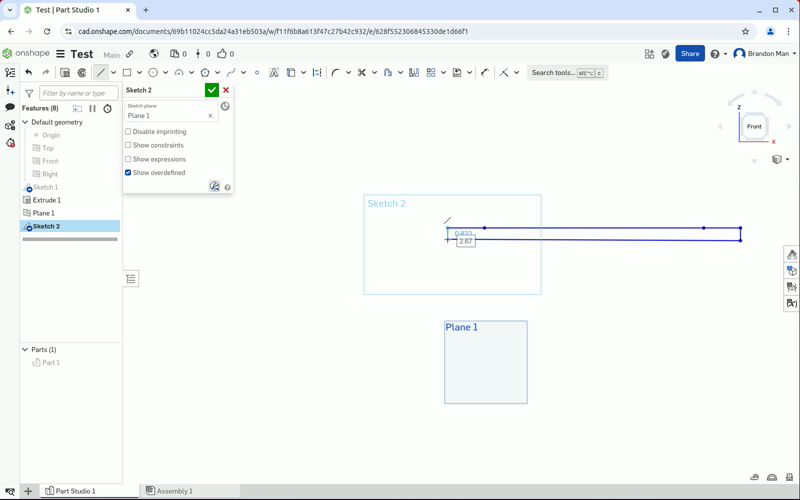
scroll(6)
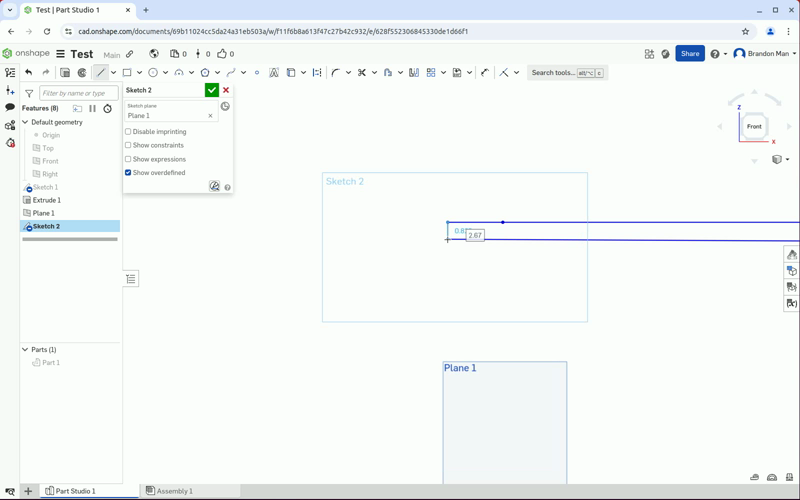
scroll(6)
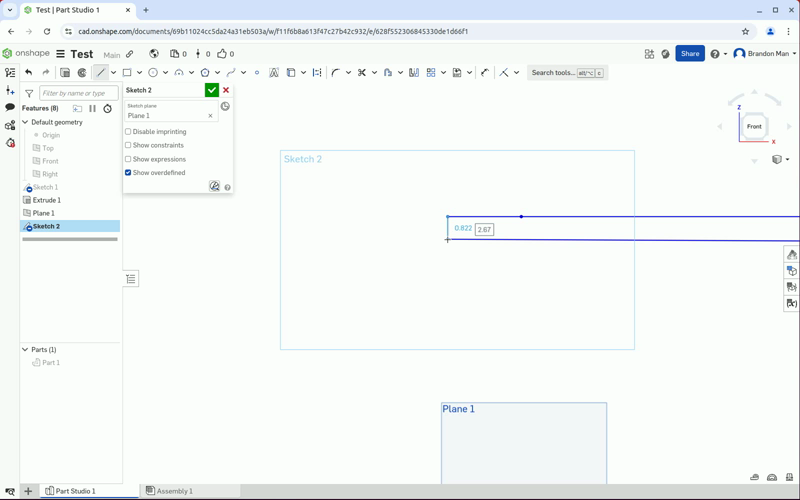
scroll(6)
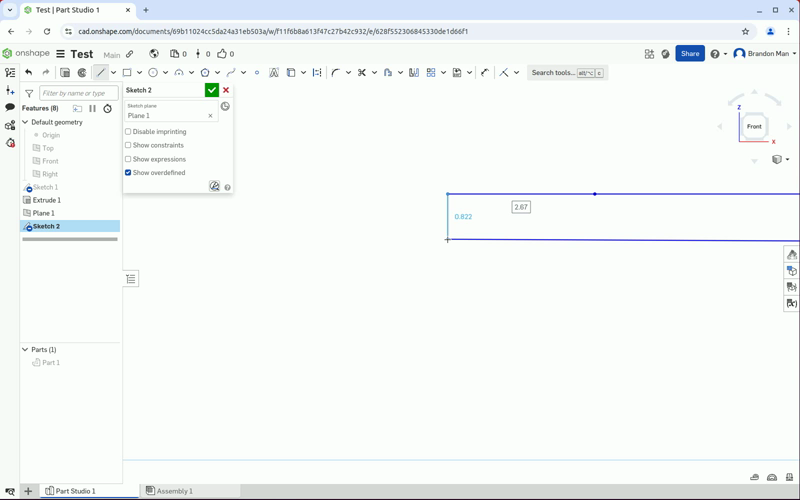
key_up(shift)
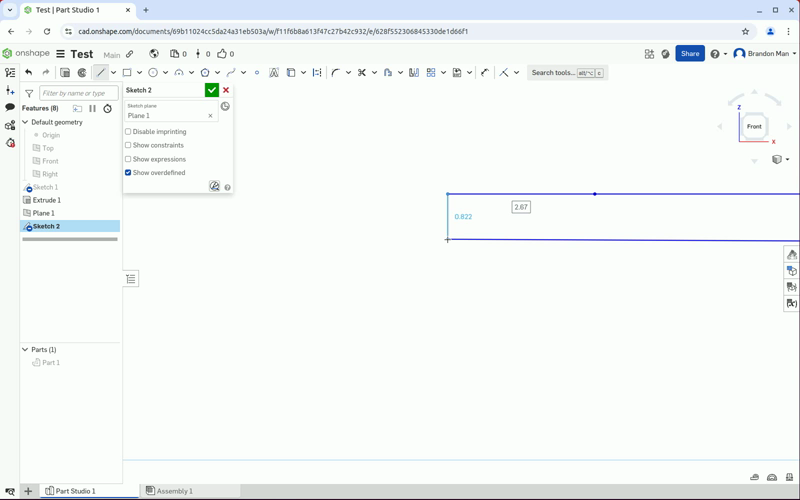
click(447, 239)
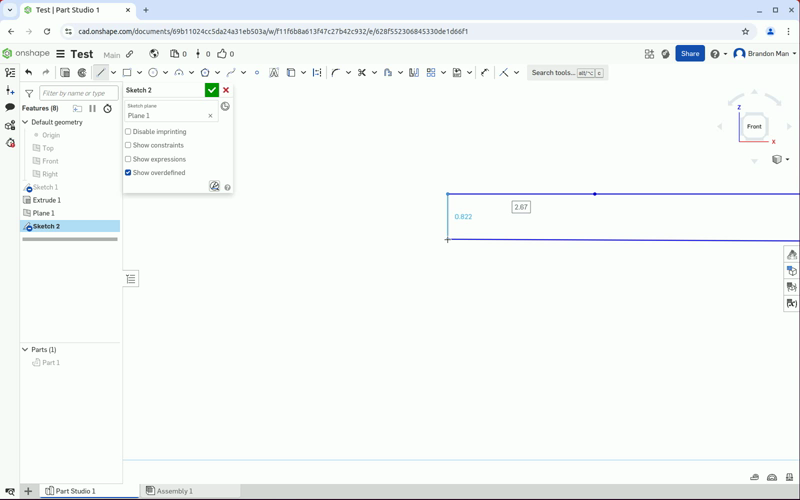
scroll(-6)
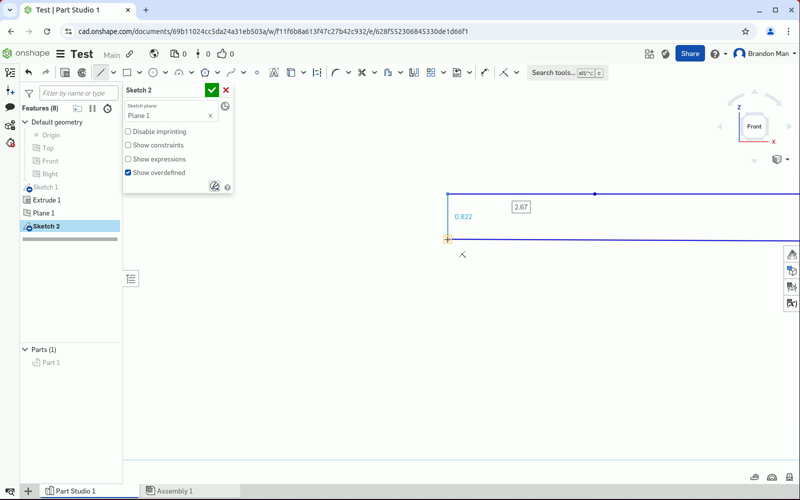
scroll(-6)
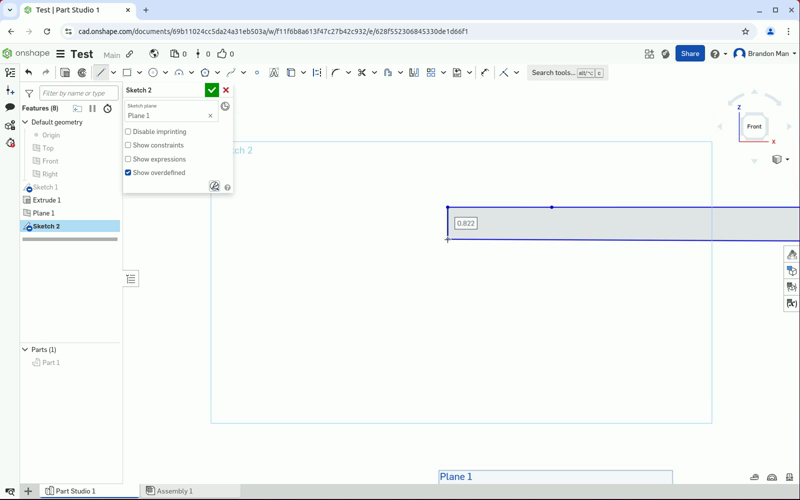
scroll(-6)
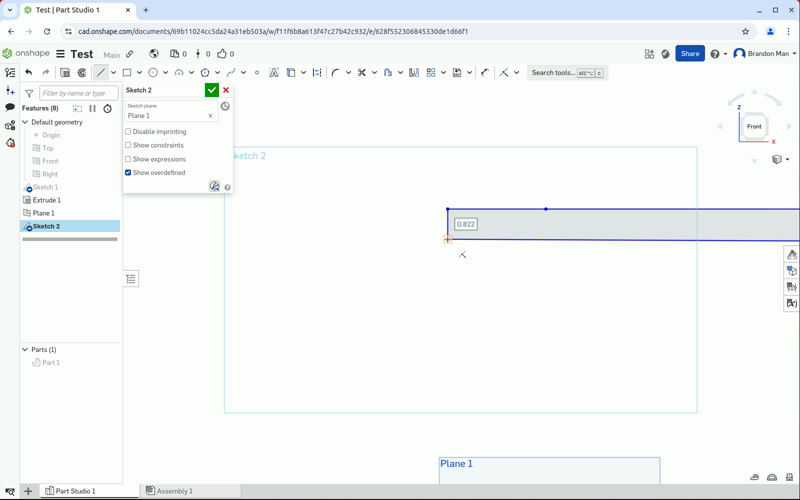
scroll(-6)
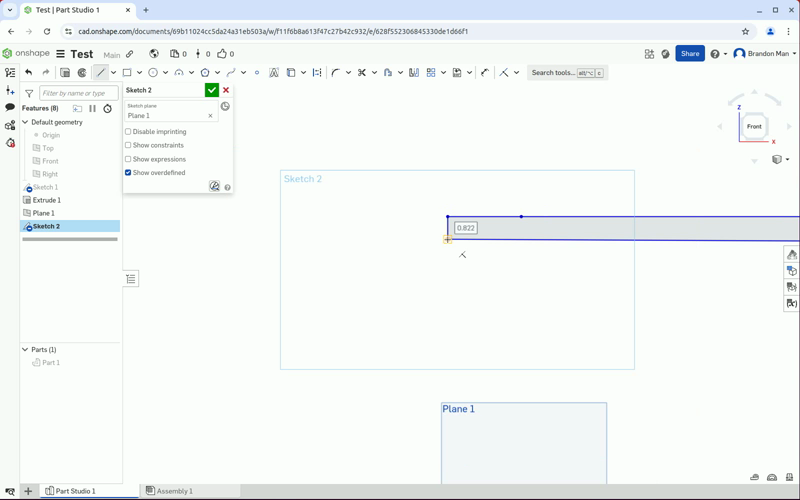
scroll(-6)
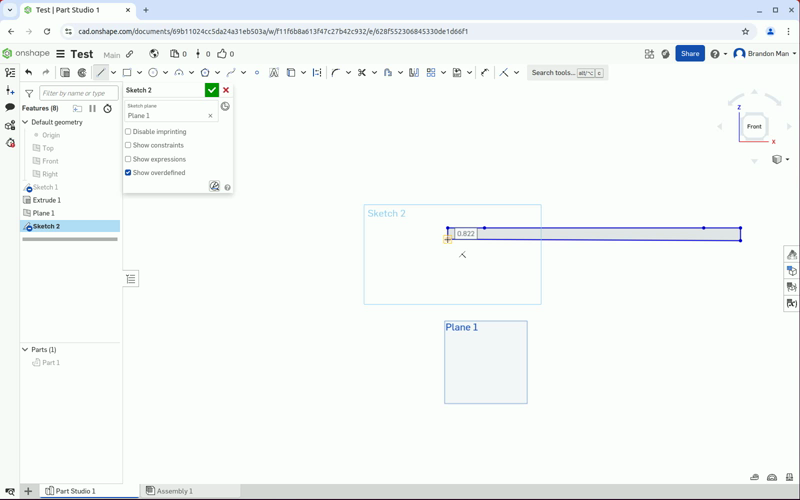
scroll(-6)
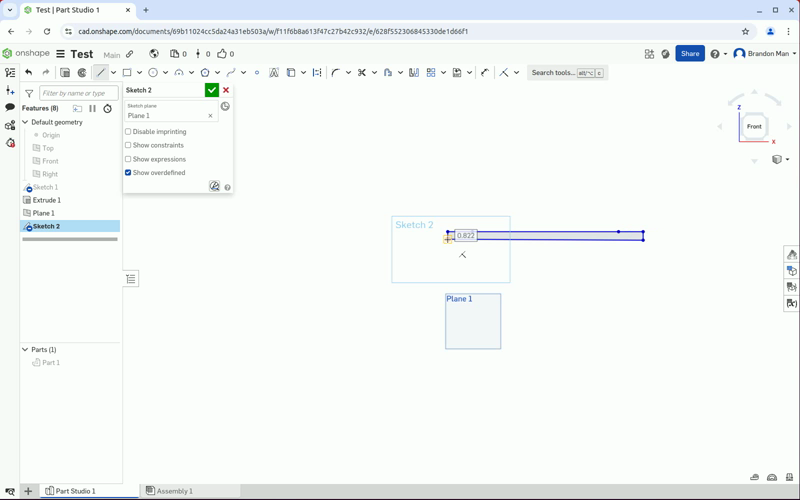
scroll(-6)
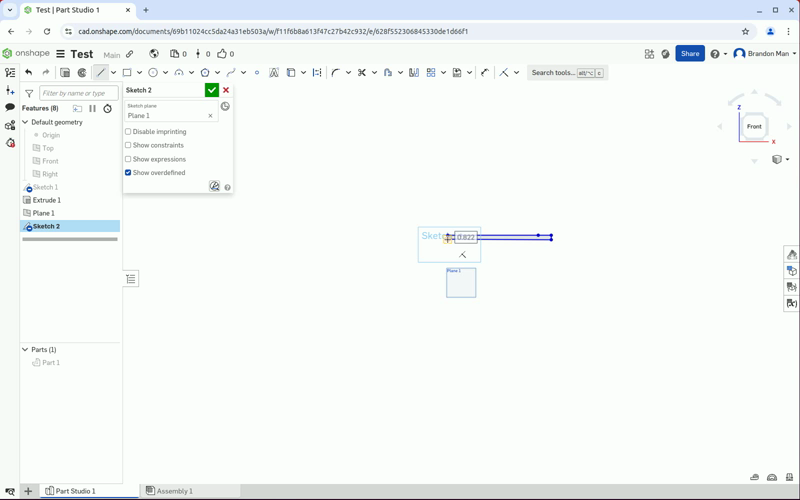
key(esc)
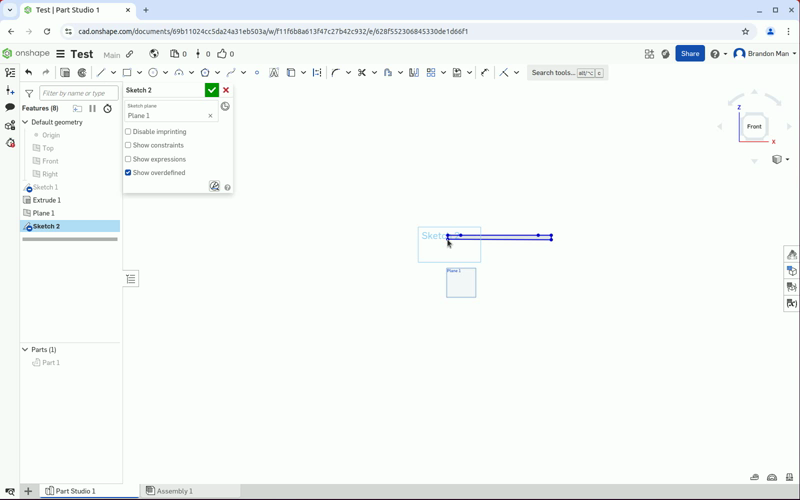
mouse_move(481, 235)
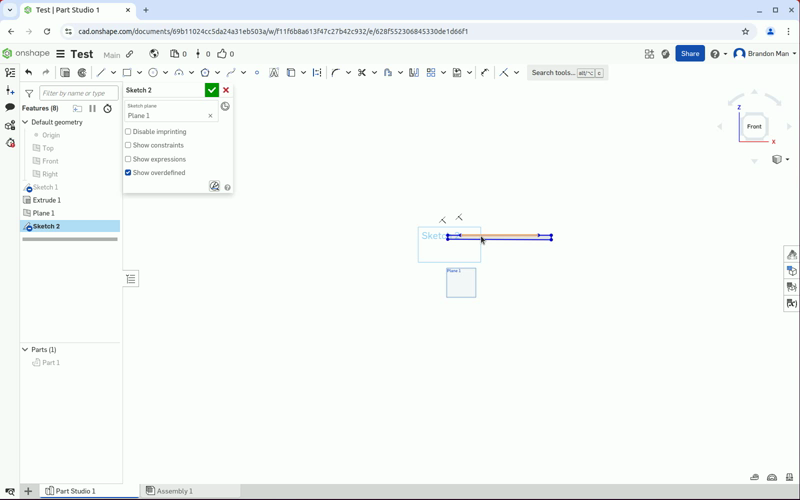
scroll(6)
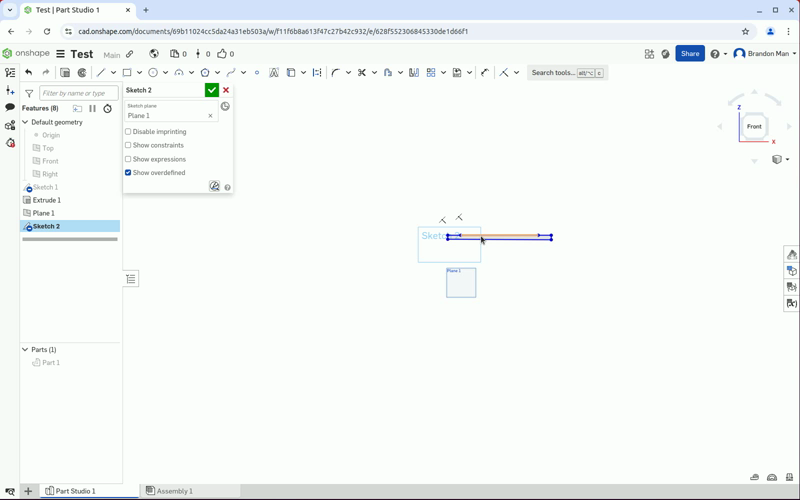
scroll(6)
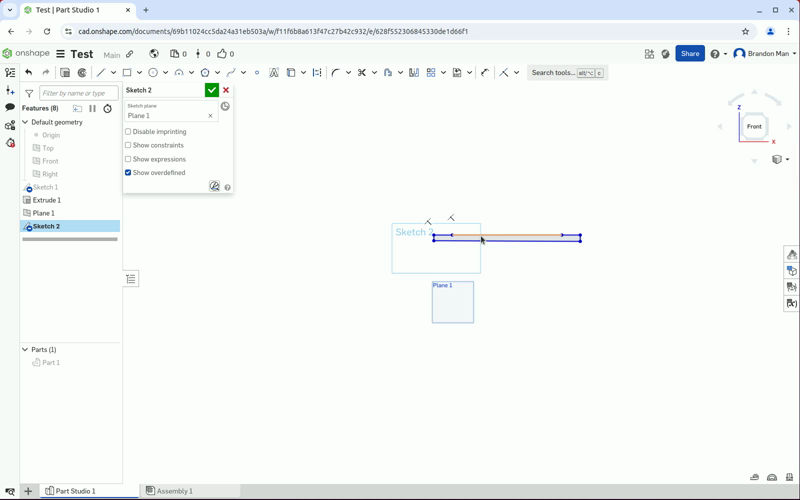
scroll(6)
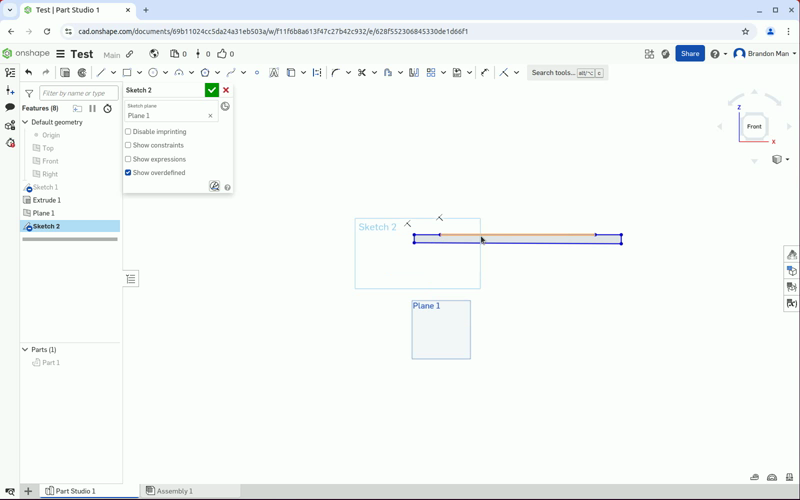
scroll(6)
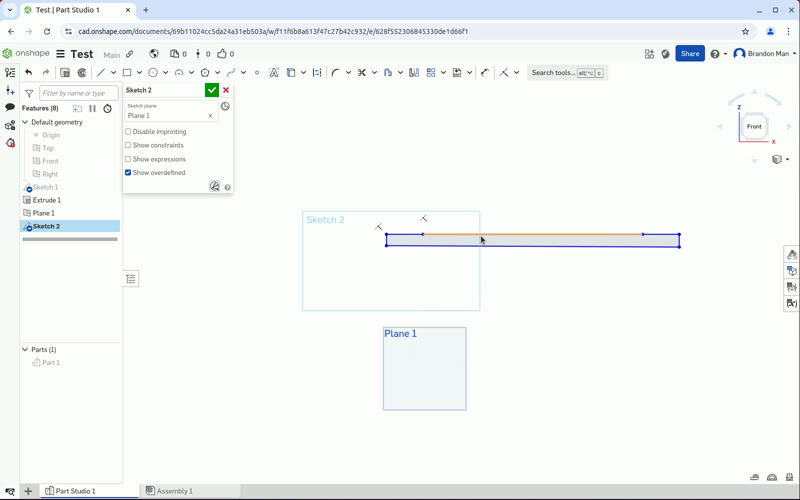
scroll(6)
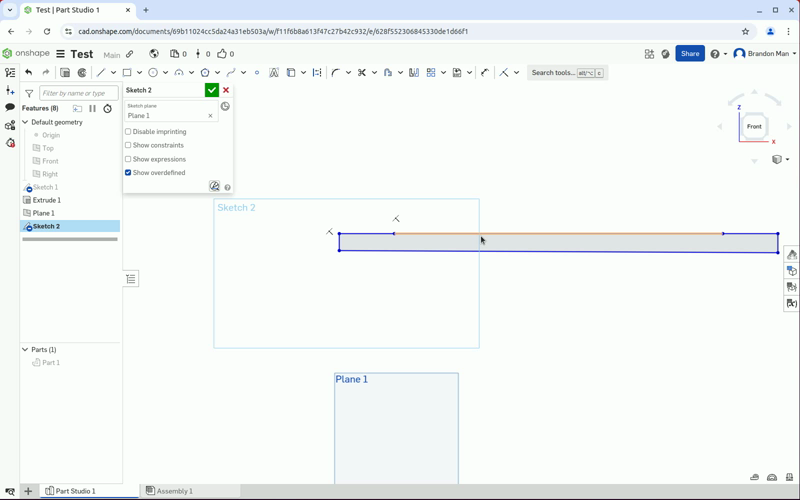
scroll(6)
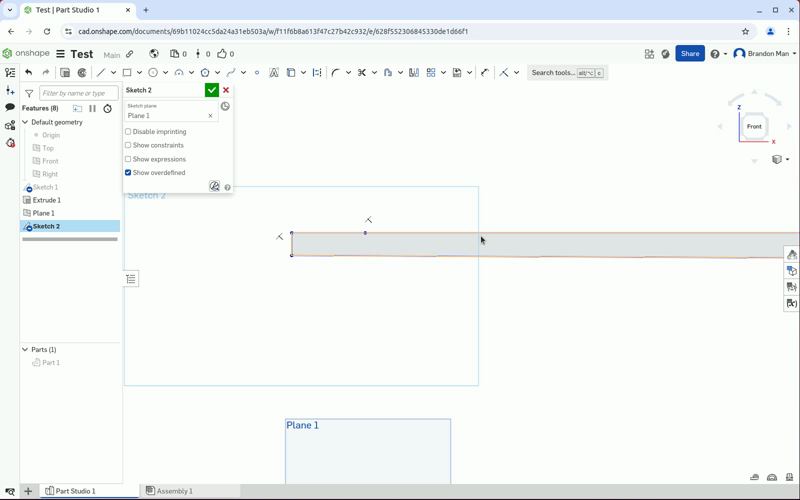
scroll(6)
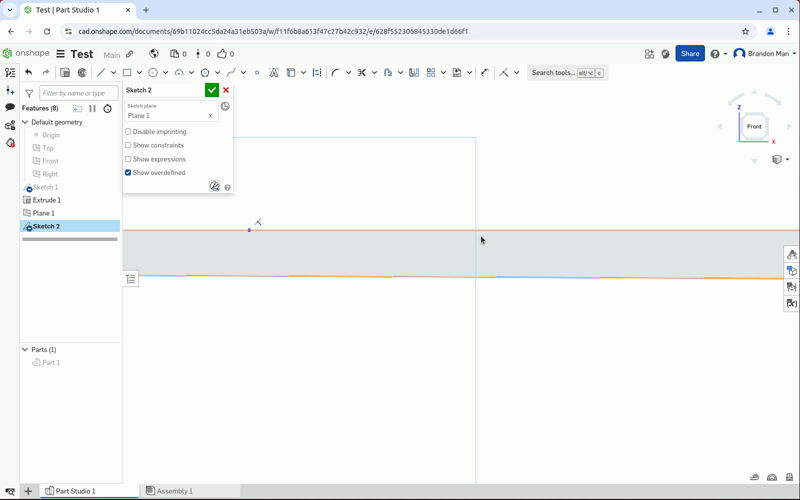
click(481, 235)
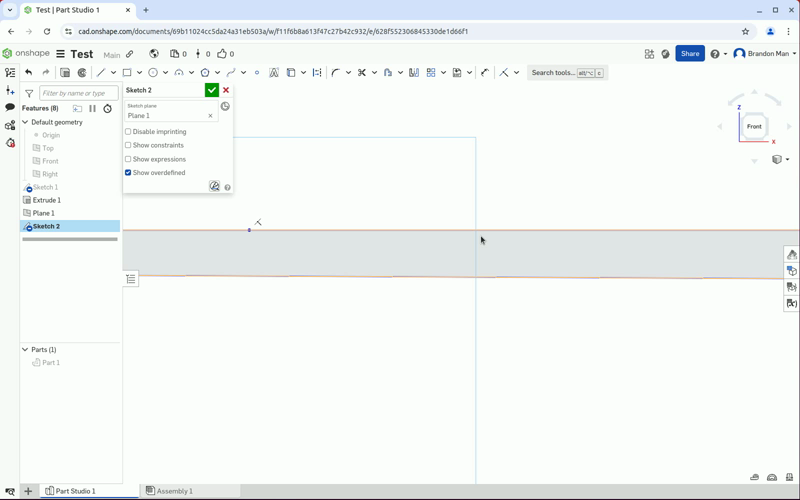
scroll(-6)
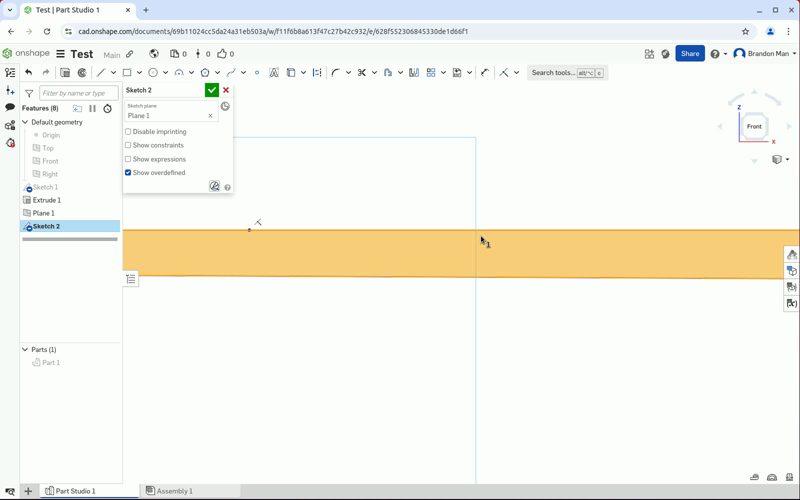
scroll(-6)
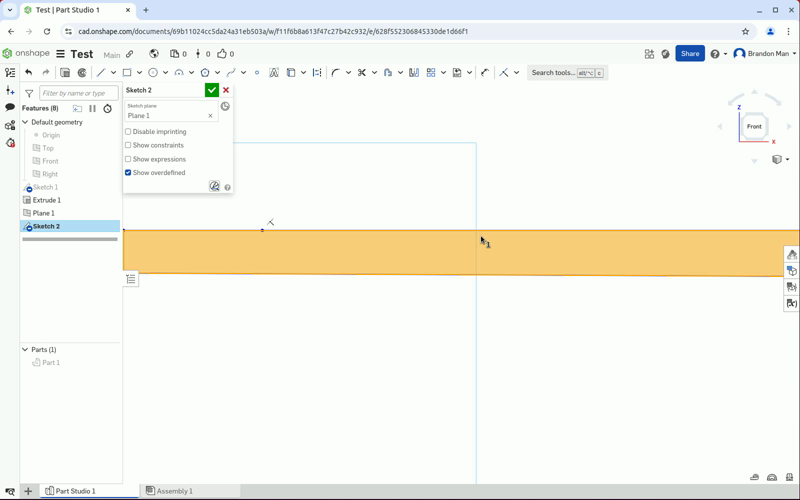
scroll(-6)
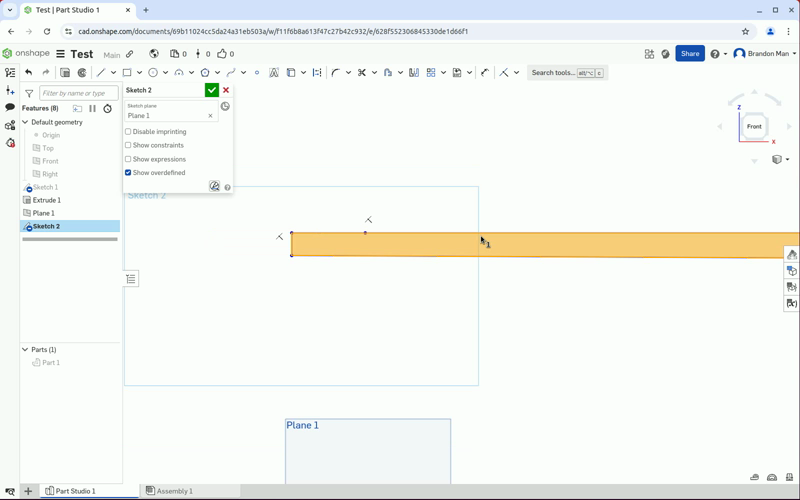
scroll(-6)
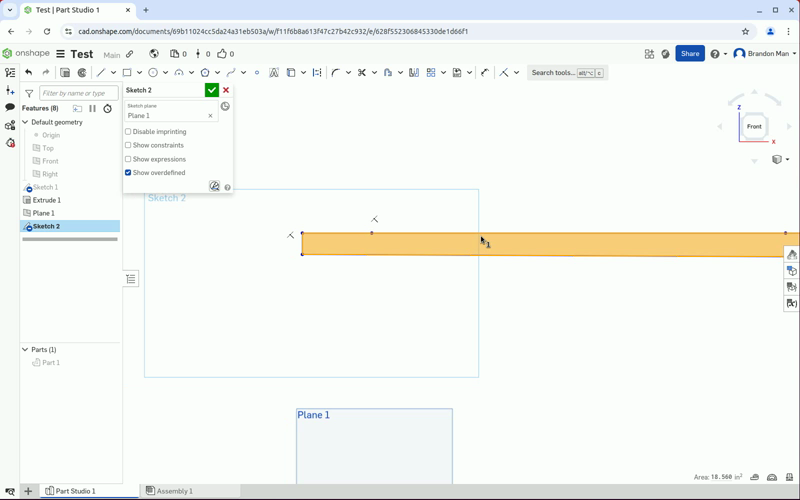
scroll(-6)
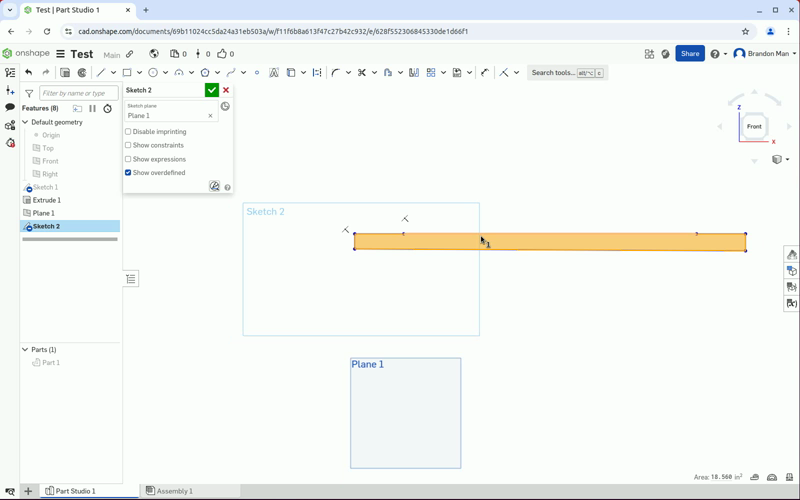
scroll(-6)
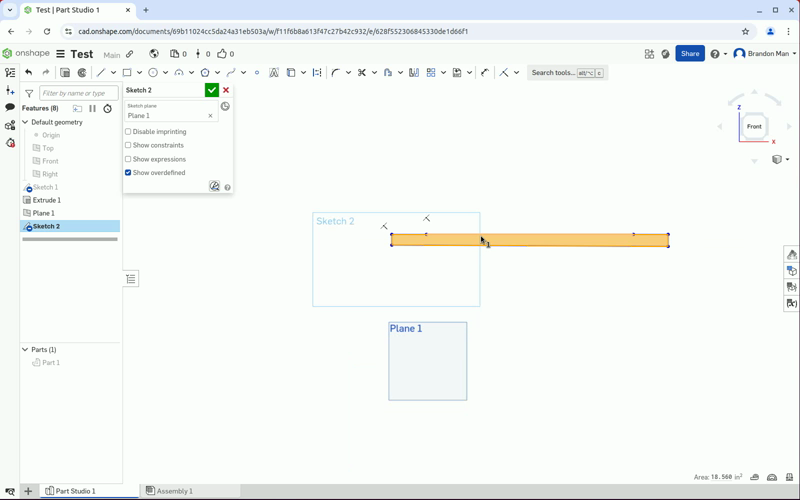
scroll(-6)
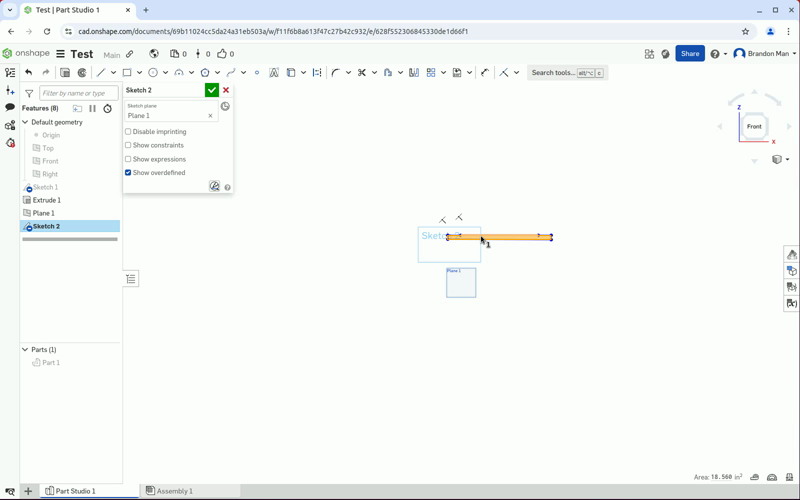
mouse_move(73, 352)
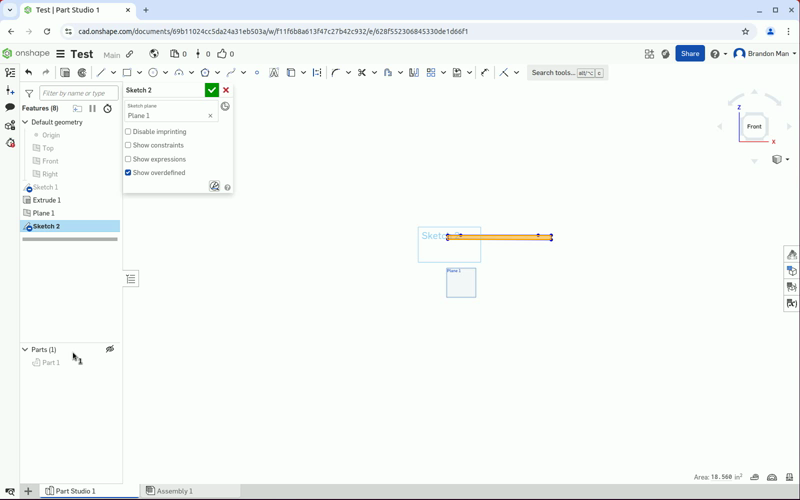
key(shift+y)
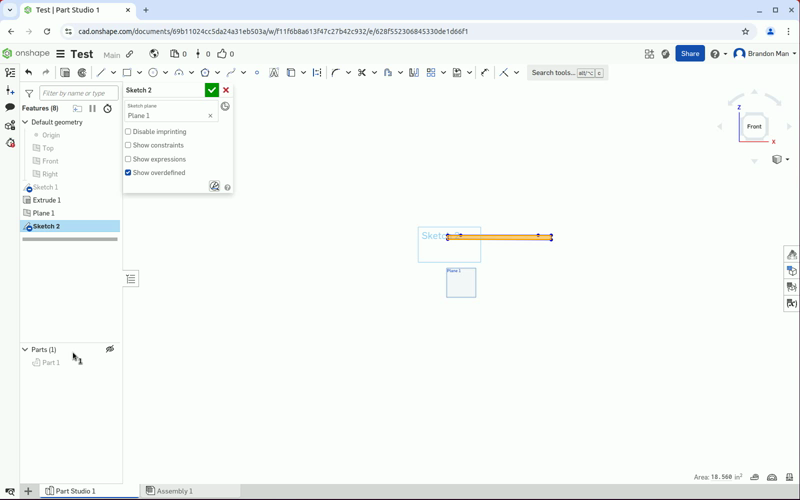
key(shift+e)
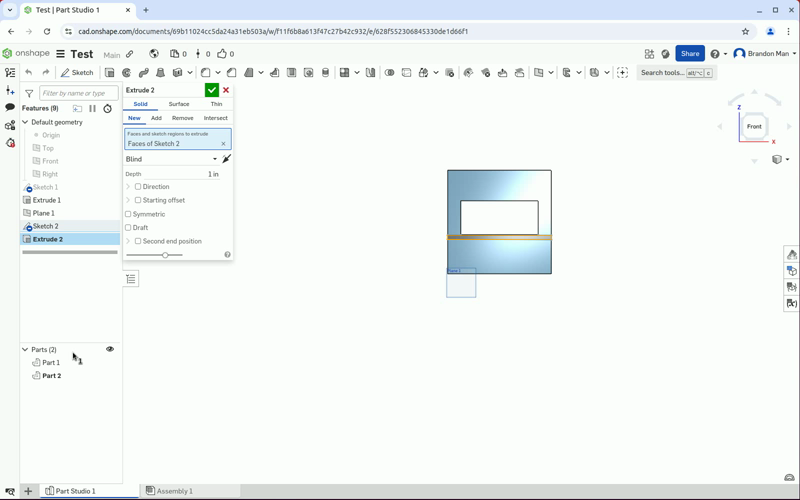
mouse_move(143, 106)
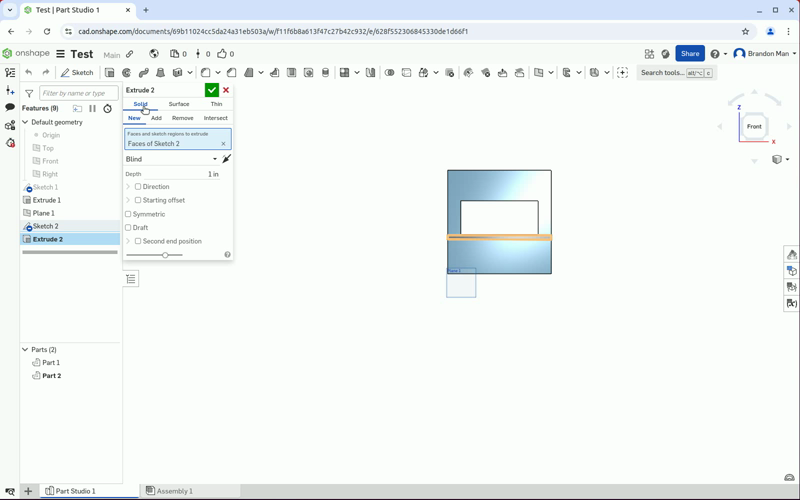
click(143, 106)
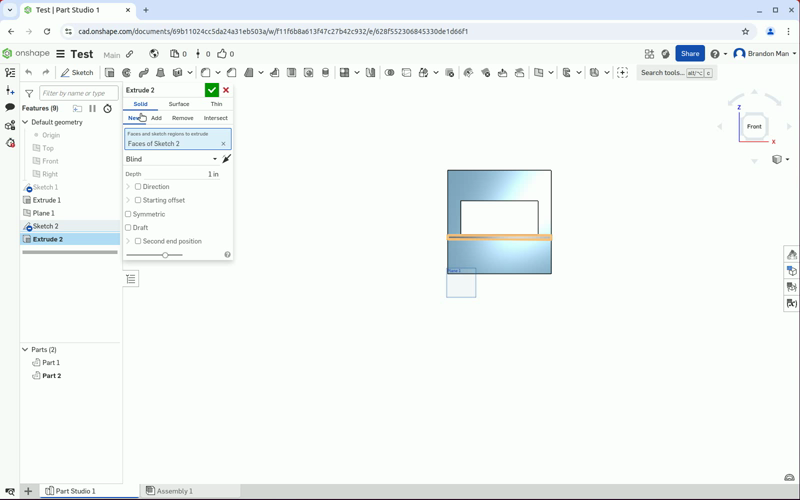
mouse_move(137, 120)
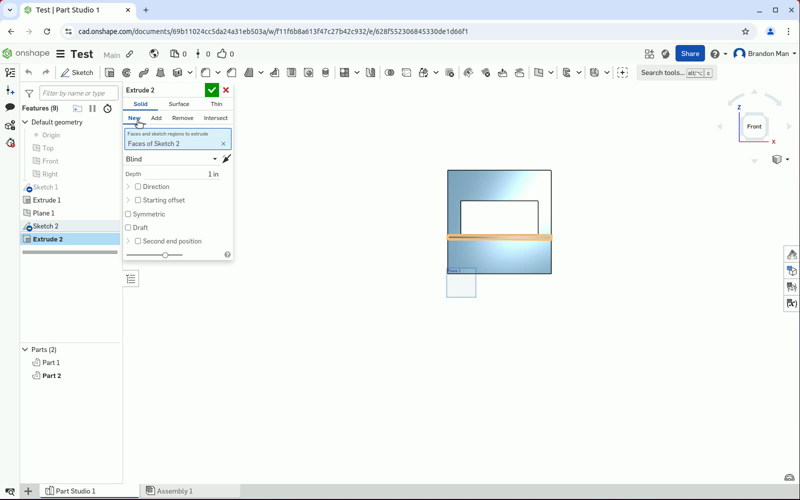
click(137, 120)
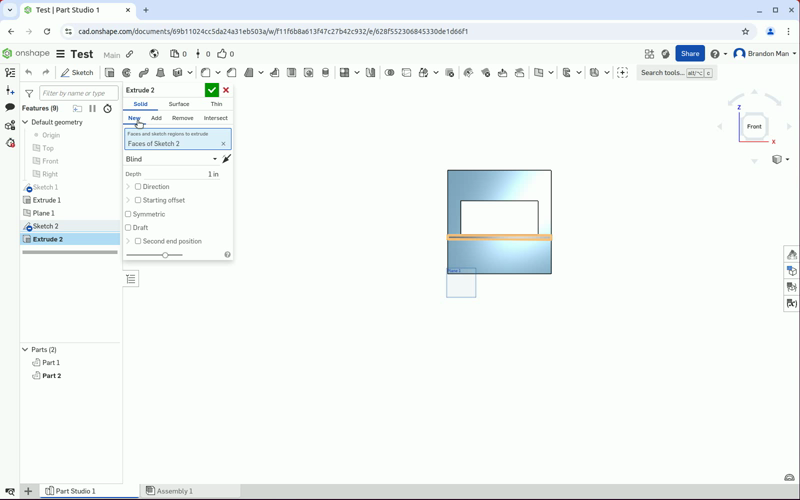
key(tab, 4)
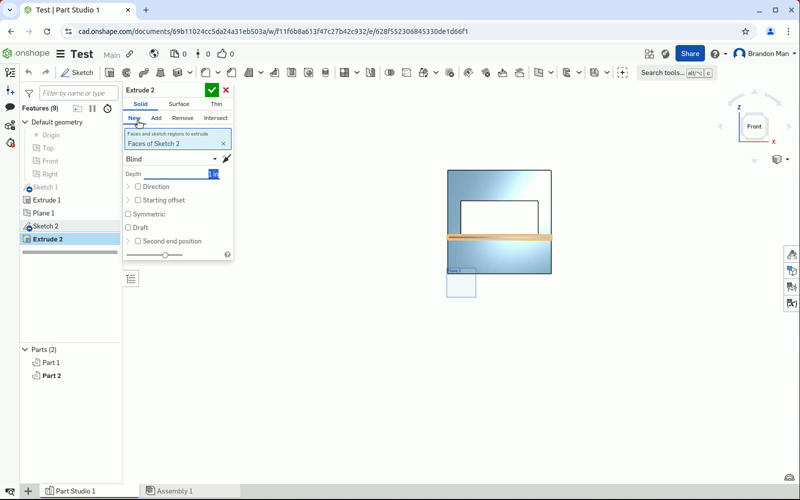
text(6.981)
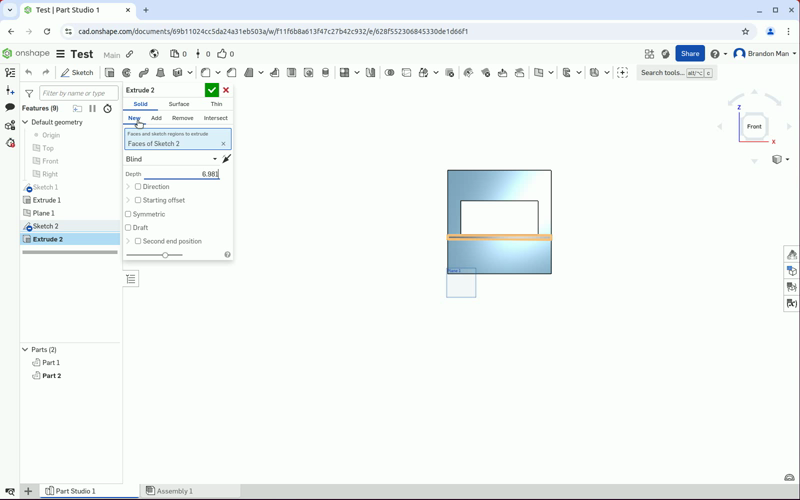
key(enter)
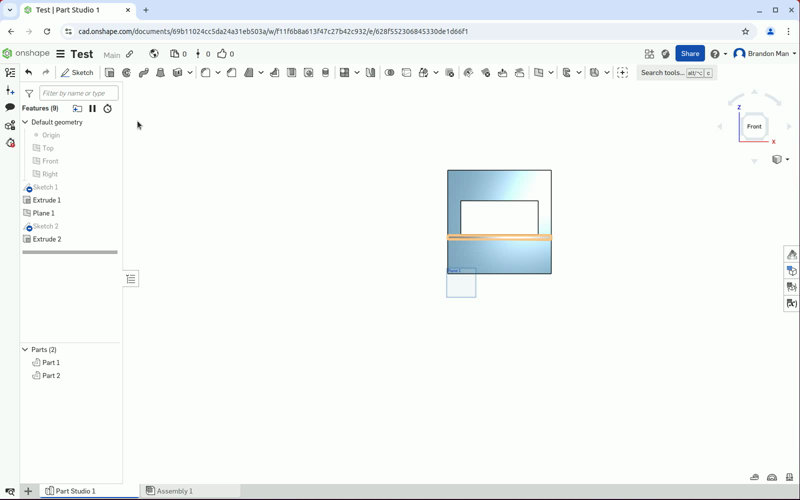
key(shift+h)
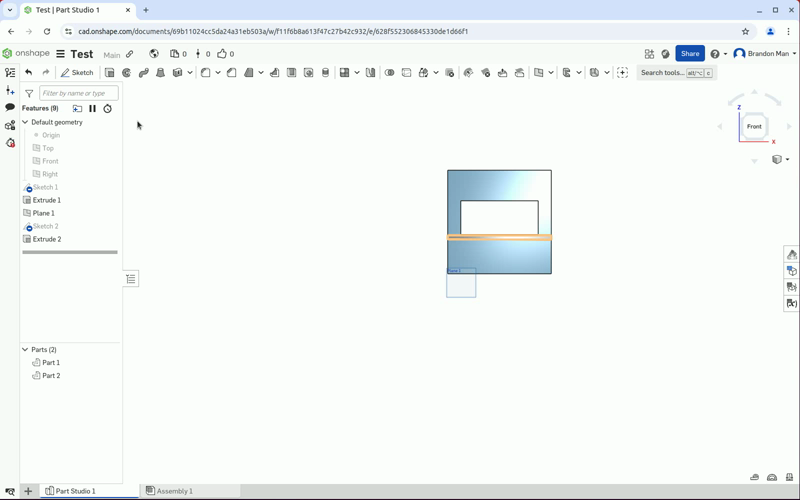
key(shift+h)
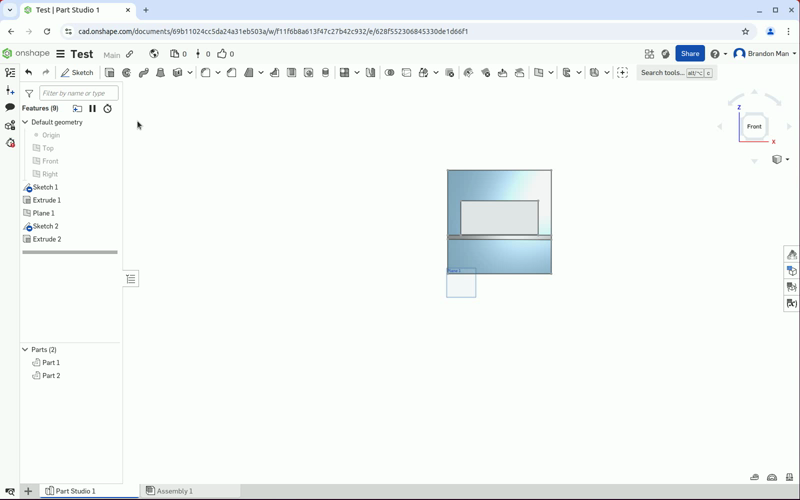
key(shift+7)
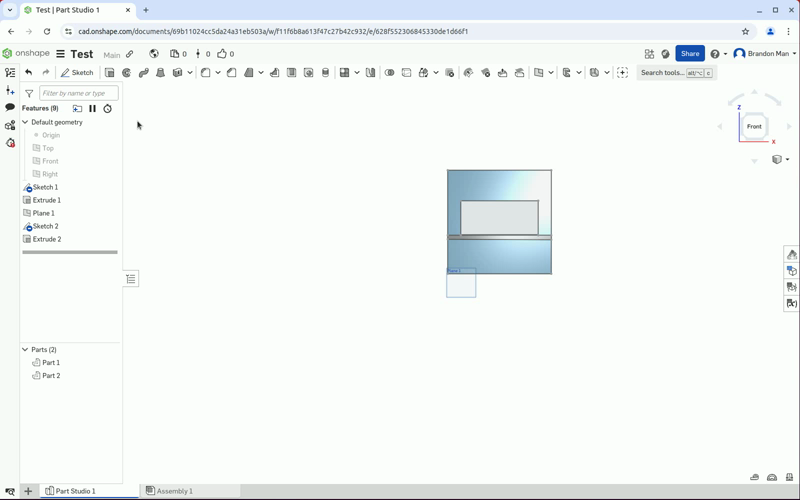
key(left, 2)
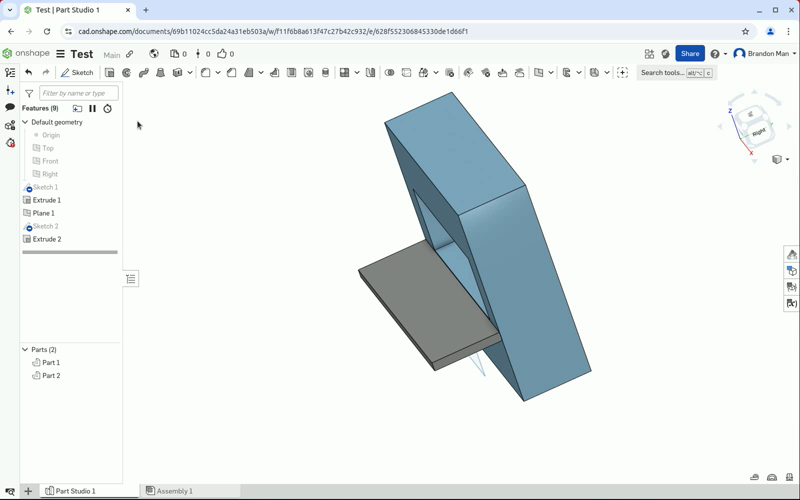
key(down, 2)
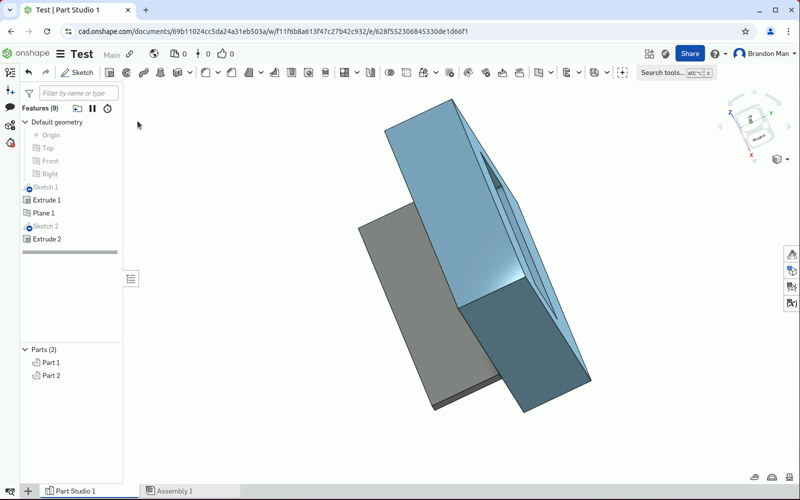
key(up, 2)
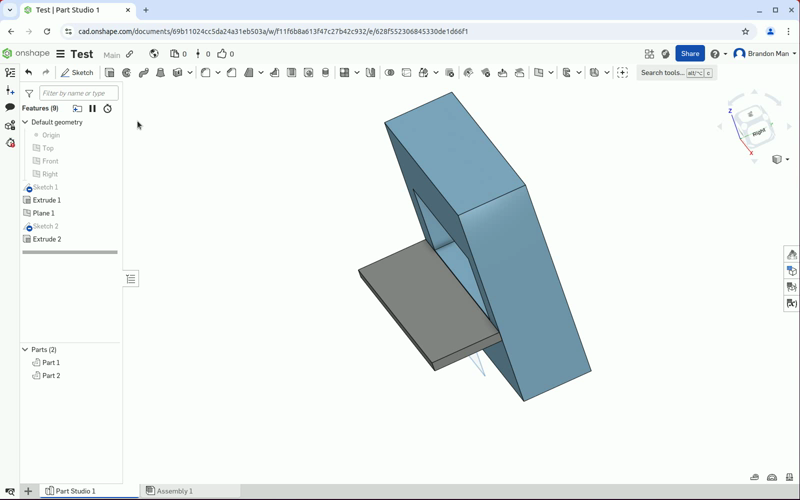
key(right, 2)
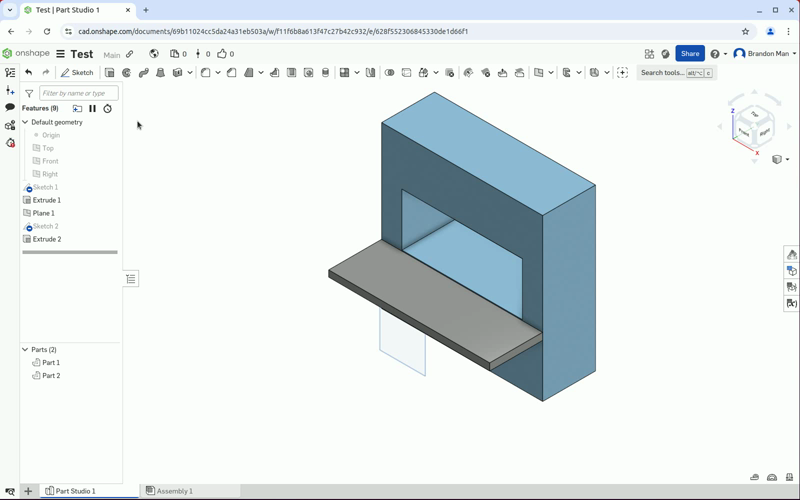
mouse_move(73, 189)
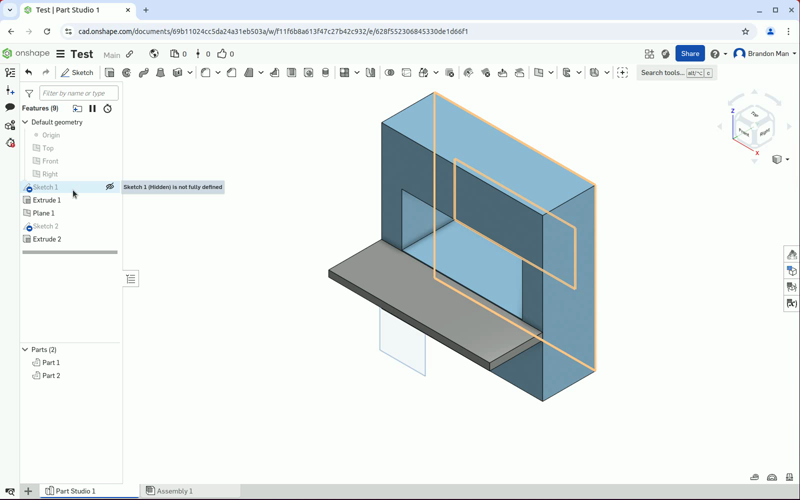
click(73, 189)